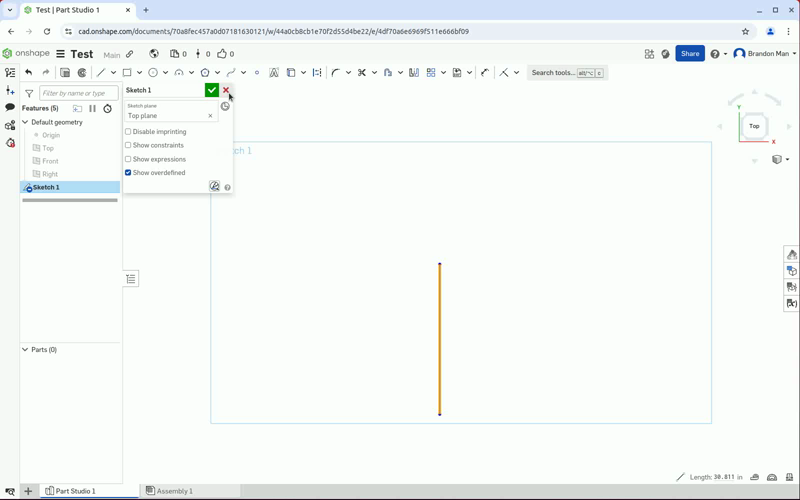
key(shift+h)
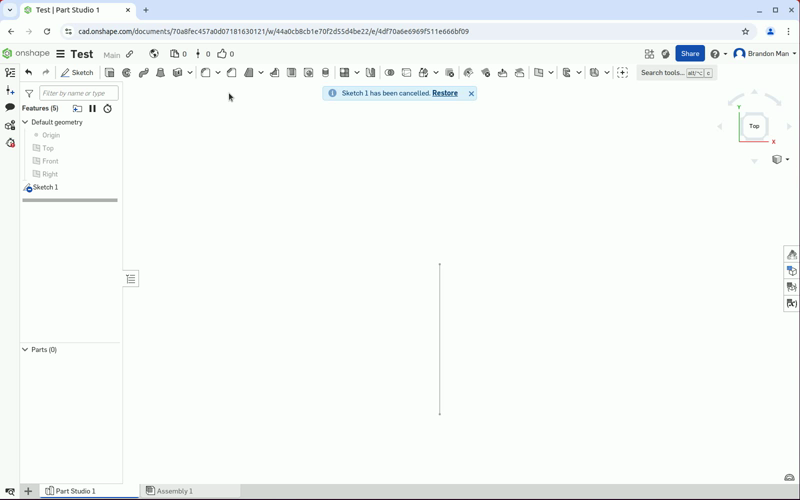
mouse_move(73, 352)
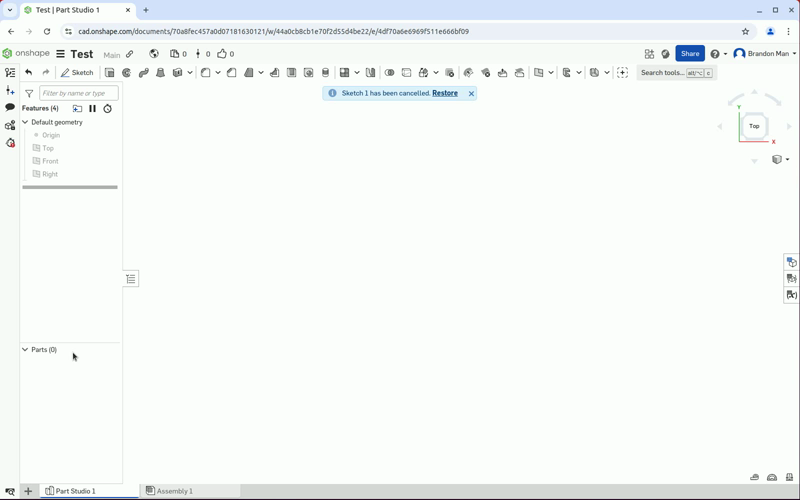
key(y)
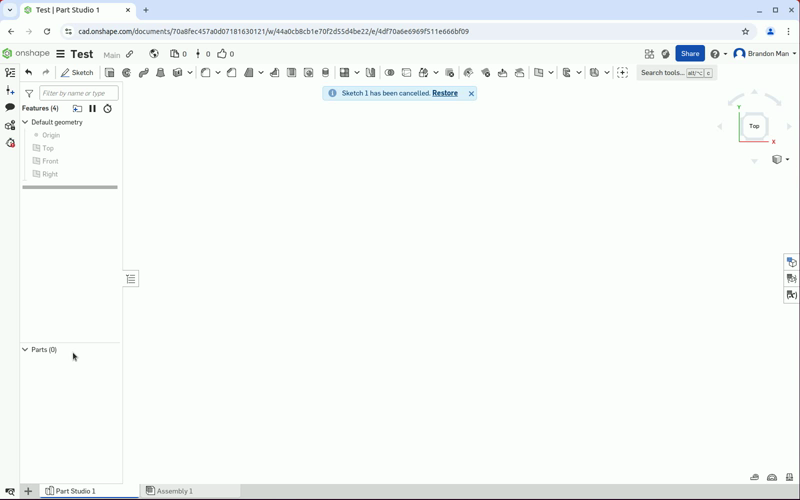
key(shift+p)
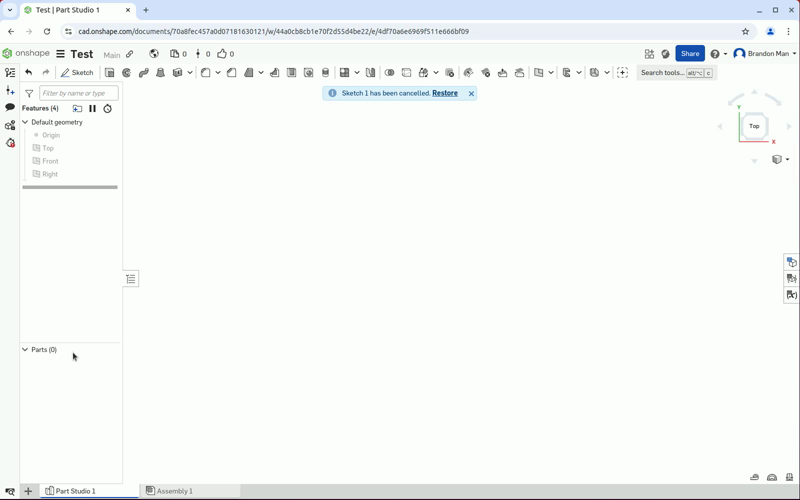
key(space)
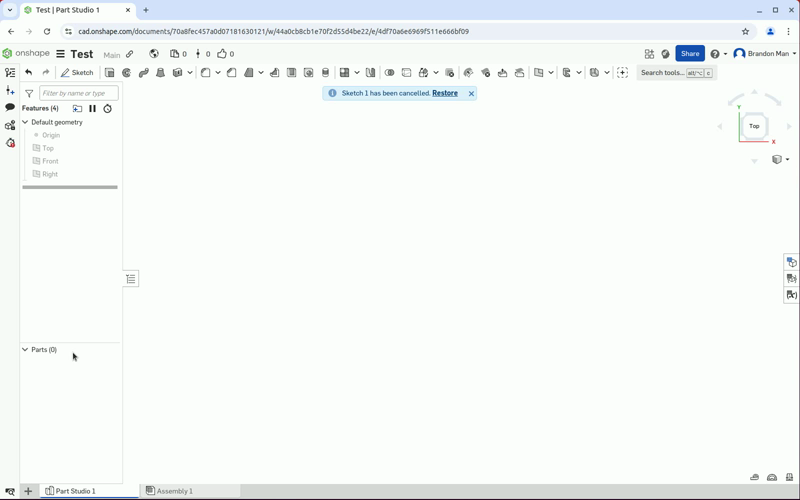
key_down(shift)
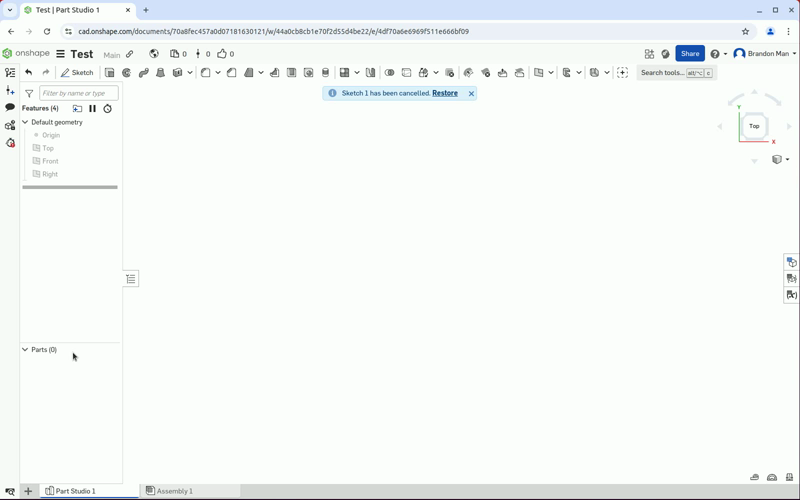
key(up)
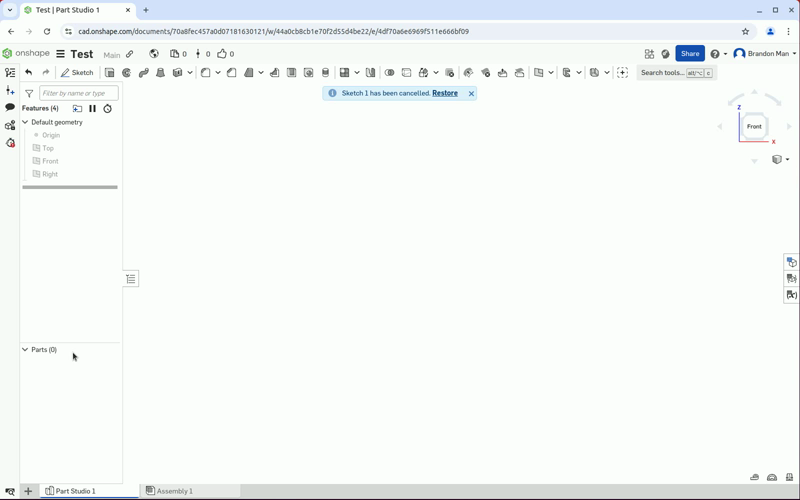
key_up(shift)
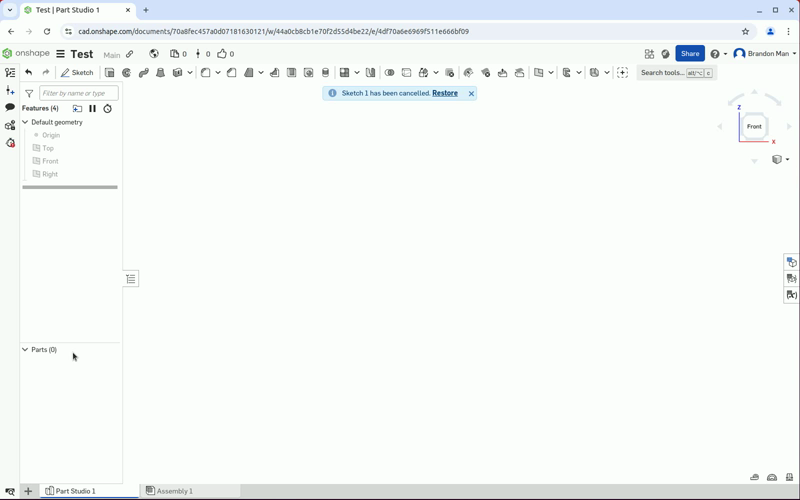
mouse_move(73, 352)
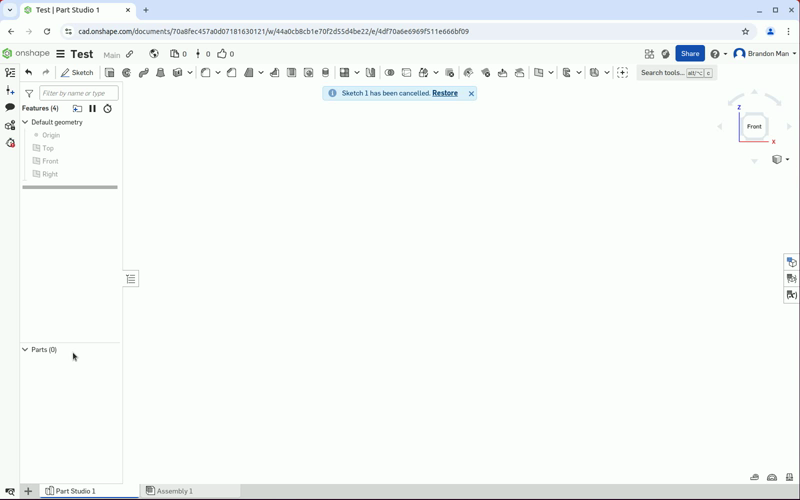
key(shift+y)
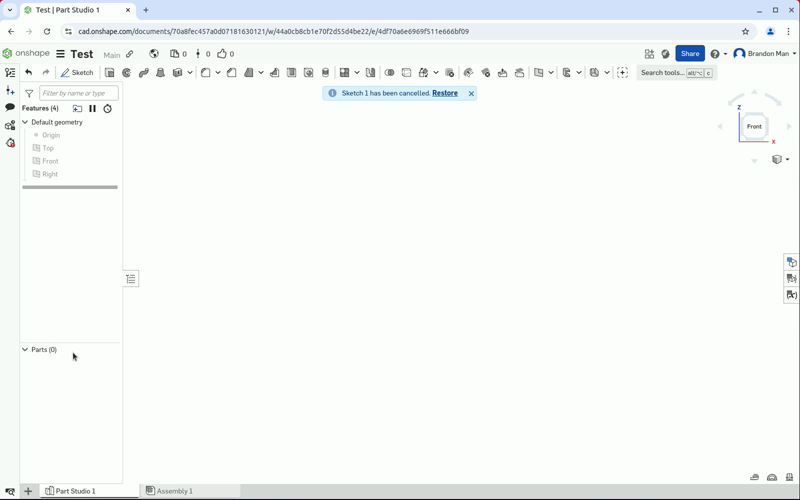
key(shift+s)
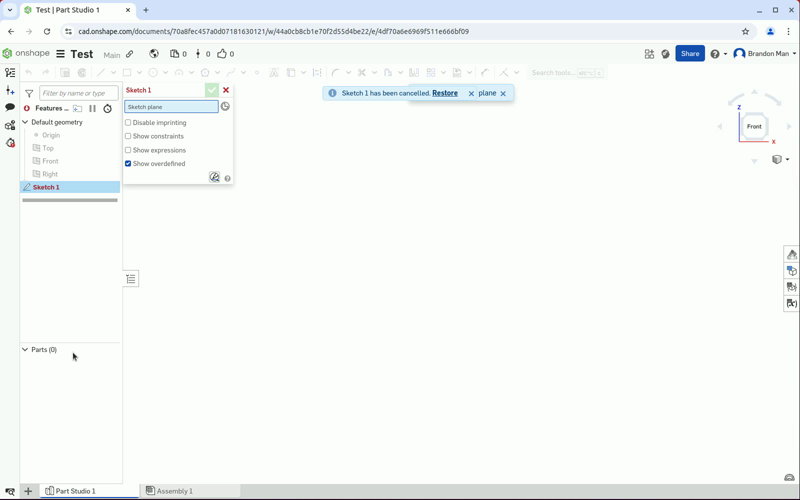
mouse_move(73, 163)
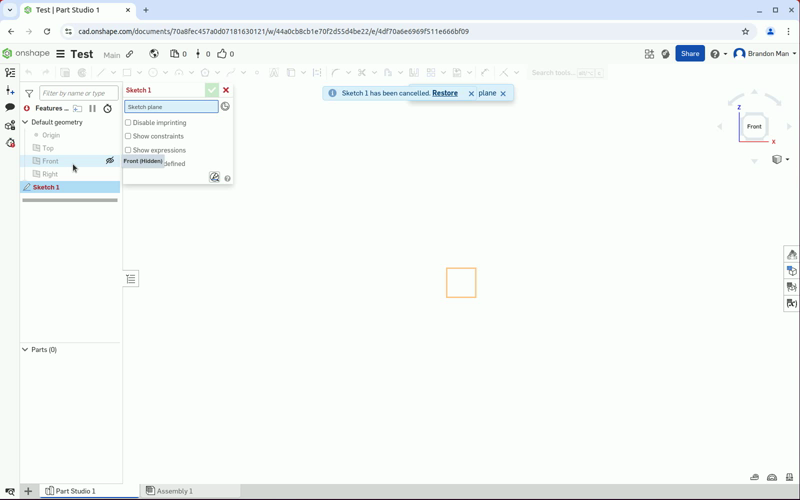
click(73, 163)
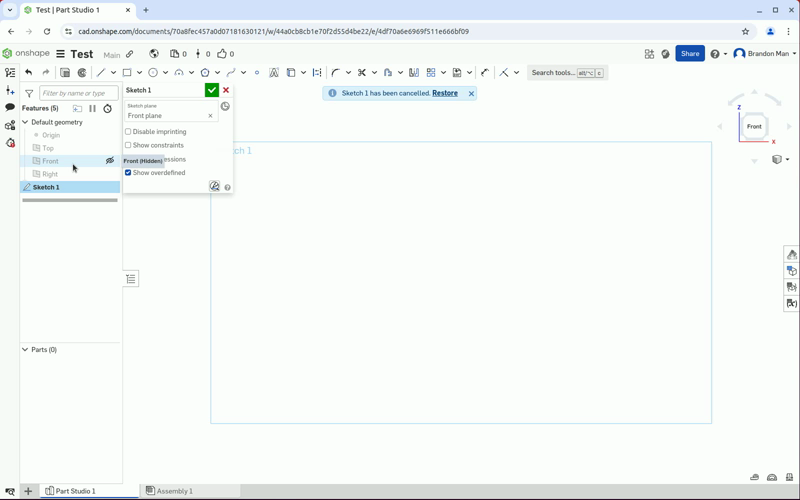
mouse_move(73, 352)
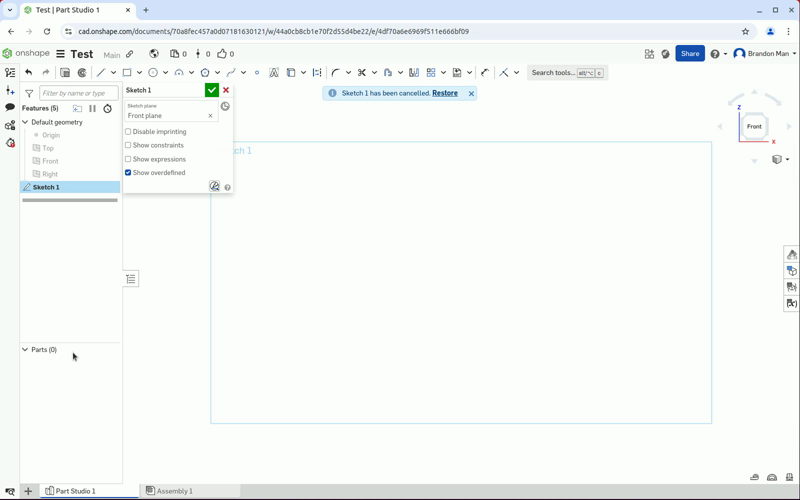
key(y)
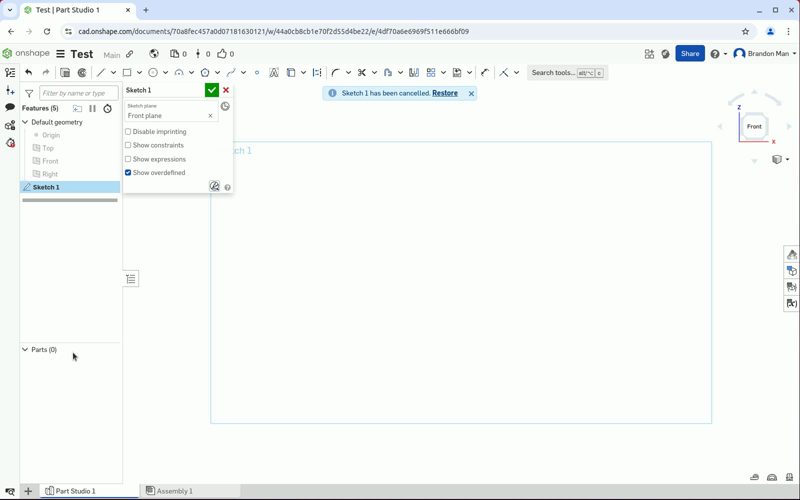
key(l)
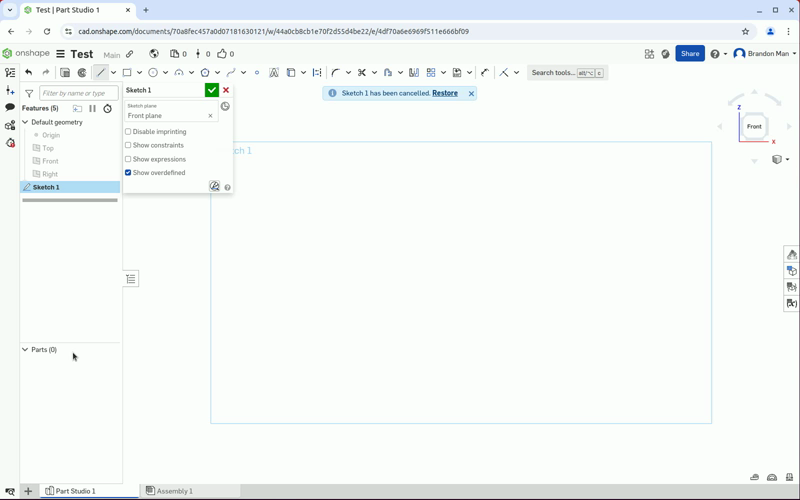
key_down(shift)
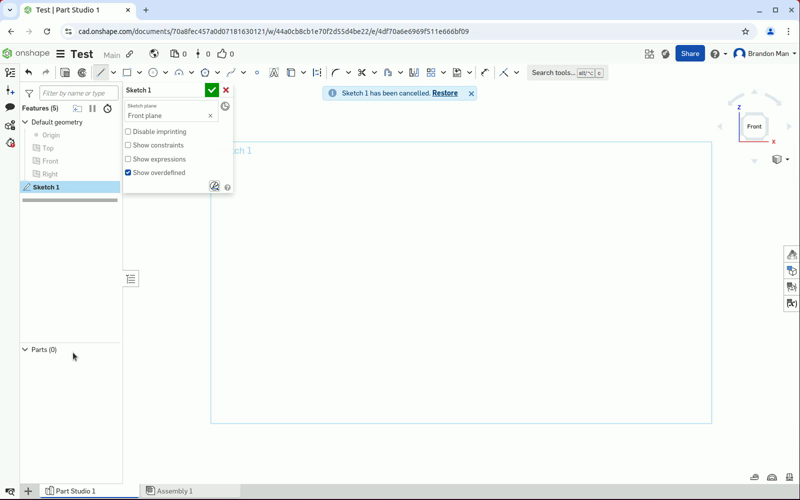
mouse_move(460, 258)
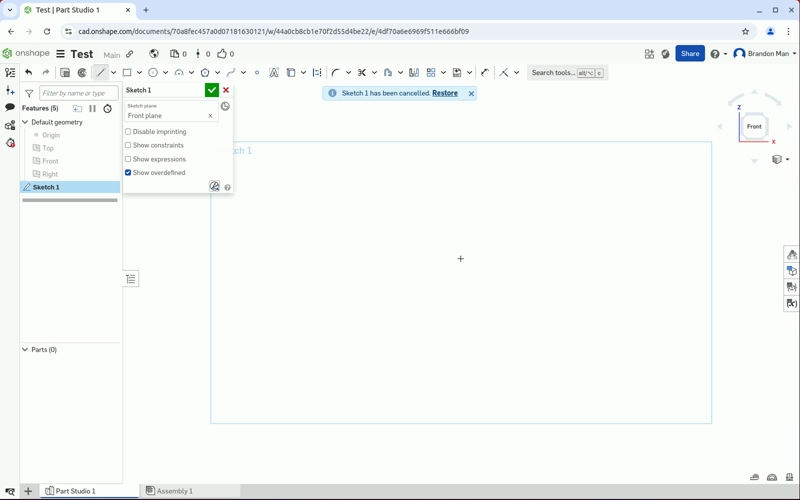
click(460, 258)
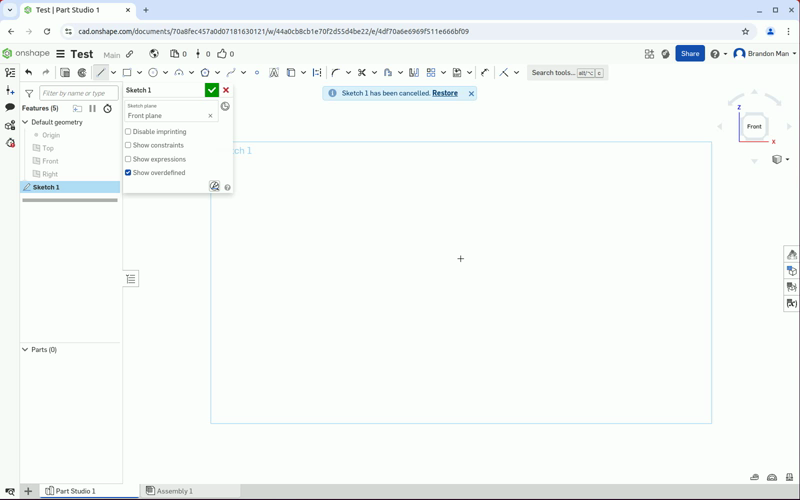
key_up(shift)
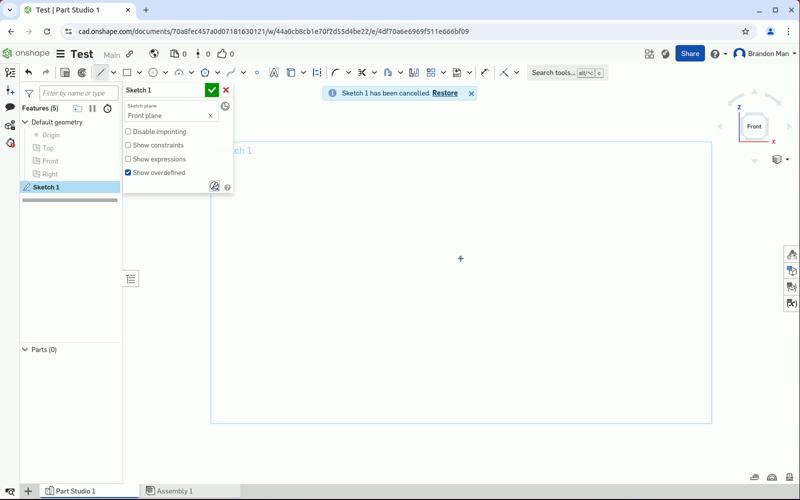
key_down(shift)
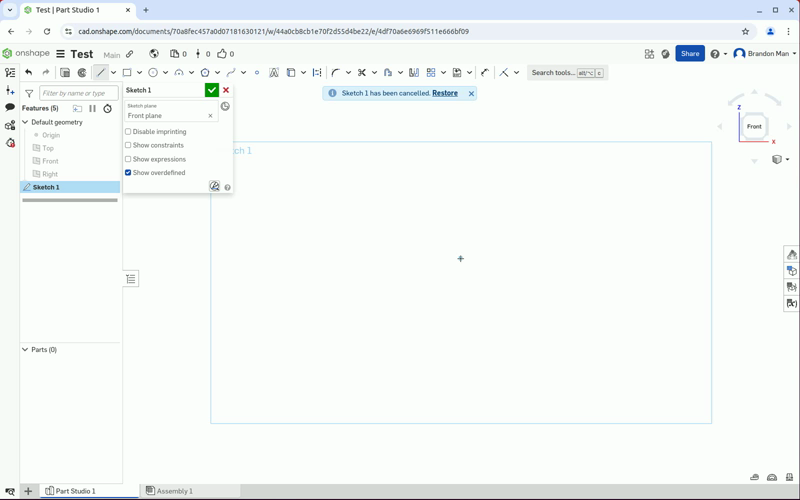
mouse_move(490, 258)
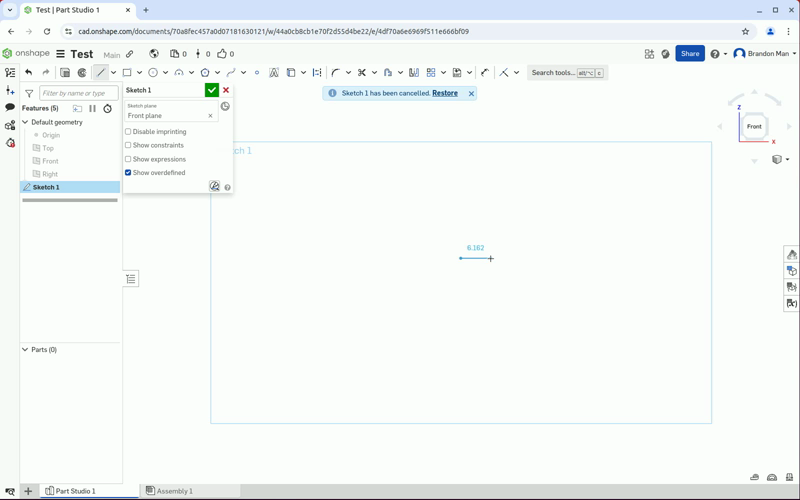
mouse_move(477, 258)
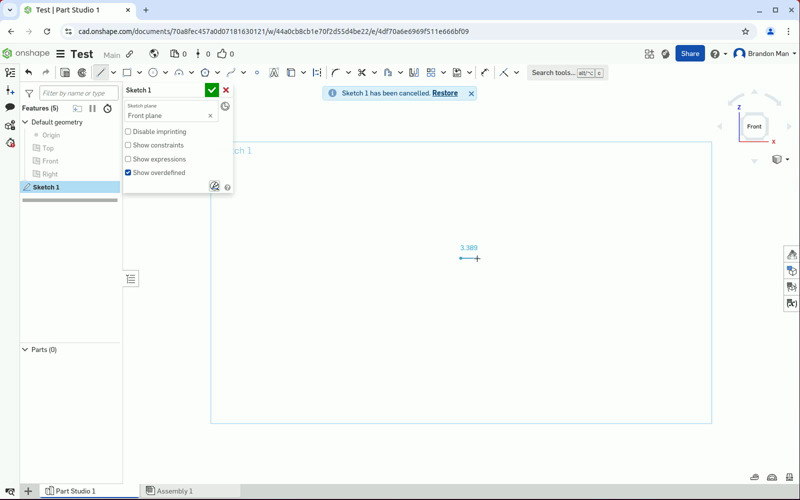
click(477, 258)
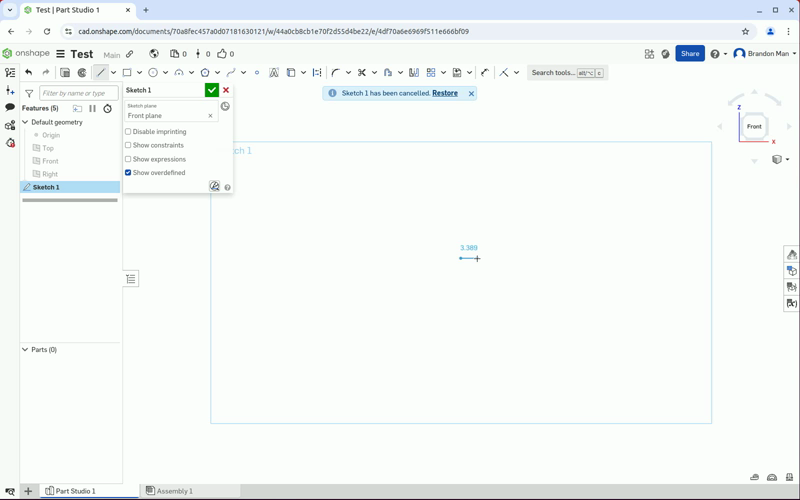
key_up(shift)
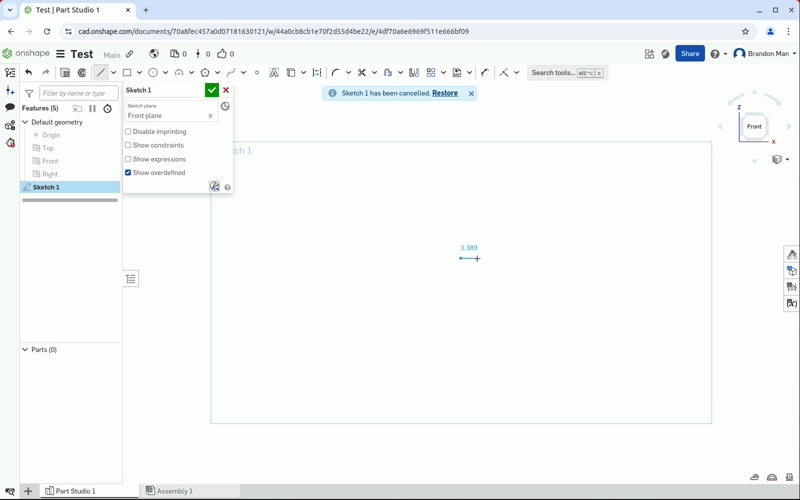
key_down(shift)
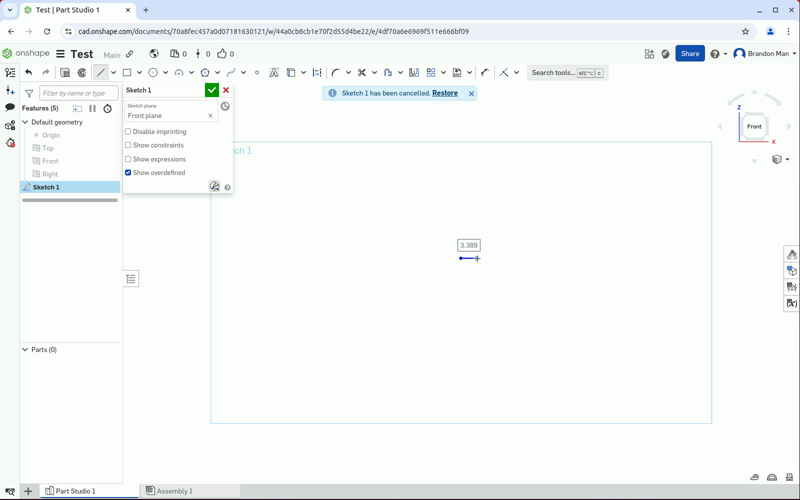
mouse_move(507, 258)
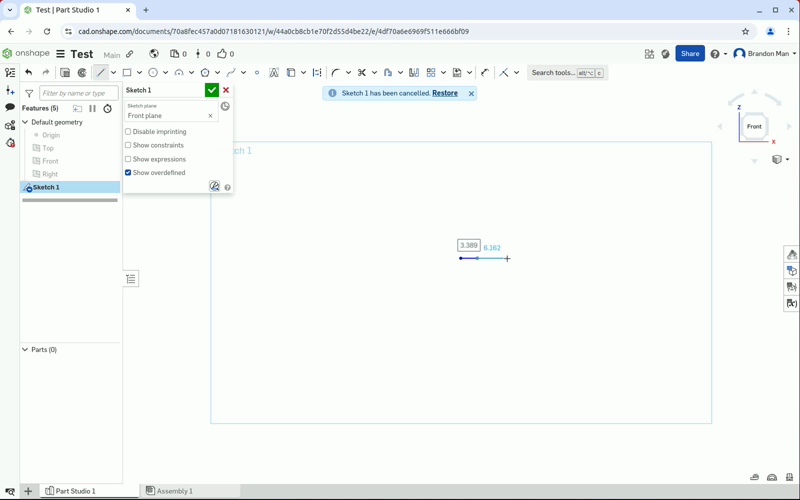
mouse_move(477, 247)
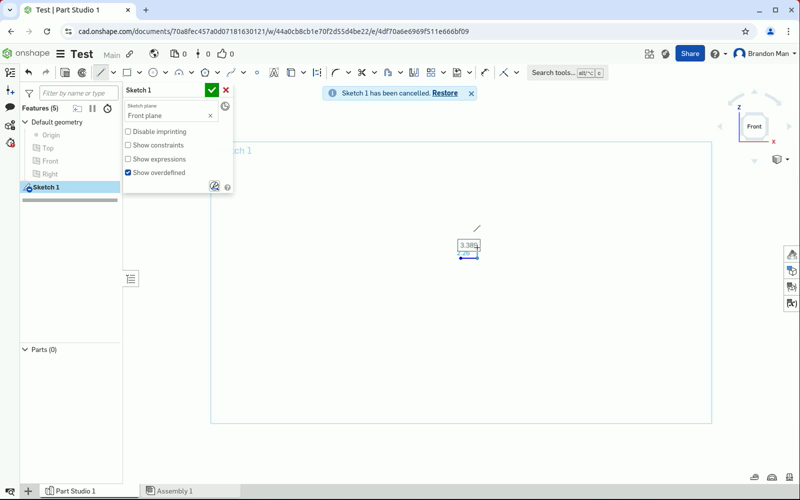
click(477, 247)
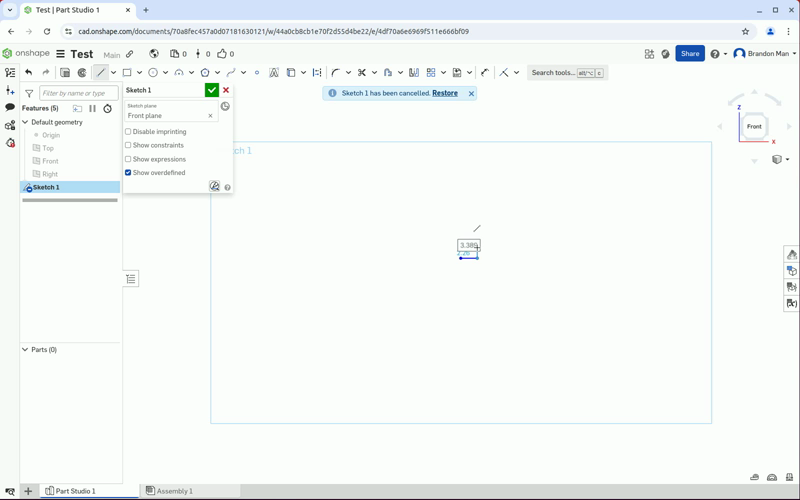
key_up(shift)
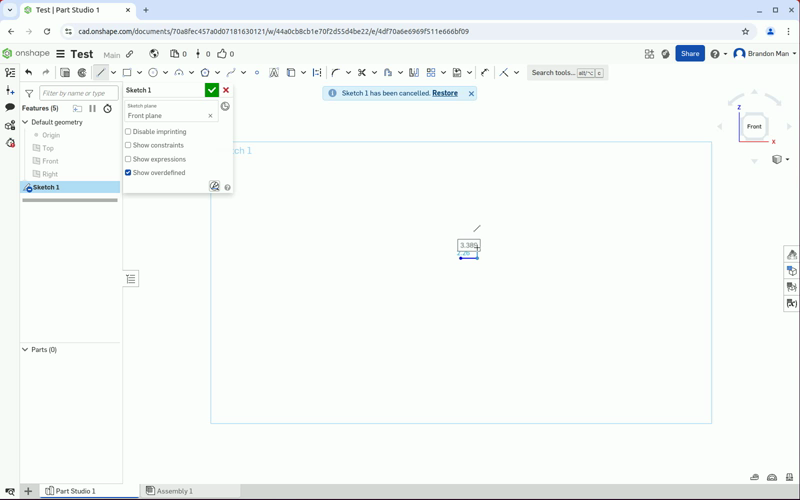
key_down(shift)
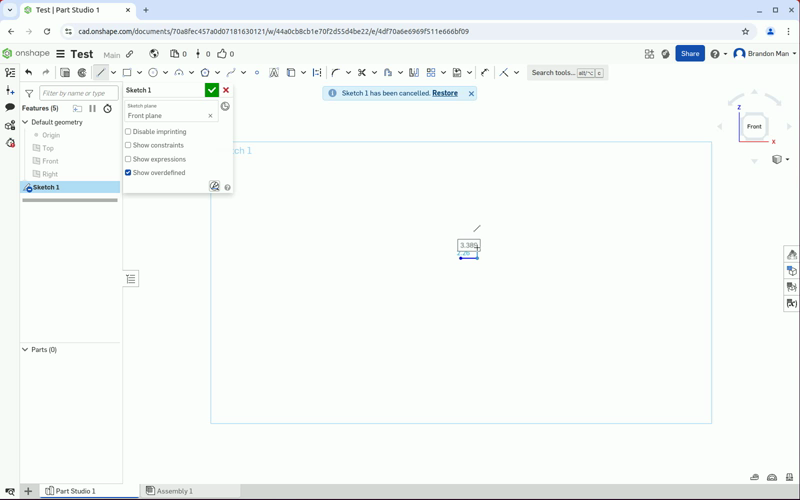
mouse_move(507, 247)
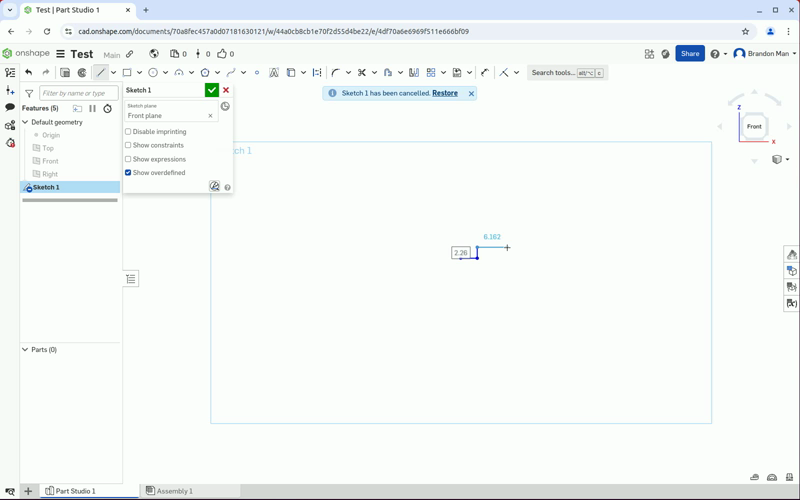
mouse_move(460, 247)
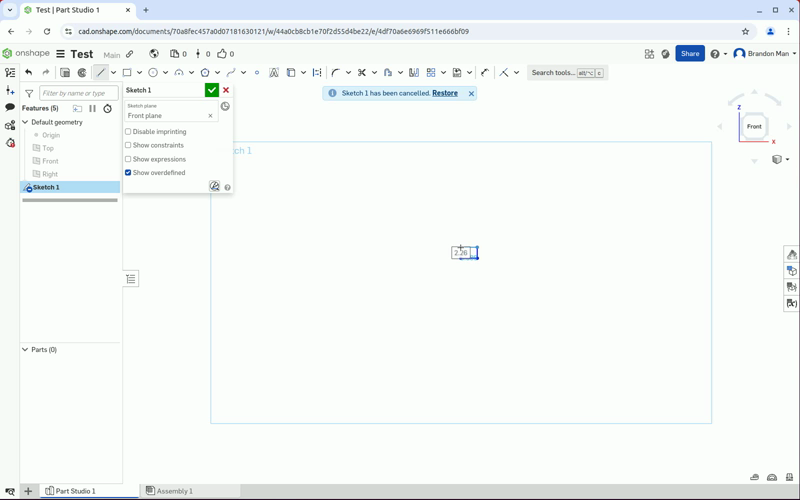
click(460, 247)
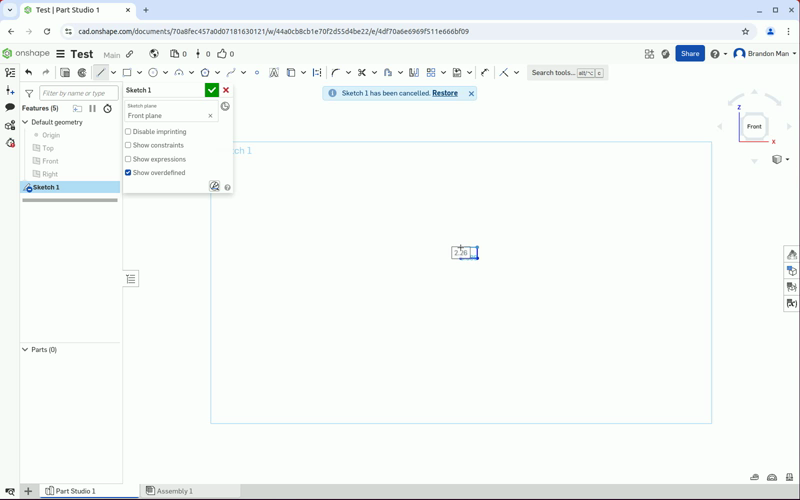
key_up(shift)
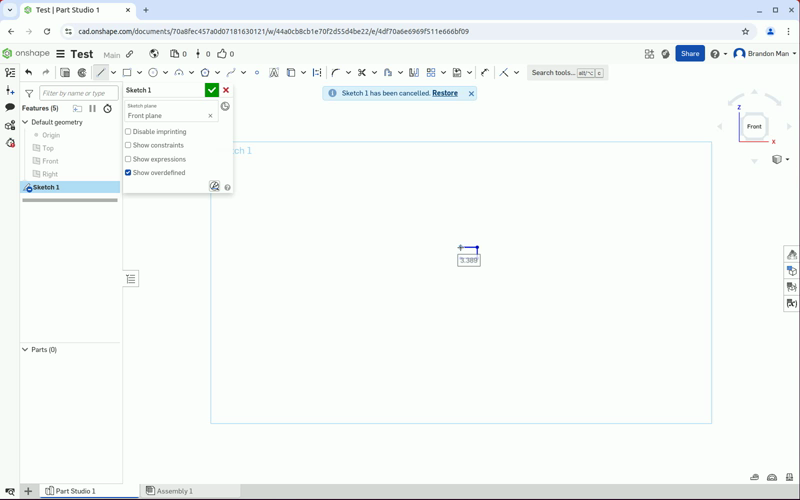
mouse_move(490, 247)
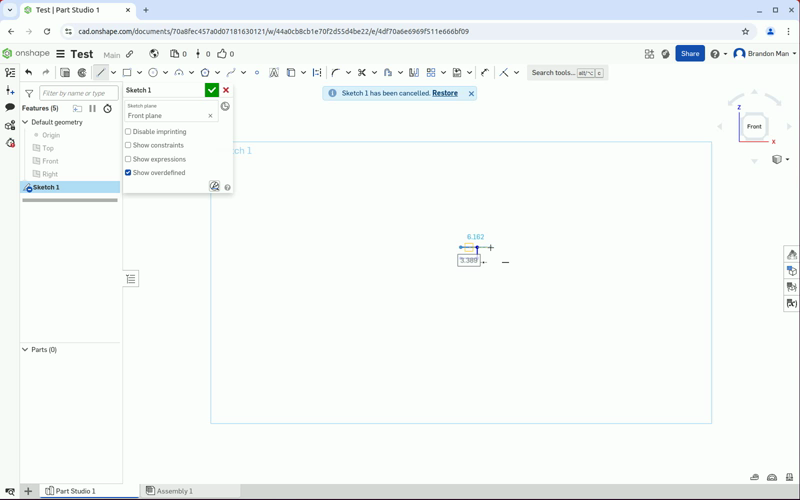
key_down(shift)
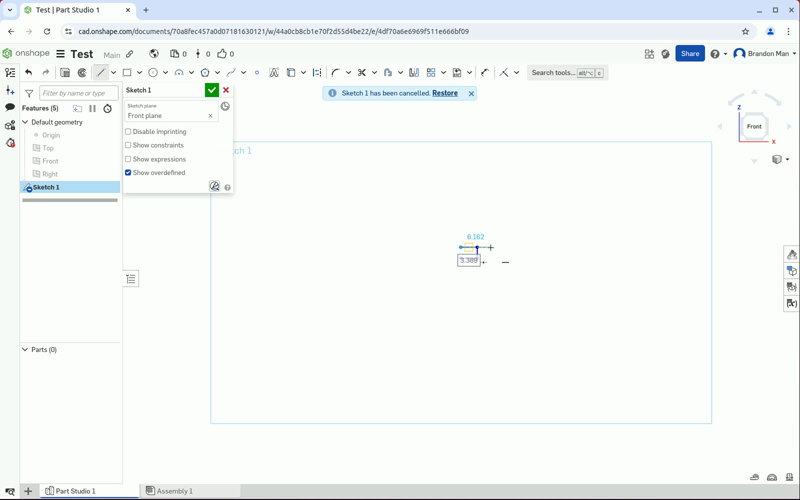
mouse_move(460, 258)
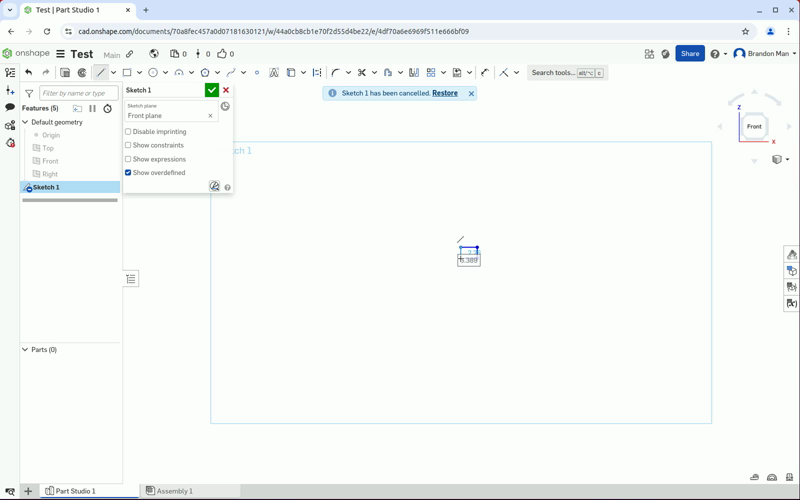
key_up(shift)
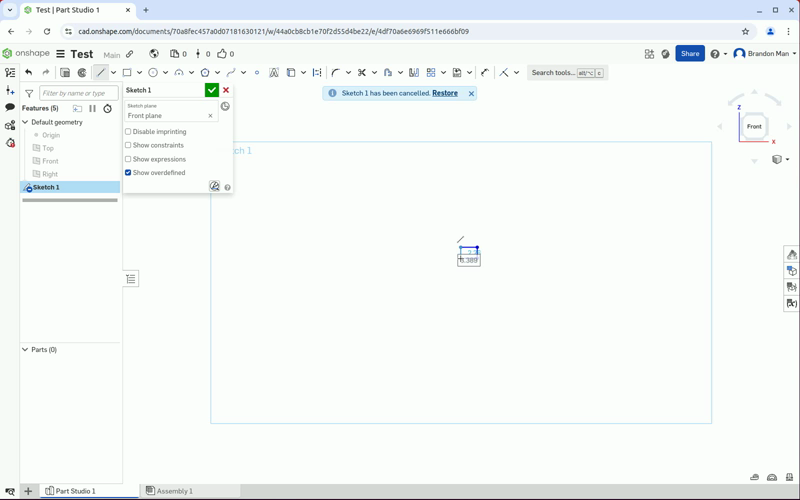
click(460, 258)
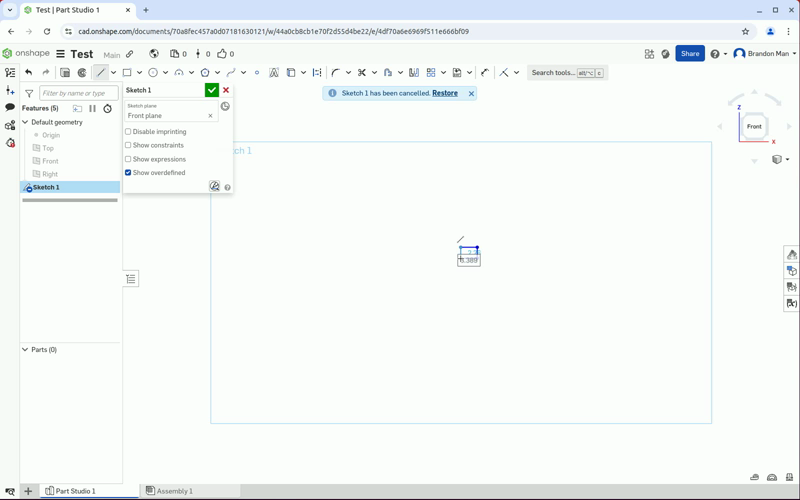
key(esc)
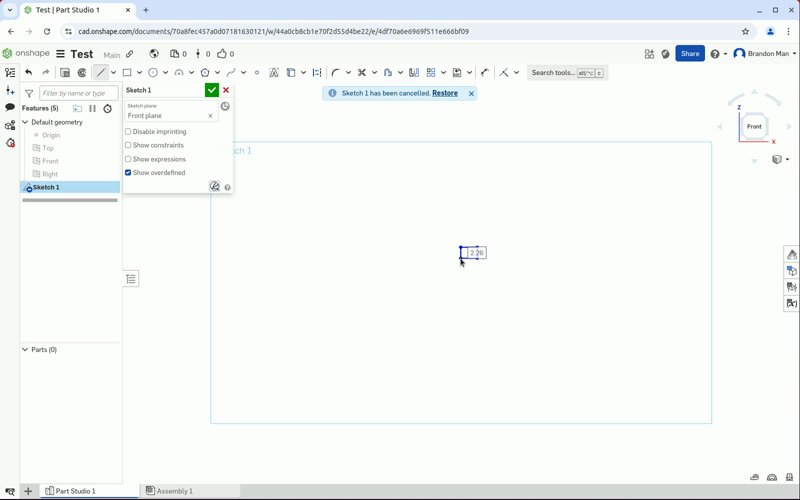
mouse_move(470, 250)
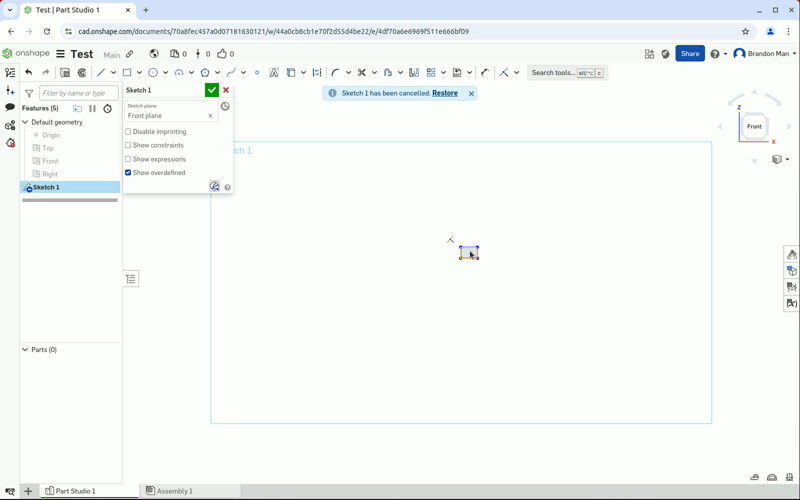
scroll(6)
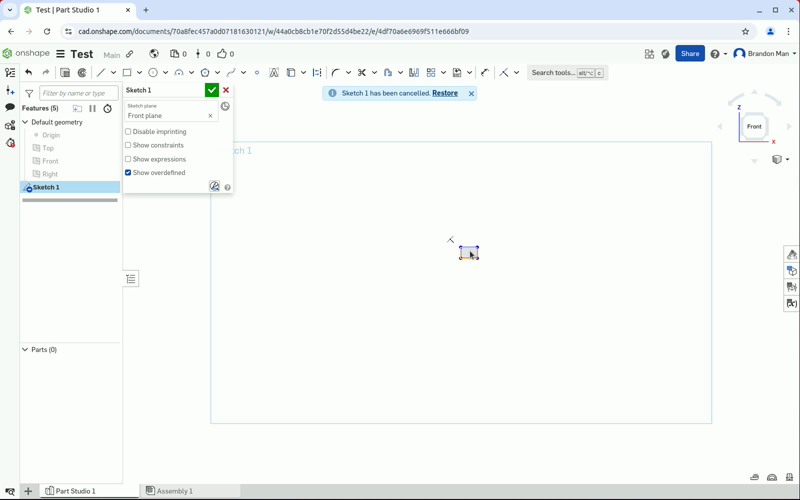
scroll(6)
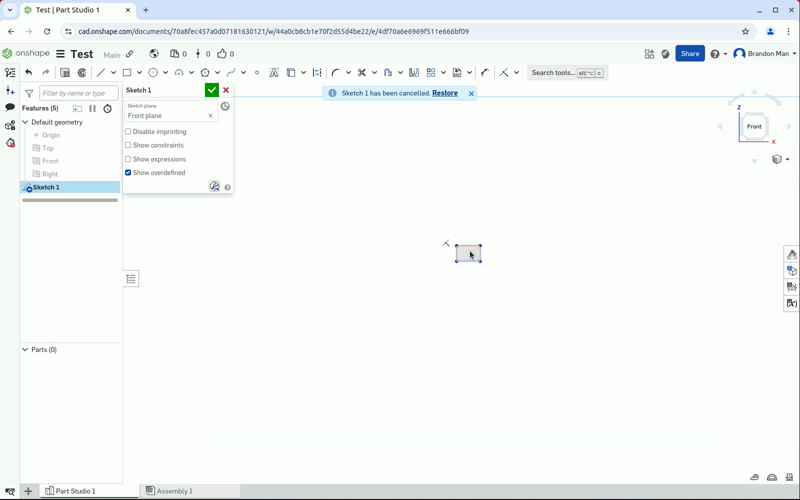
scroll(6)
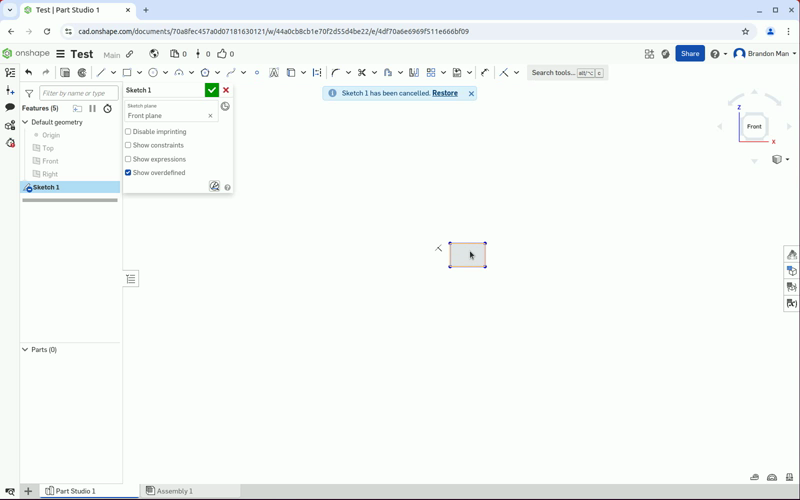
scroll(6)
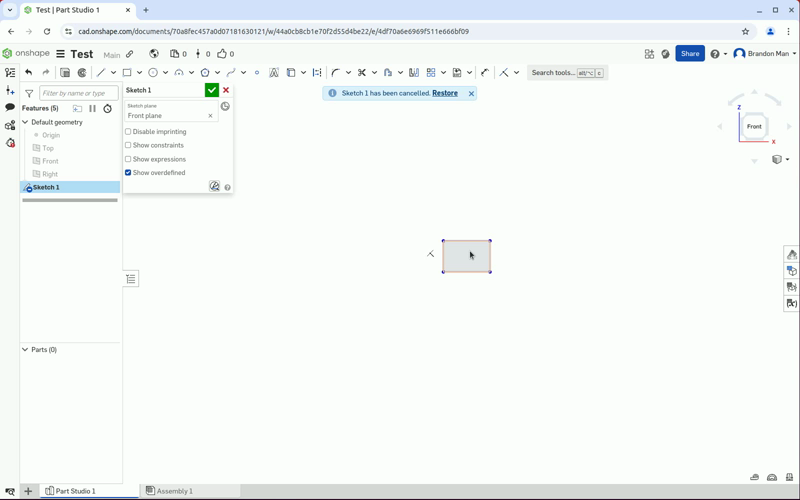
scroll(6)
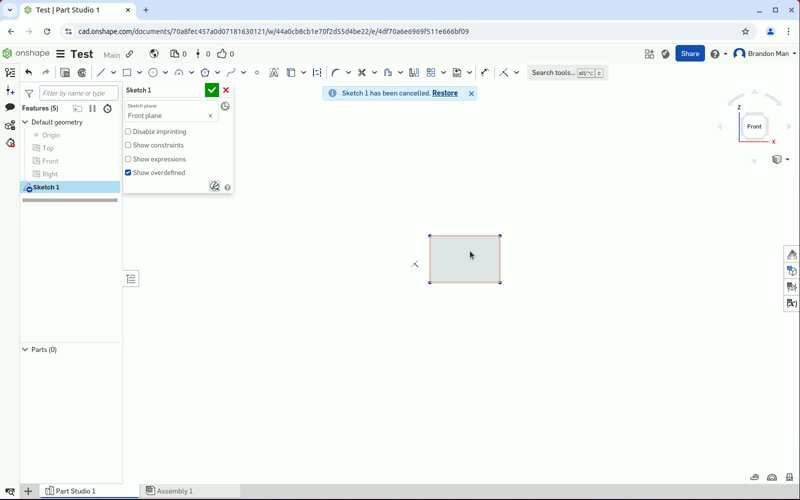
scroll(6)
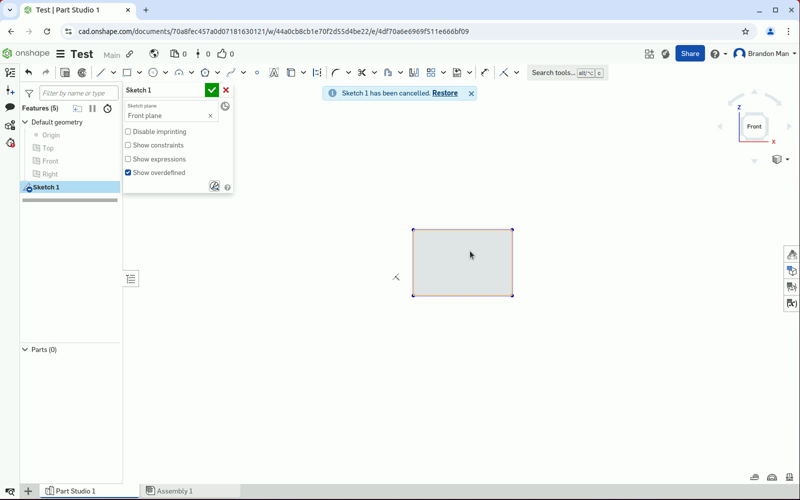
scroll(6)
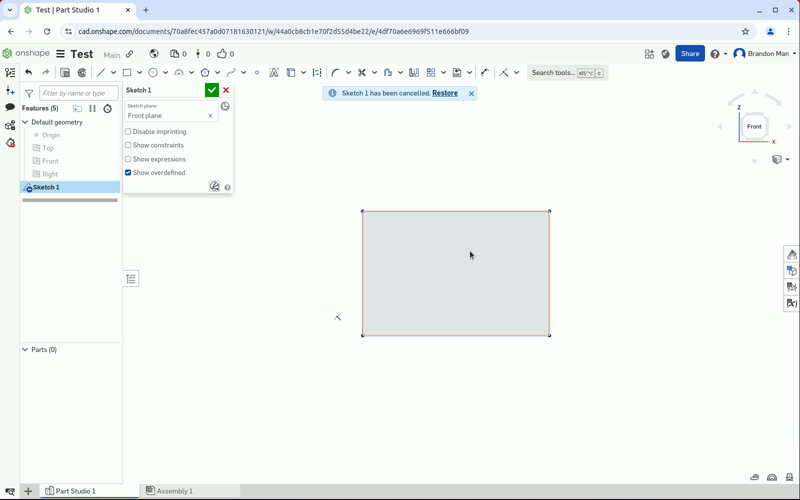
click(470, 250)
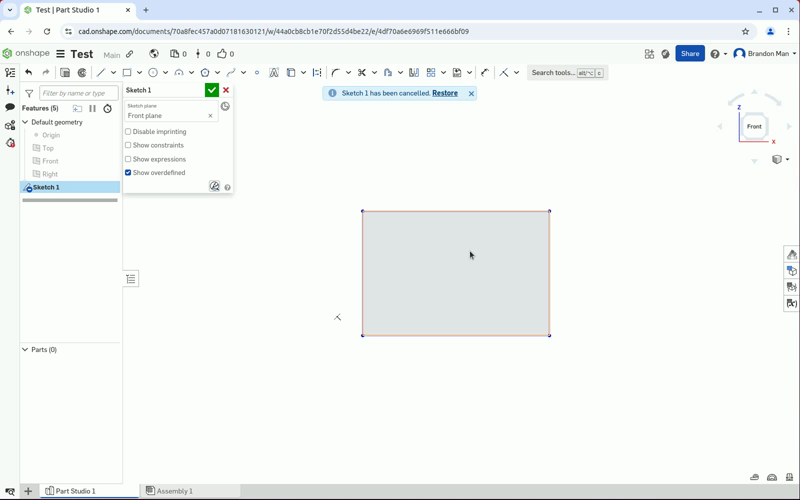
scroll(-6)
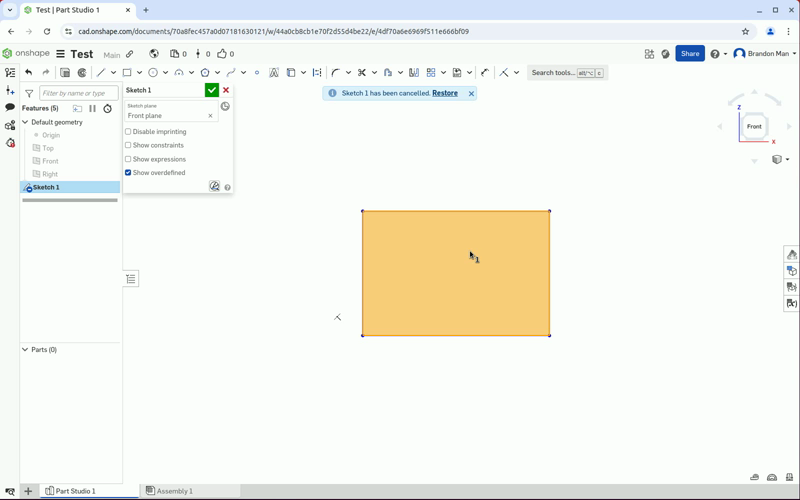
scroll(-6)
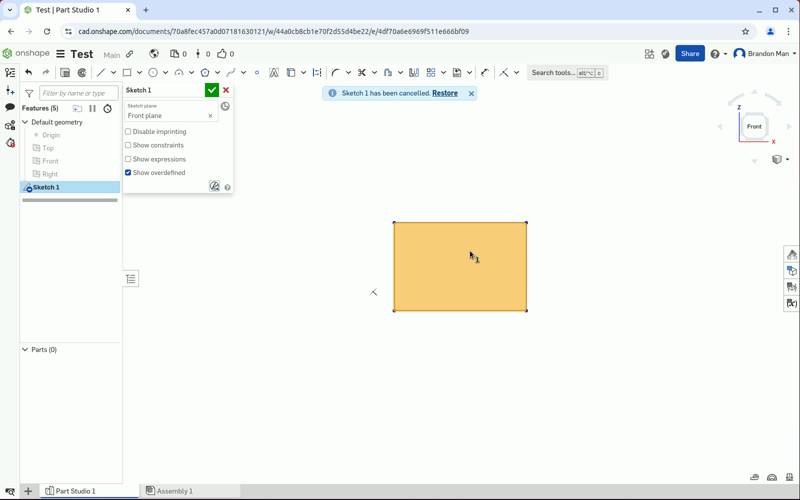
scroll(-6)
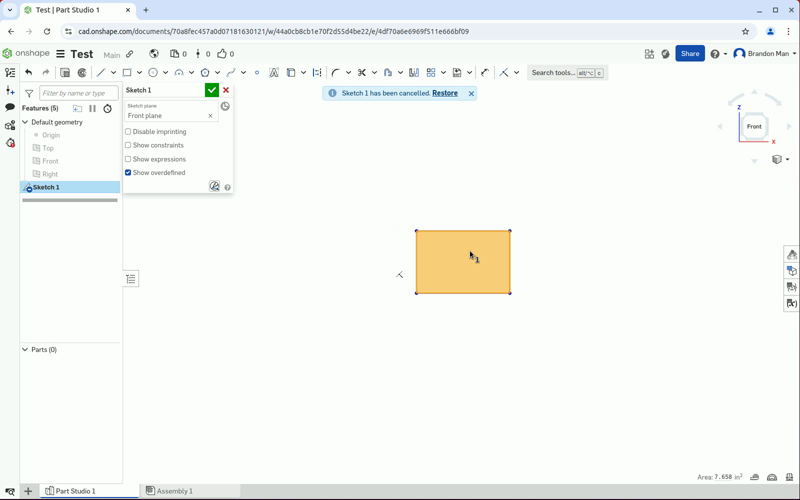
scroll(-6)
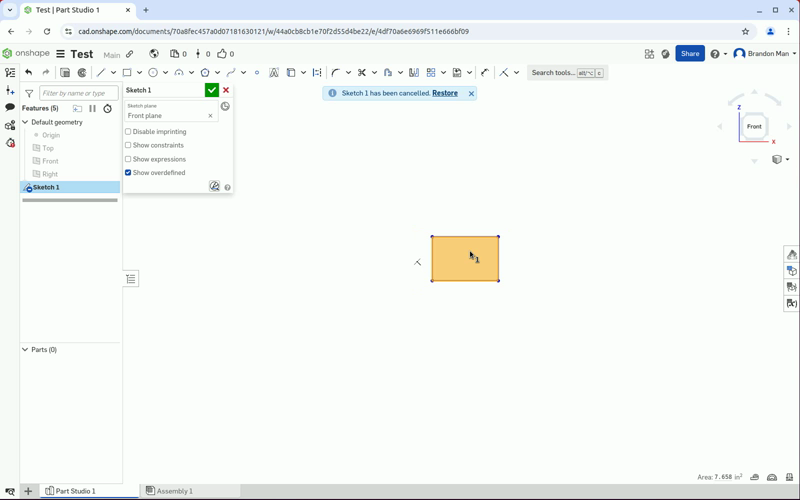
scroll(-6)
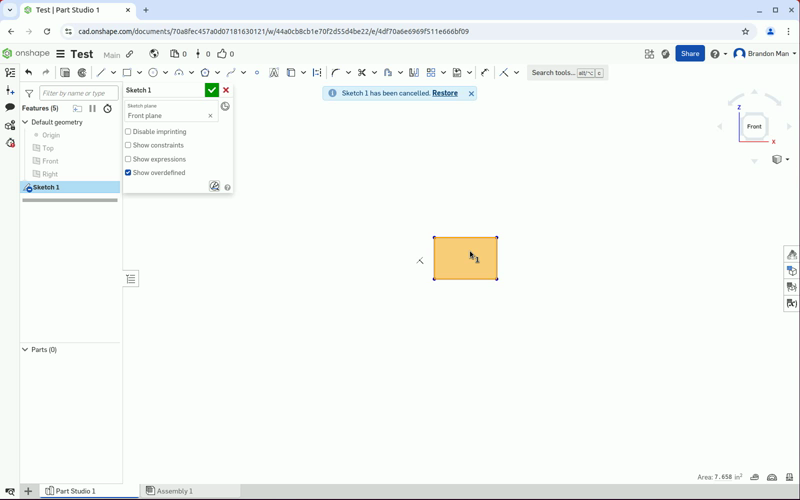
scroll(-6)
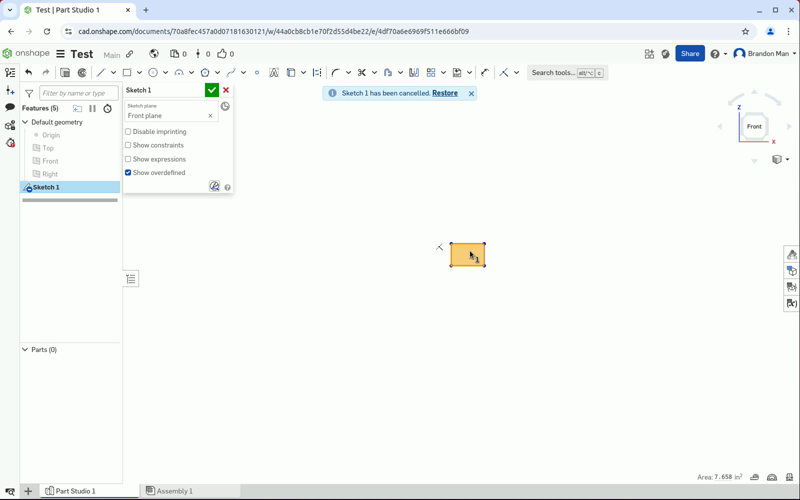
scroll(-6)
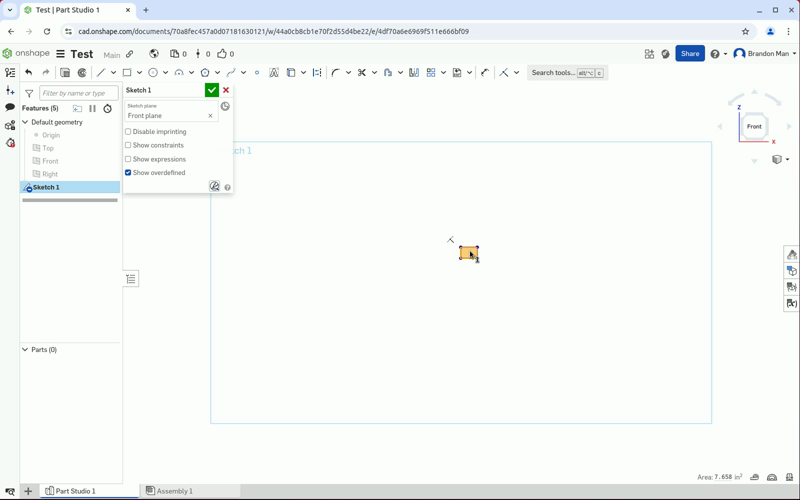
mouse_move(73, 352)
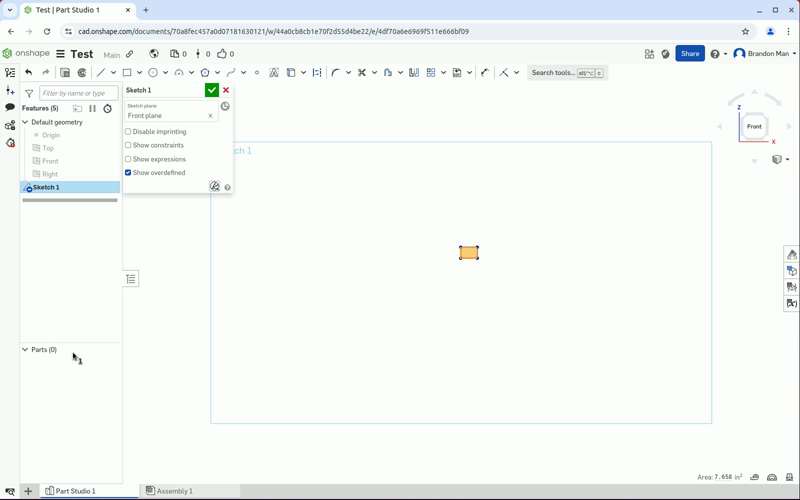
key(shift+y)
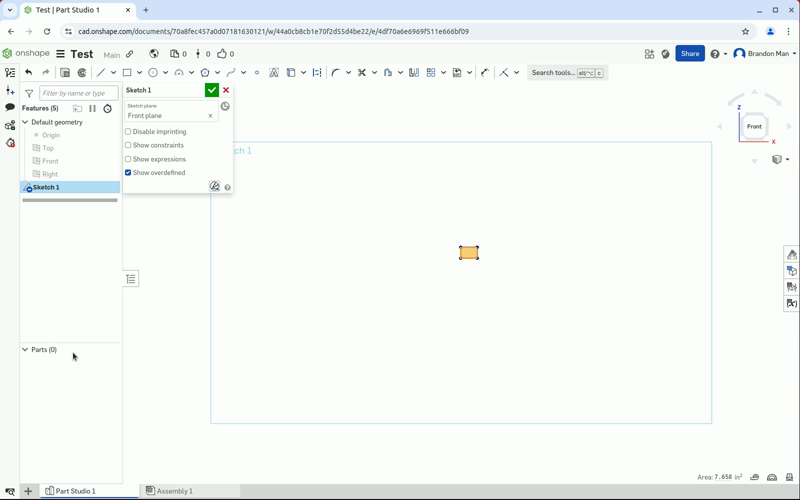
key(shift+e)
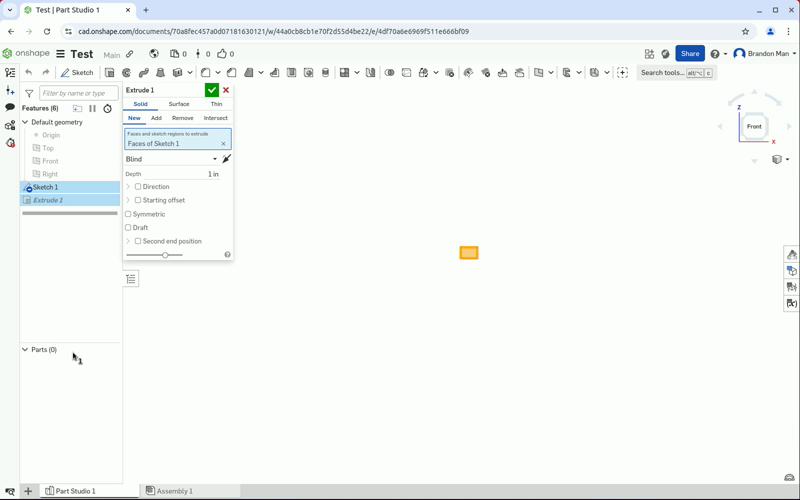
mouse_move(143, 106)
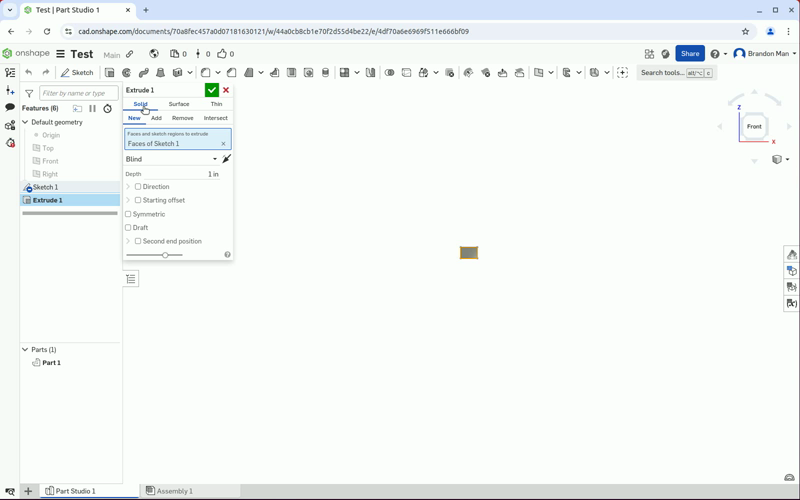
click(143, 106)
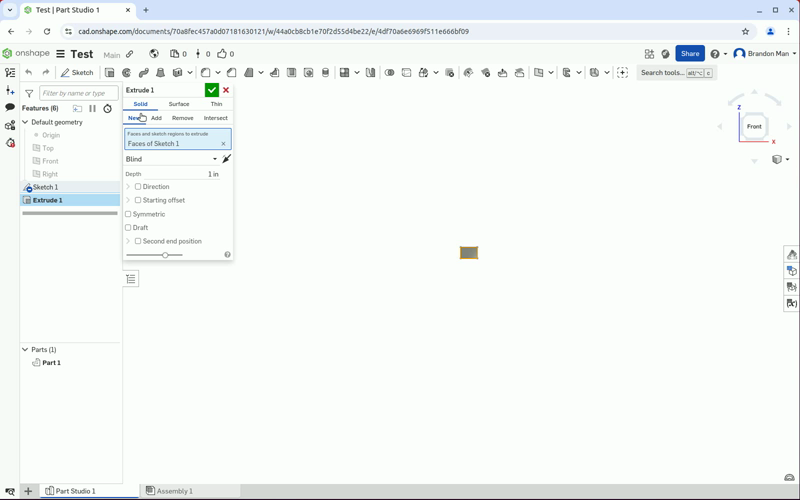
mouse_move(137, 120)
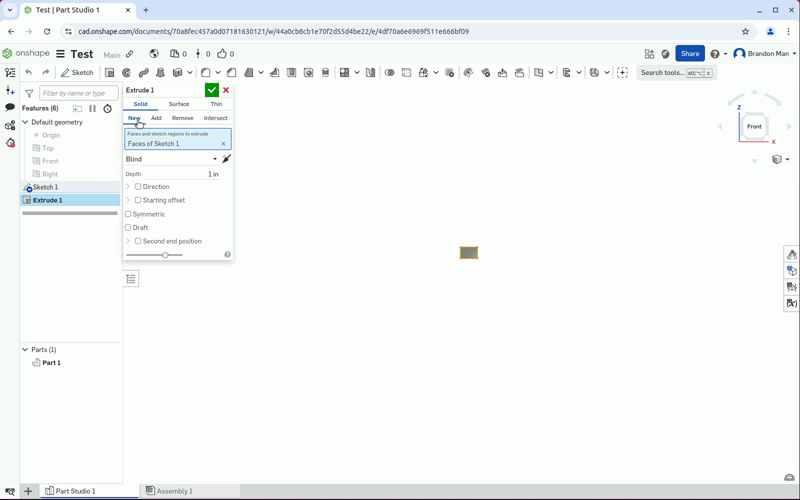
click(137, 120)
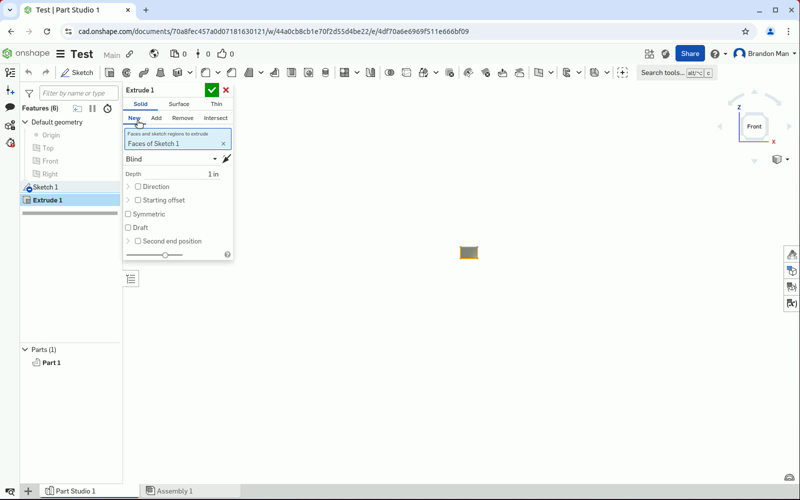
key(tab, 4)
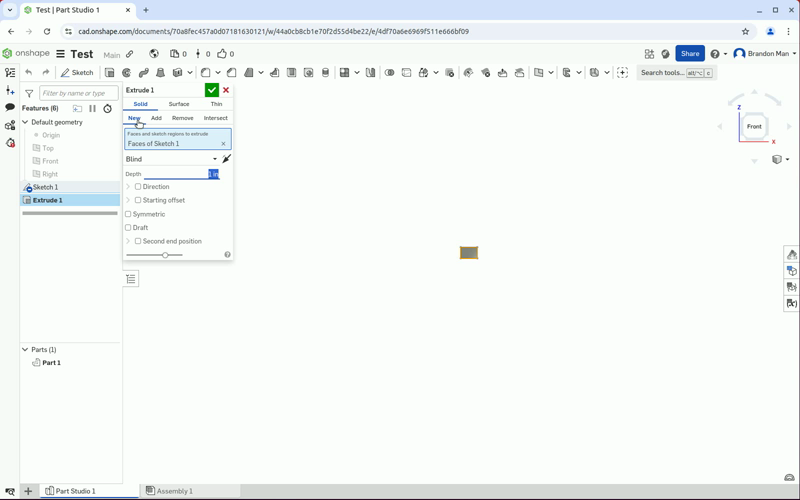
text(12.998)
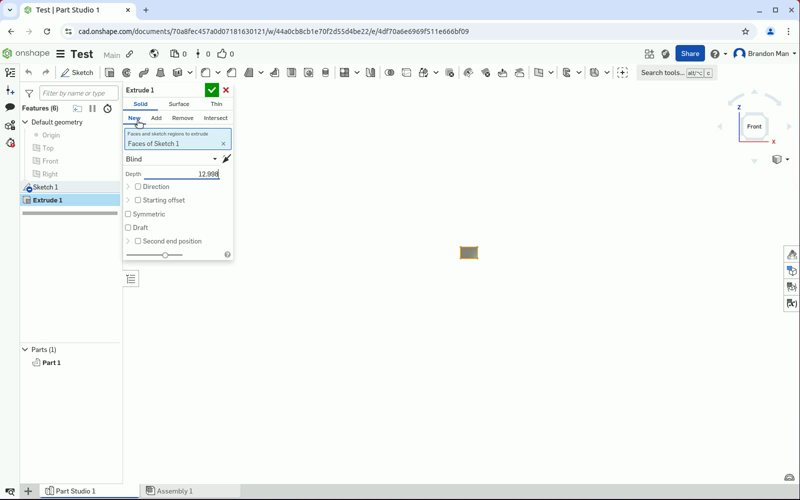
key(enter)
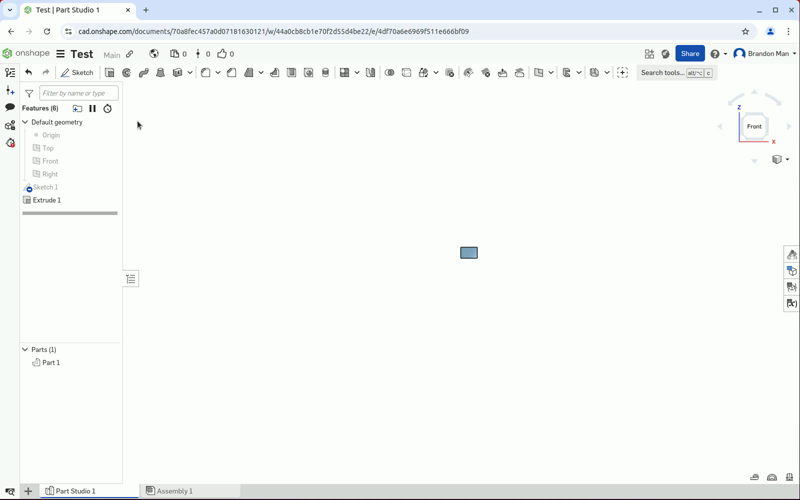
key(shift+h)
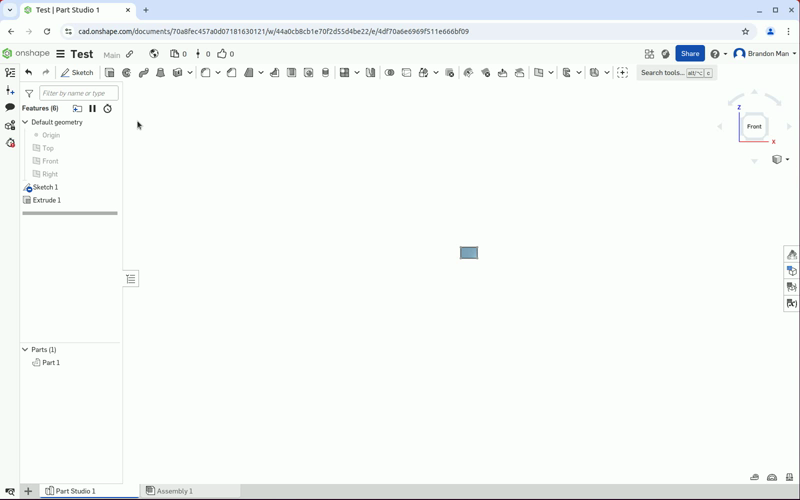
key(shift+h)
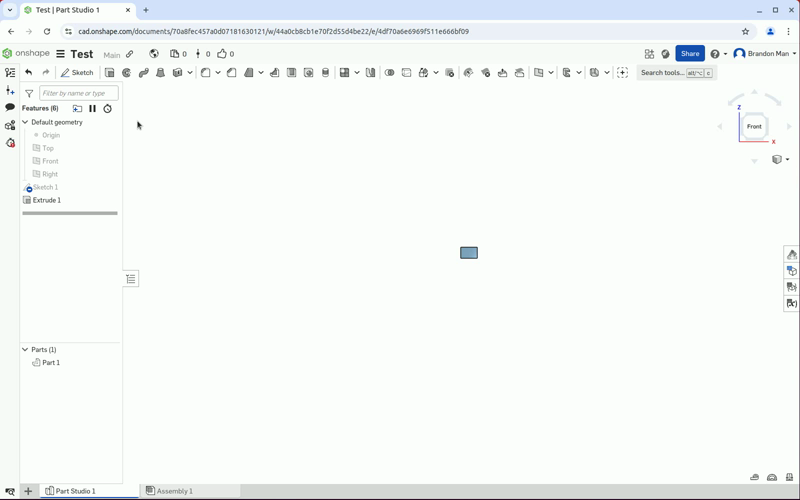
mouse_move(73, 189)
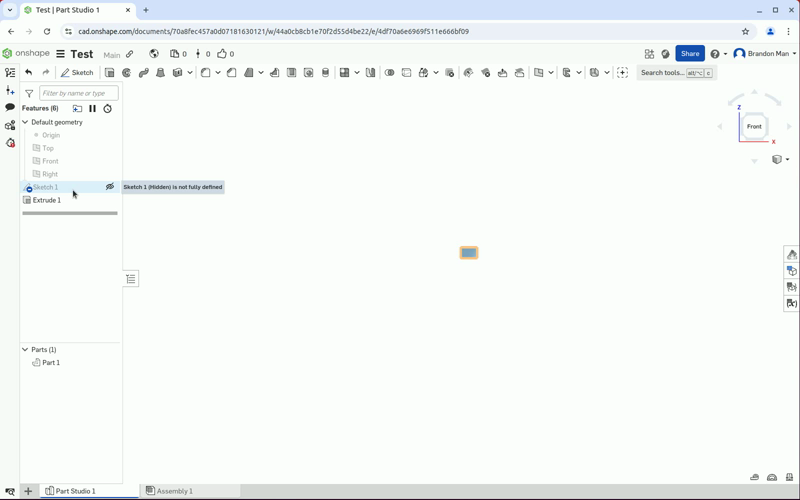
click(73, 189)
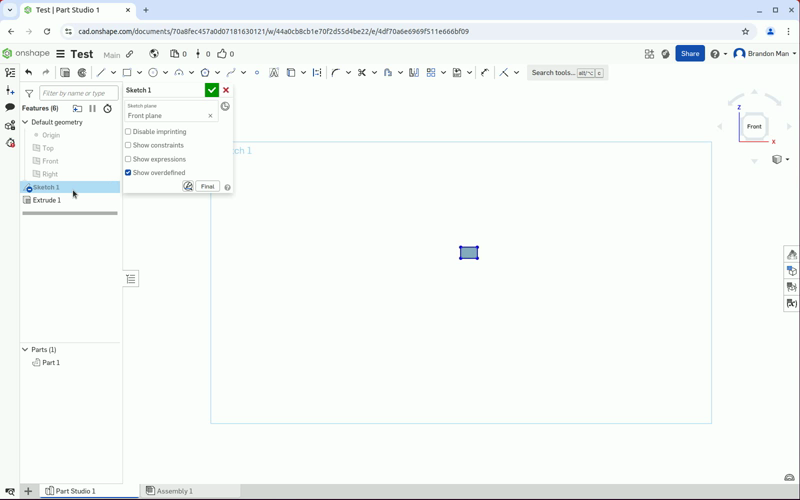
mouse_move(229, 92)
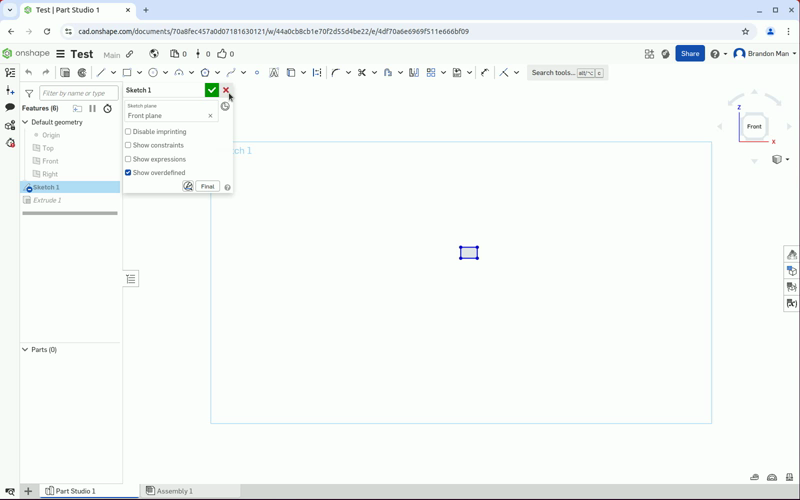
click(229, 92)
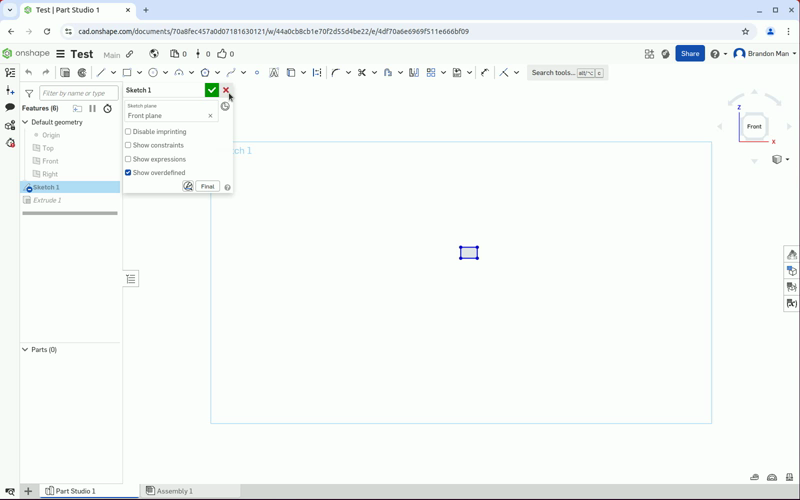
key(shift+s)
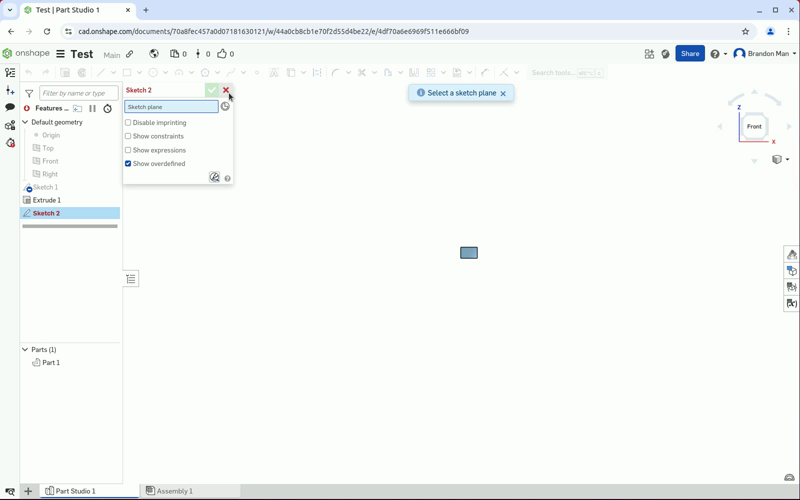
mouse_move(73, 163)
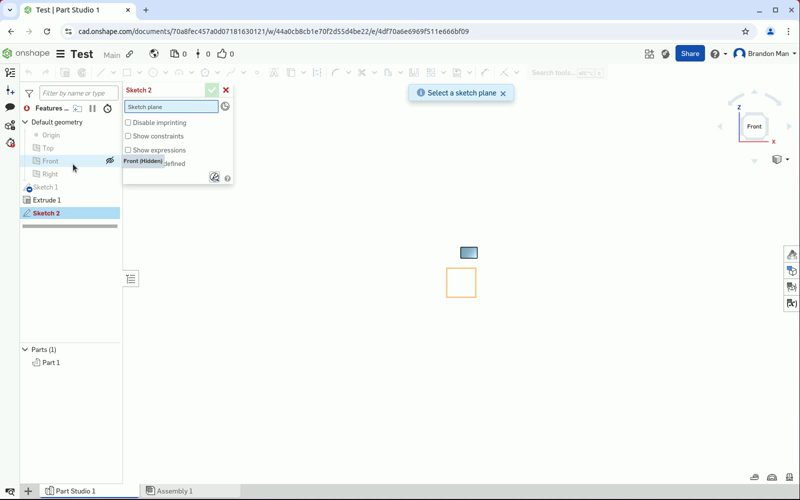
click(73, 163)
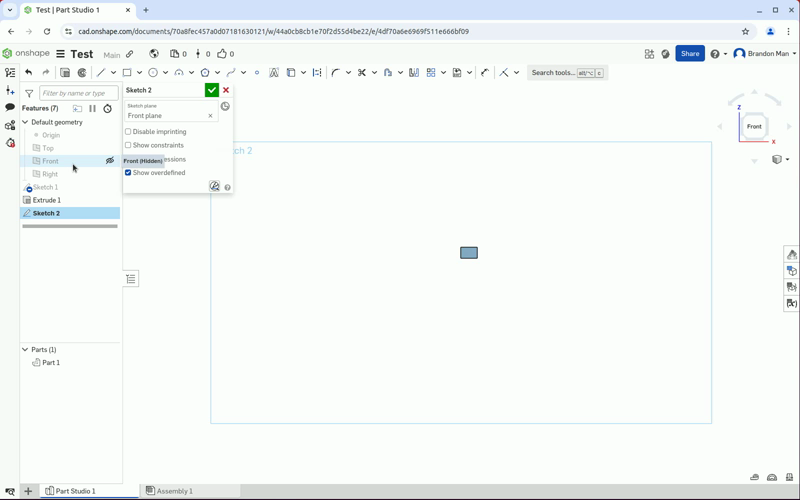
mouse_move(73, 352)
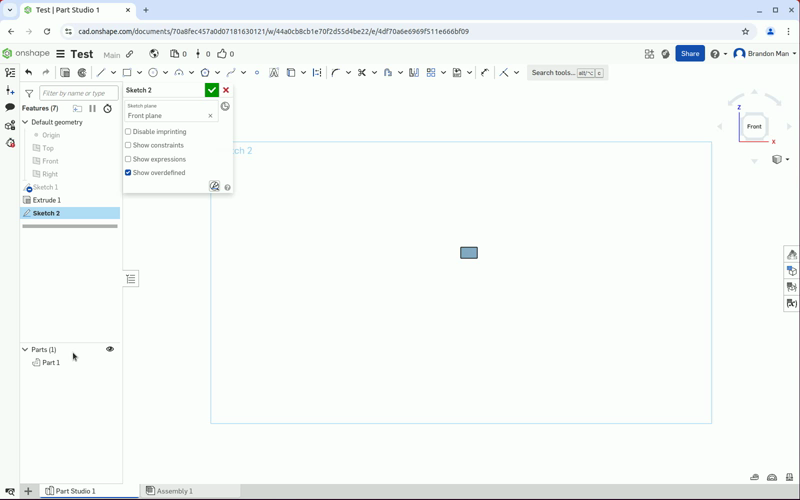
key(y)
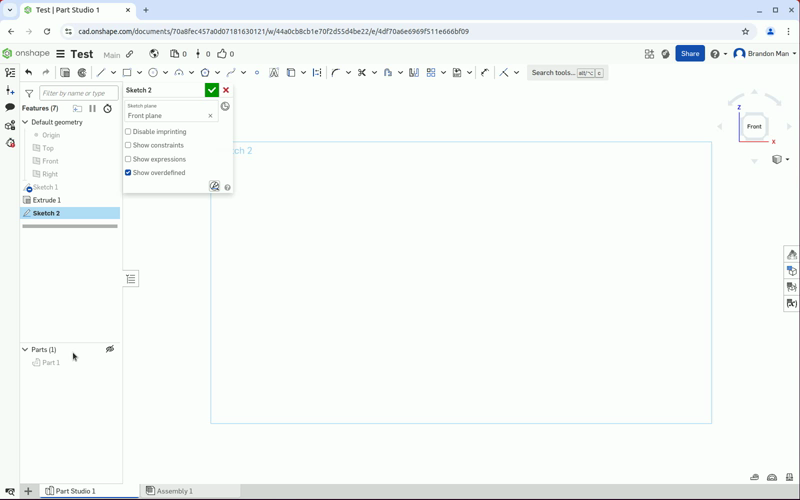
key(l)
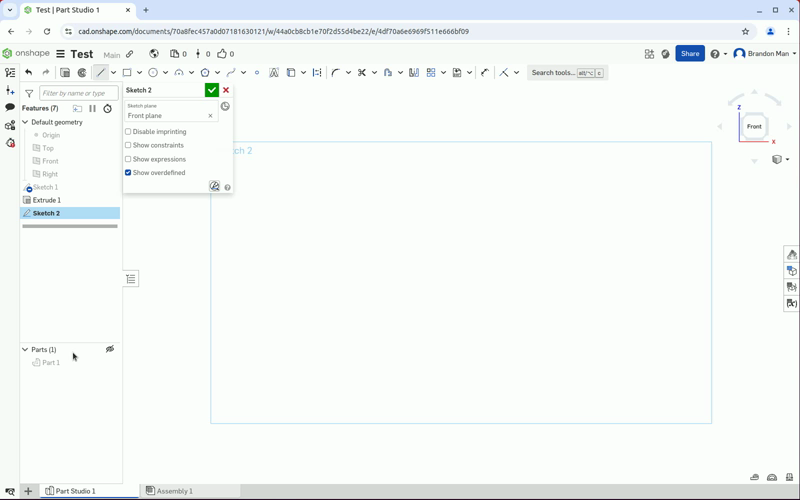
key_down(shift)
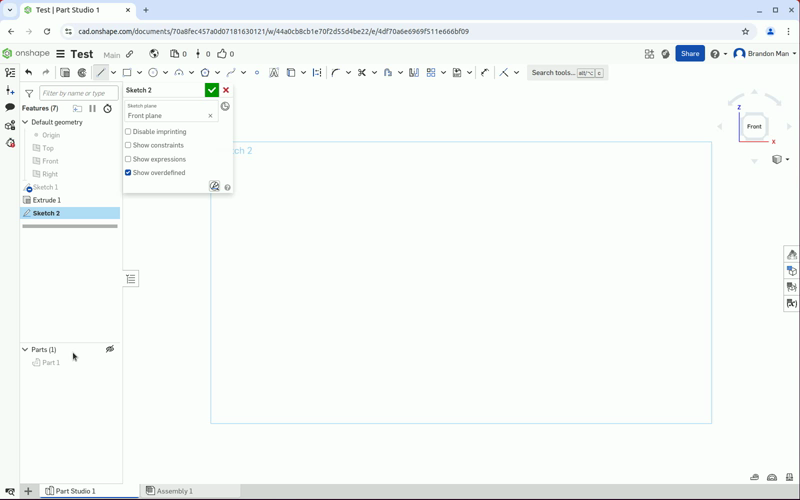
mouse_move(460, 282)
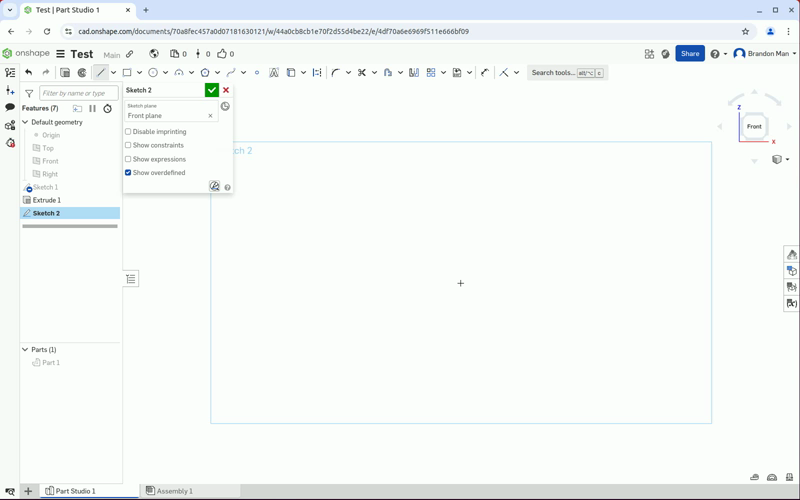
click(460, 282)
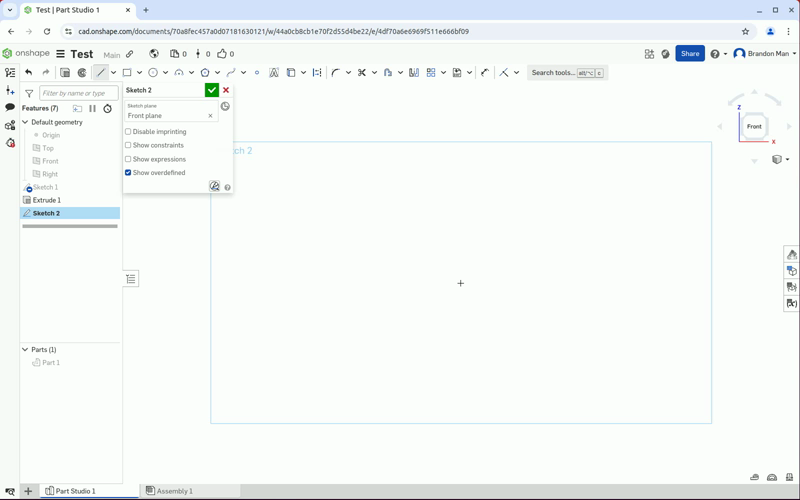
key_up(shift)
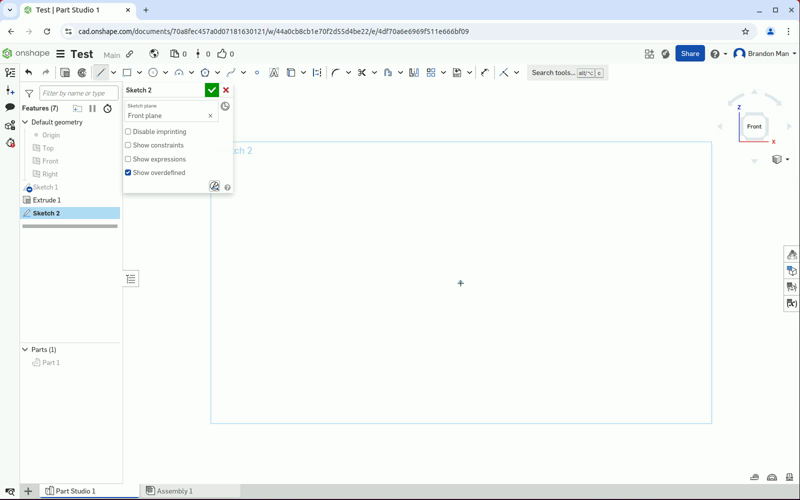
key_down(shift)
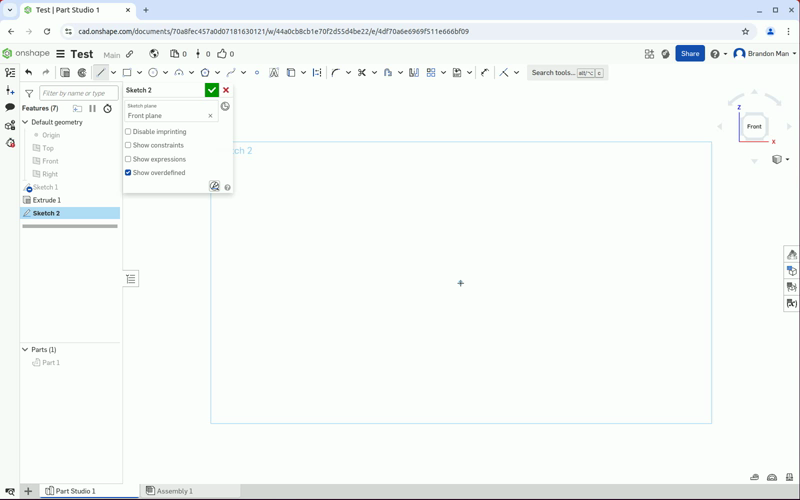
mouse_move(490, 282)
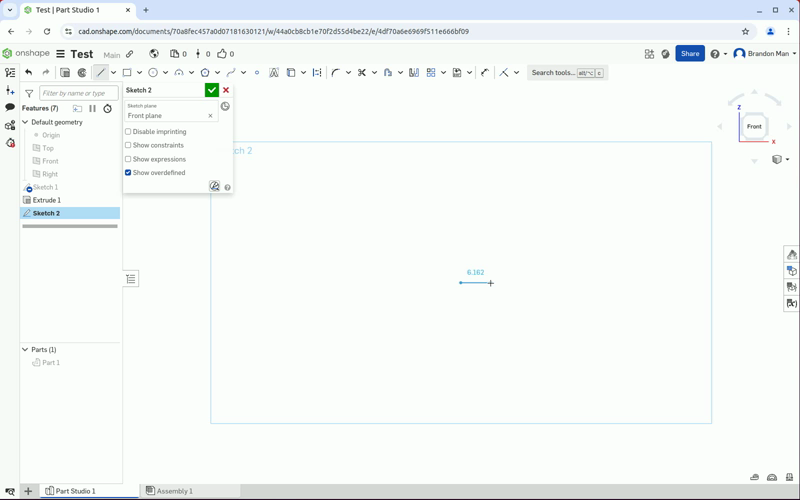
mouse_move(517, 282)
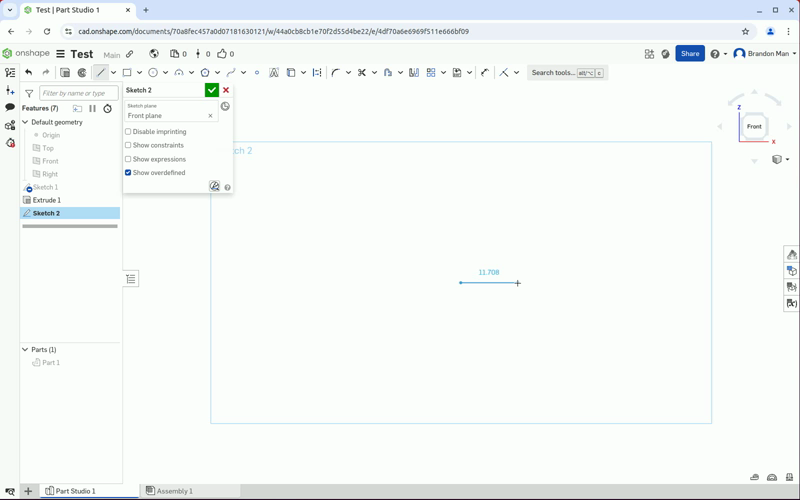
click(517, 282)
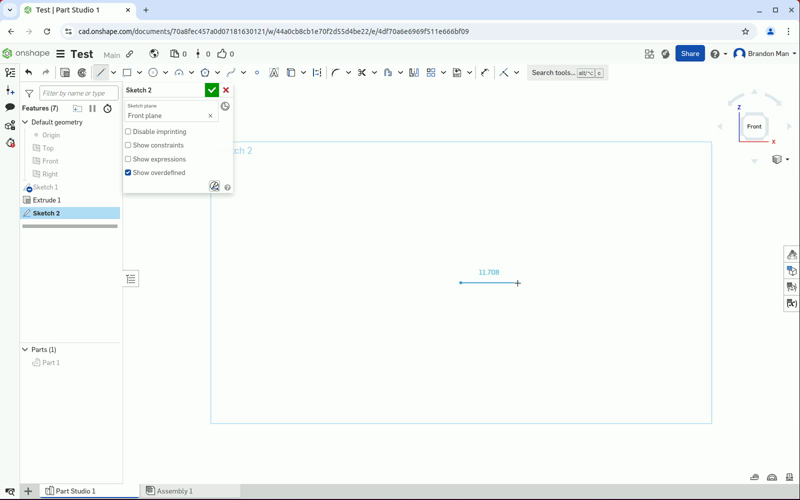
key_up(shift)
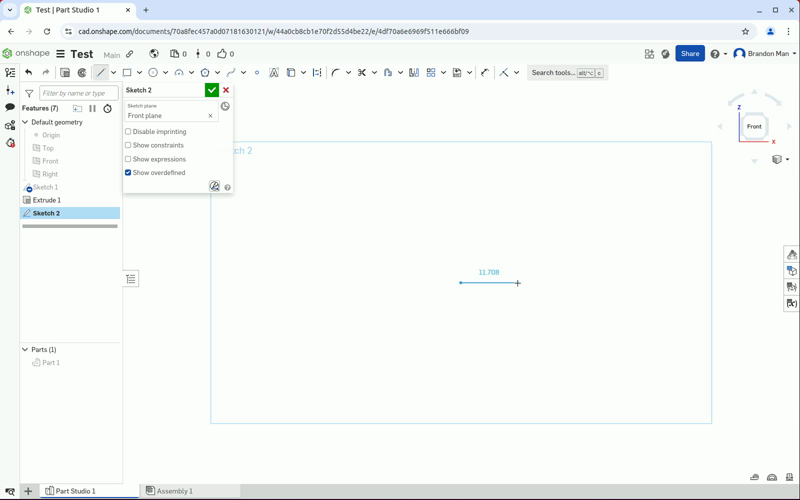
key_down(shift)
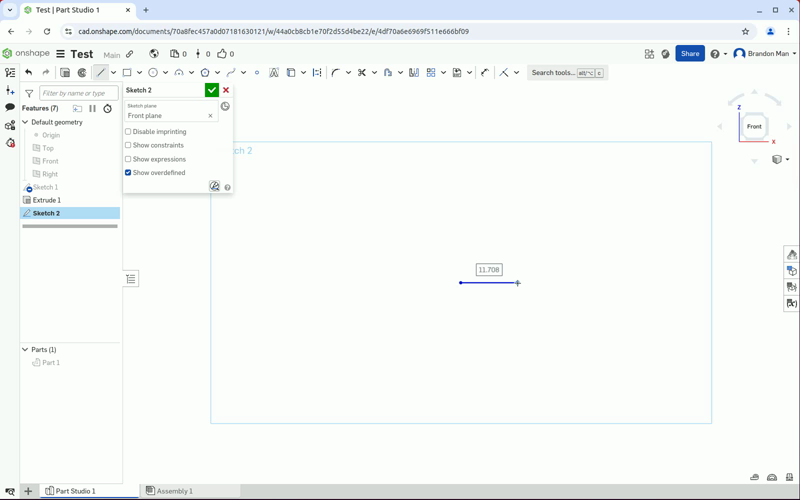
mouse_move(547, 282)
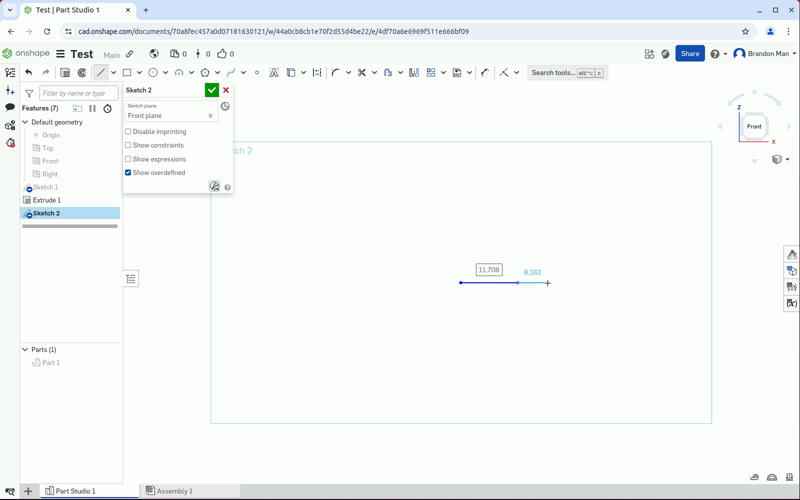
mouse_move(517, 272)
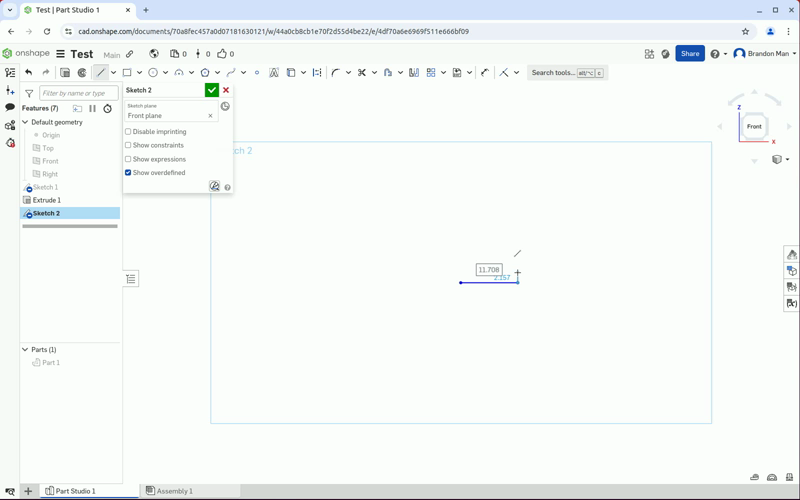
click(517, 272)
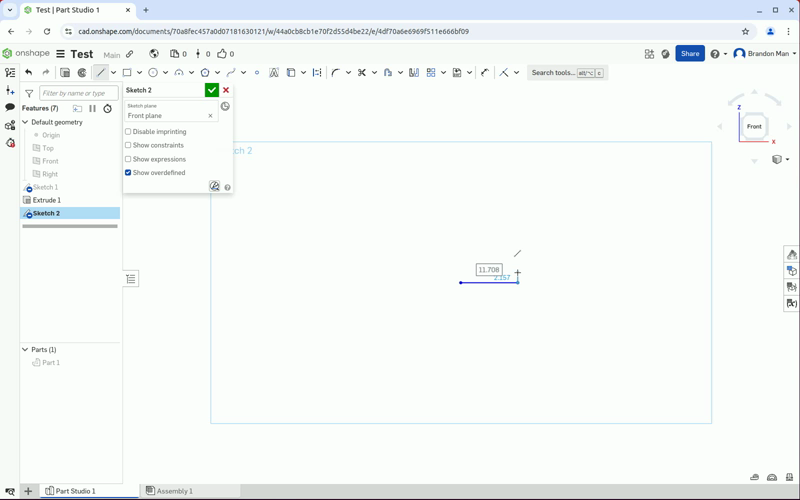
key_up(shift)
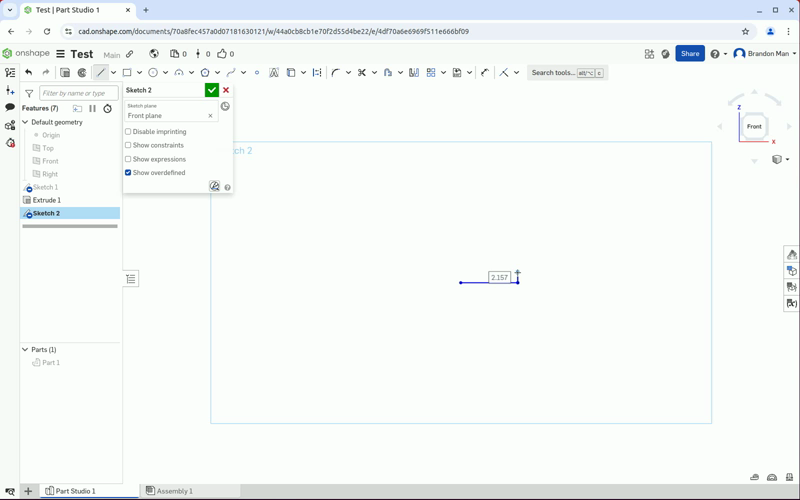
key_down(shift)
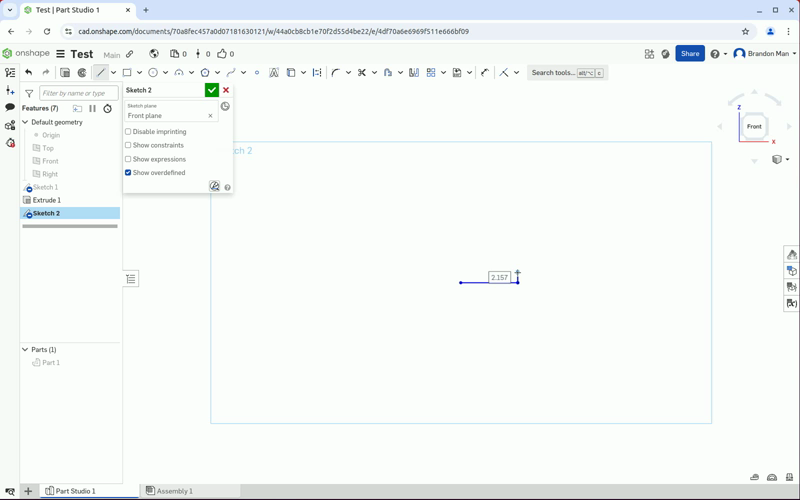
mouse_move(547, 272)
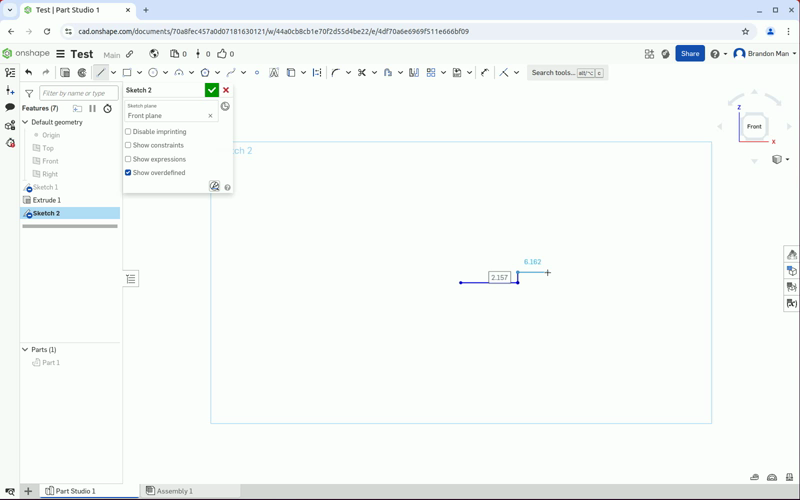
mouse_move(573, 272)
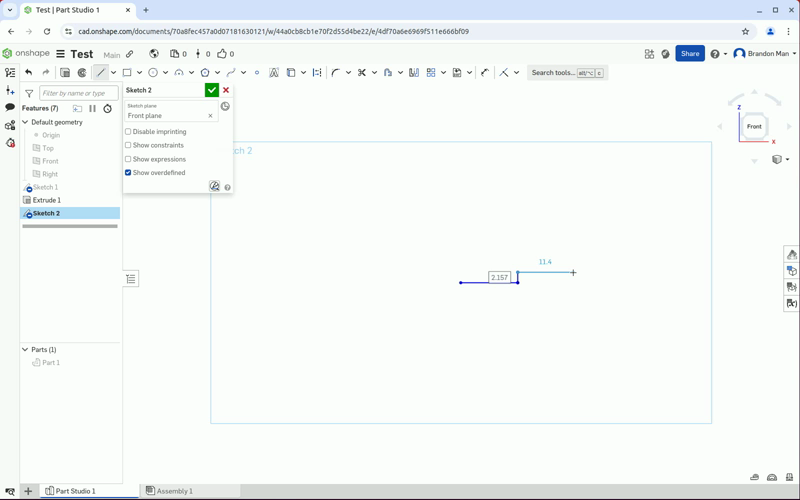
click(573, 272)
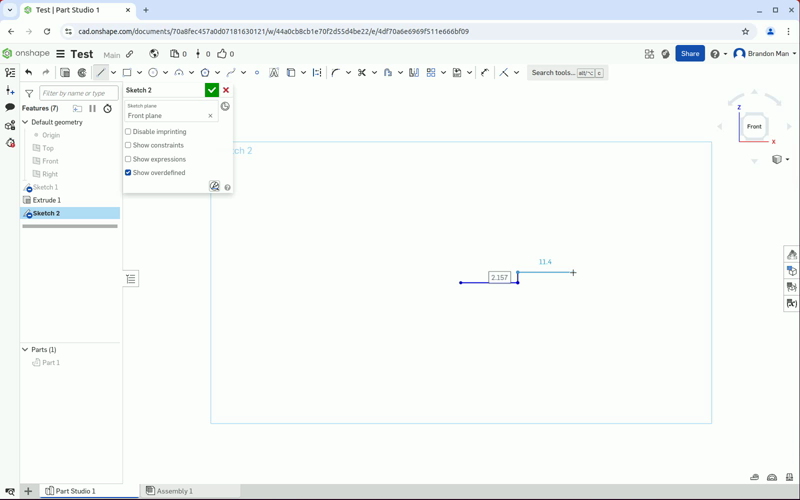
key_up(shift)
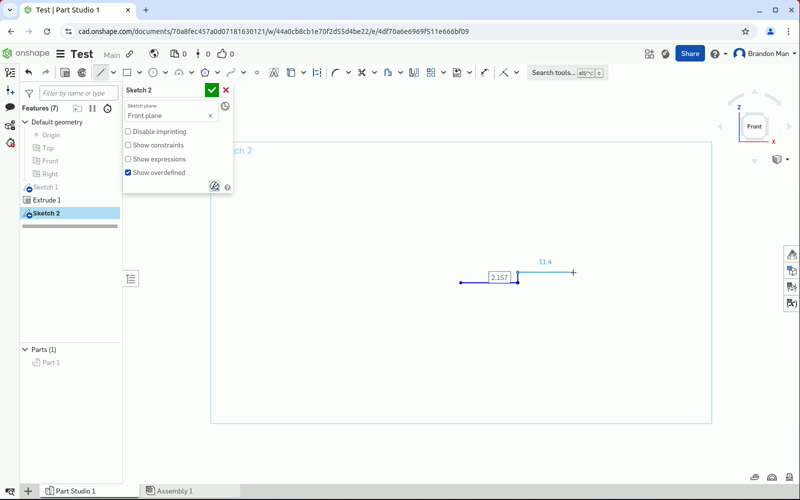
key_down(shift)
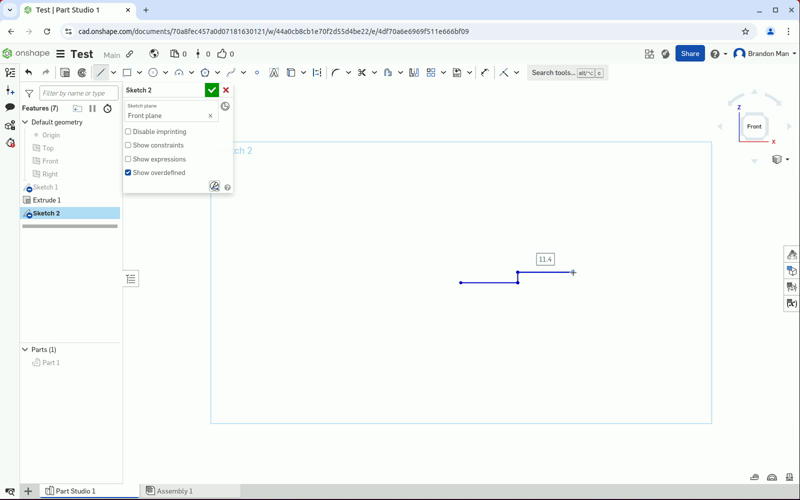
mouse_move(589, 272)
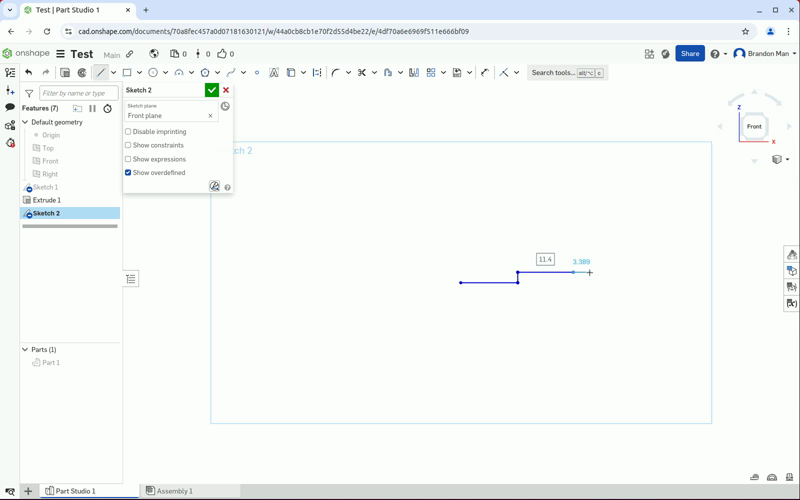
mouse_move(573, 258)
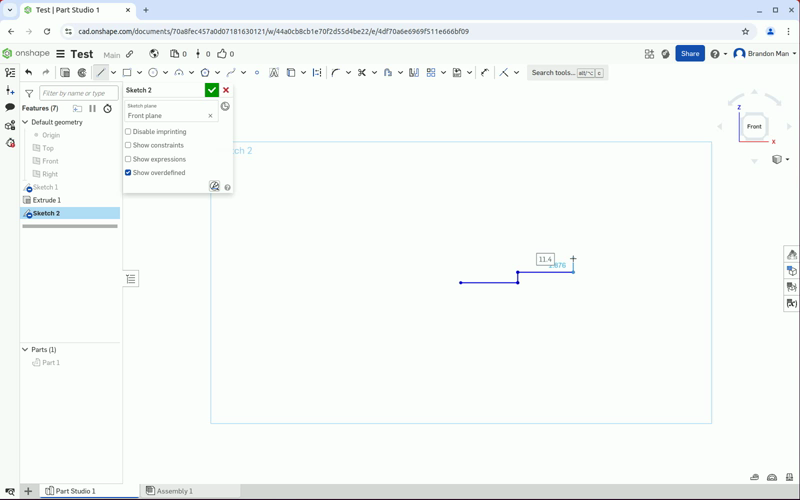
click(573, 258)
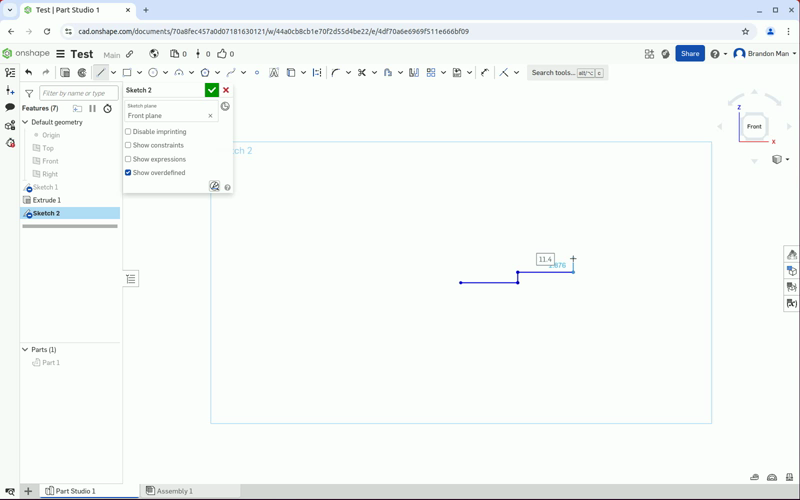
key_up(shift)
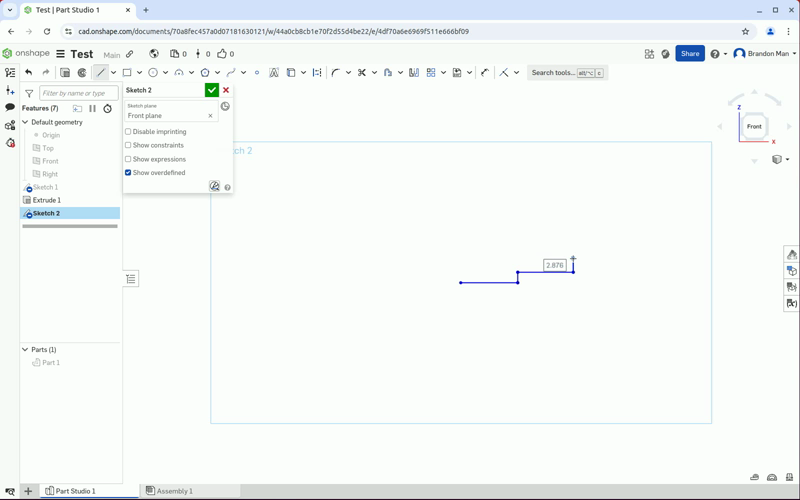
key_down(shift)
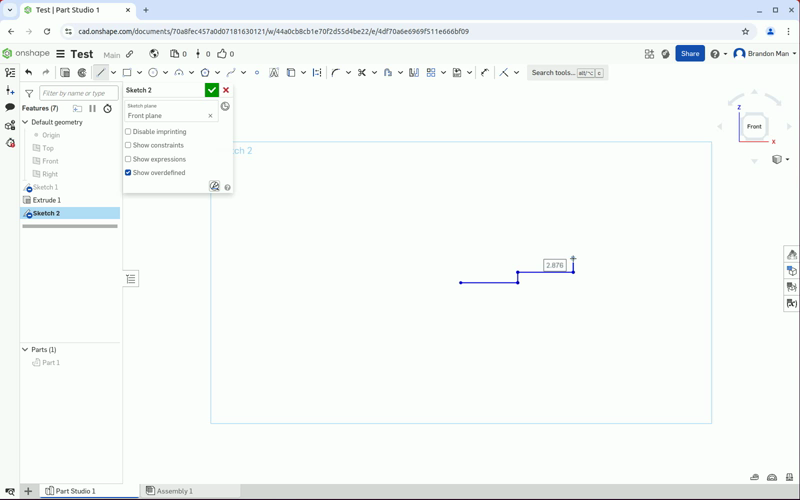
mouse_move(476, 258)
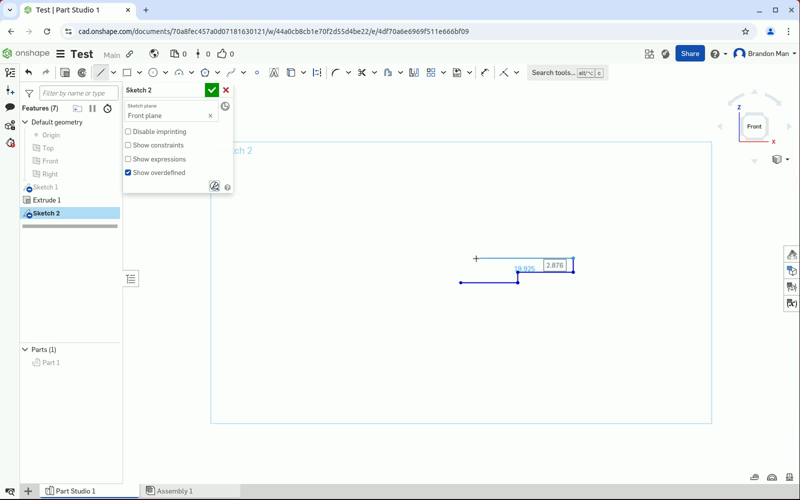
click(476, 258)
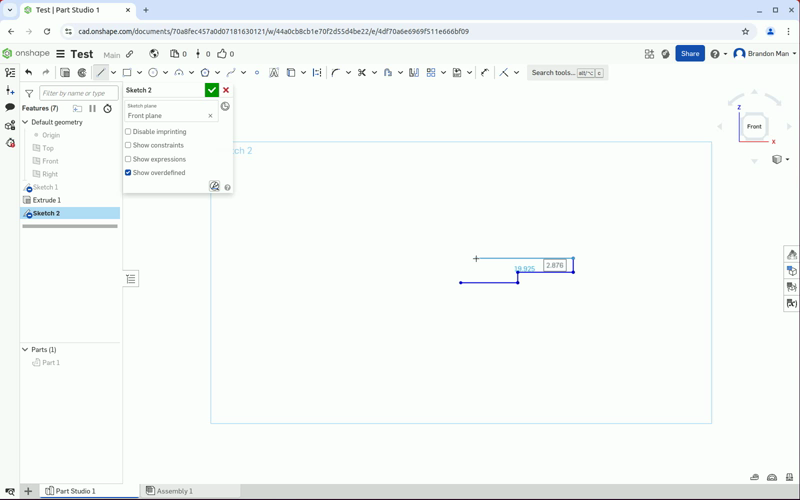
key_up(shift)
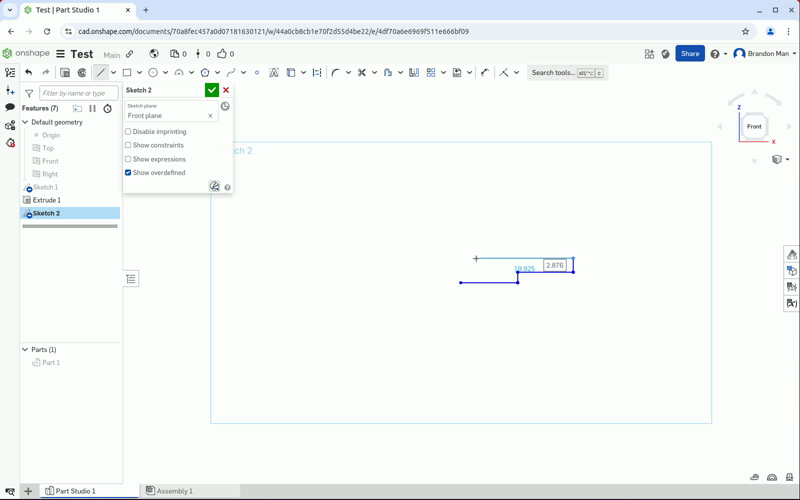
key_down(shift)
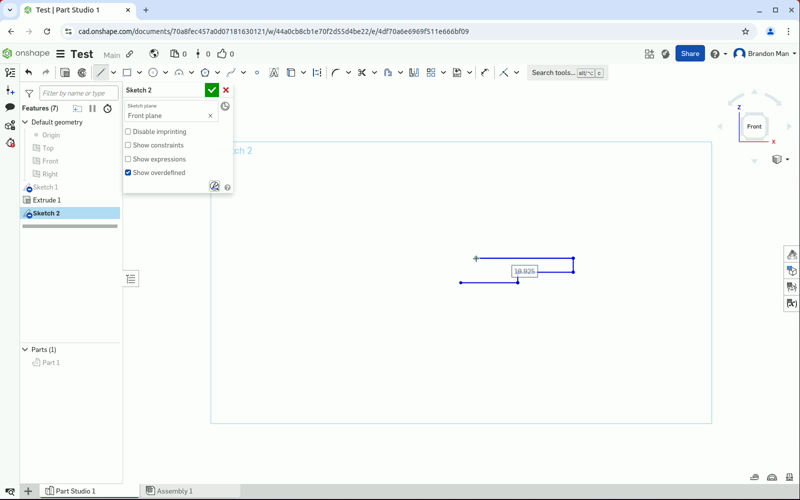
mouse_move(506, 258)
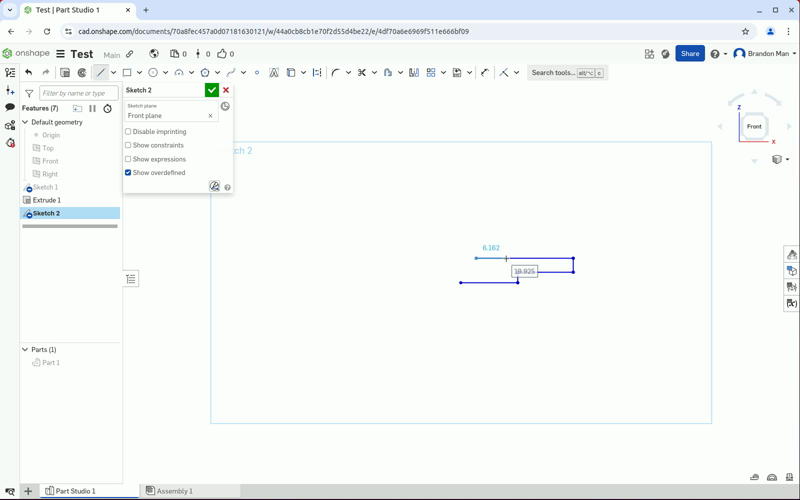
mouse_move(460, 258)
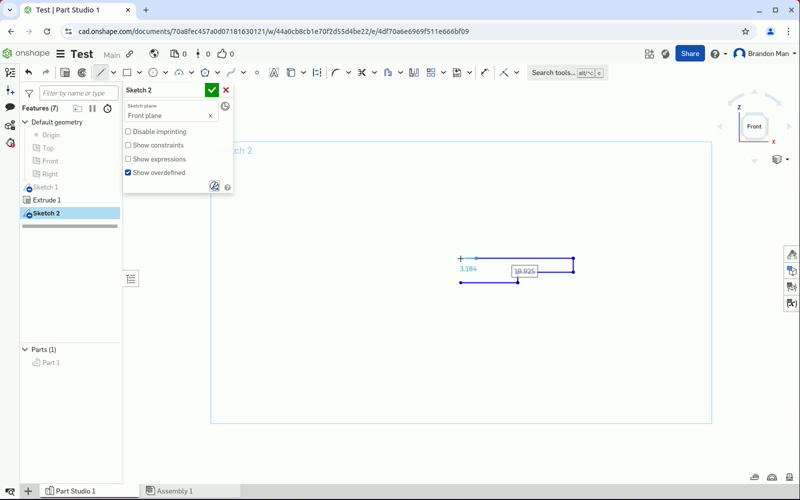
click(460, 258)
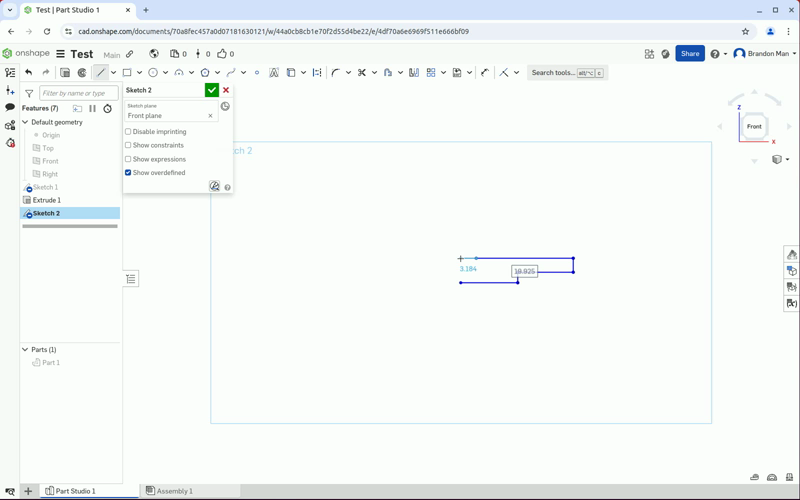
key_up(shift)
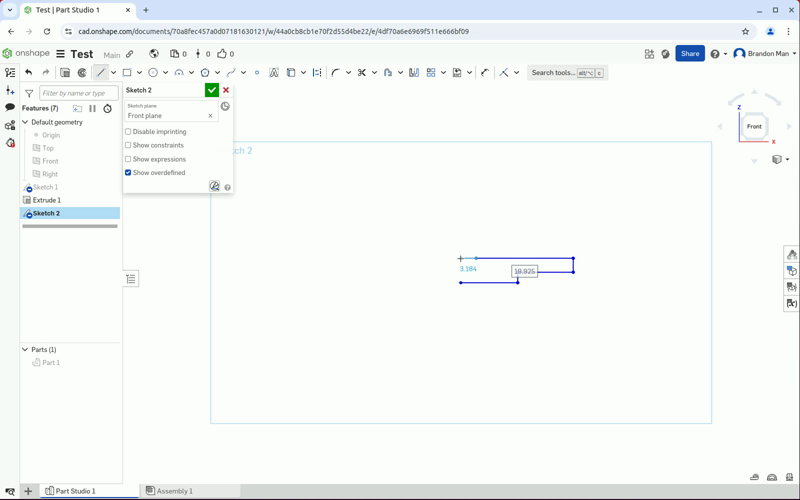
mouse_move(490, 258)
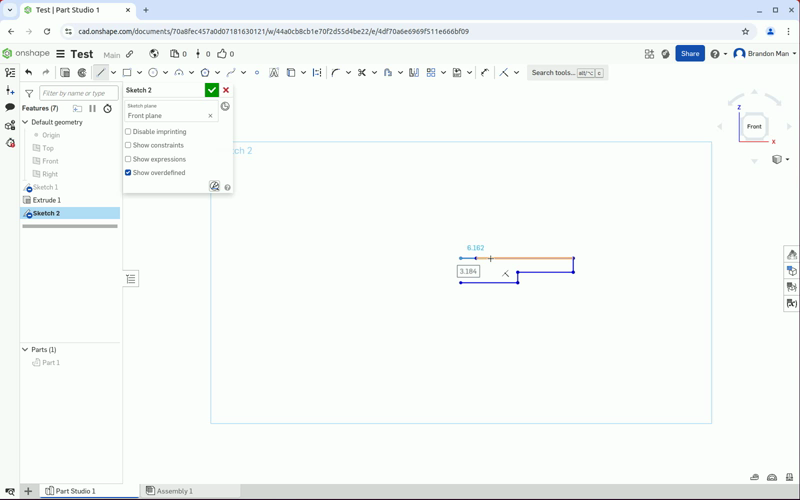
key_down(shift)
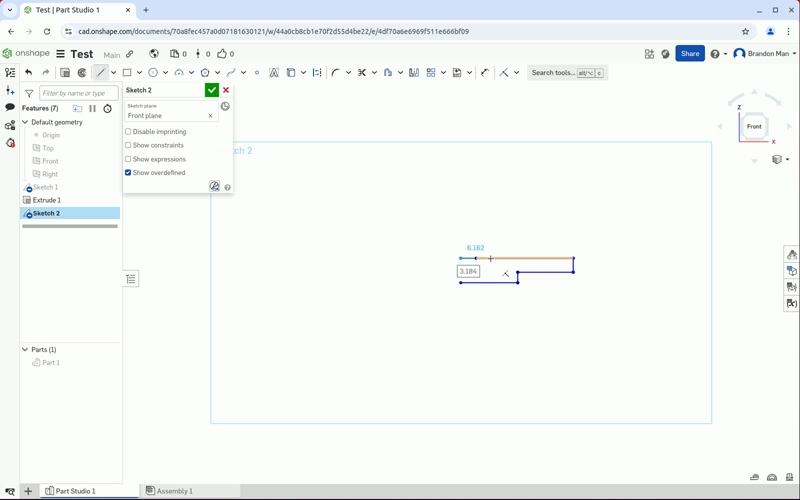
mouse_move(460, 282)
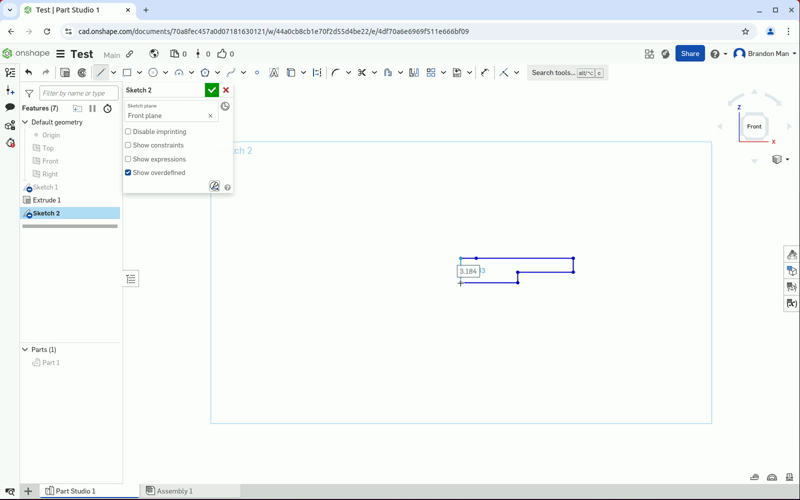
key_up(shift)
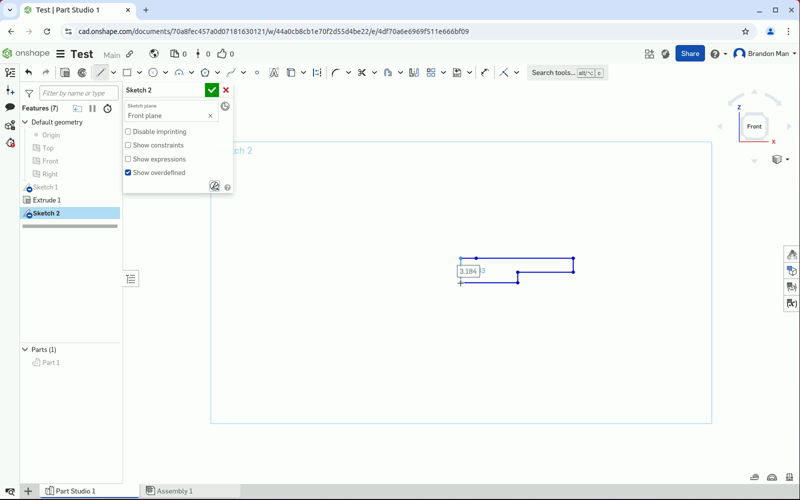
click(460, 282)
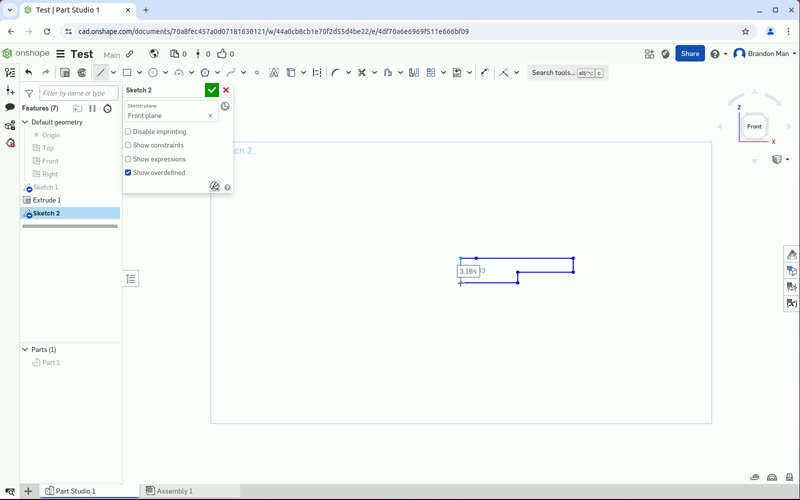
key(esc)
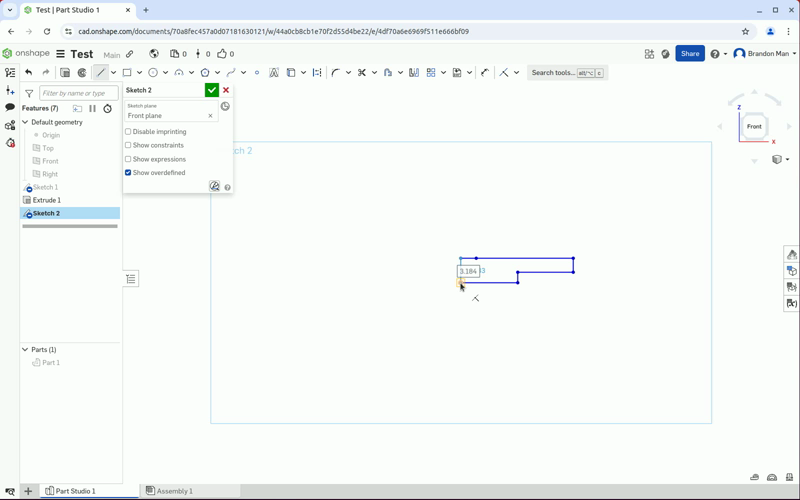
mouse_move(498, 269)
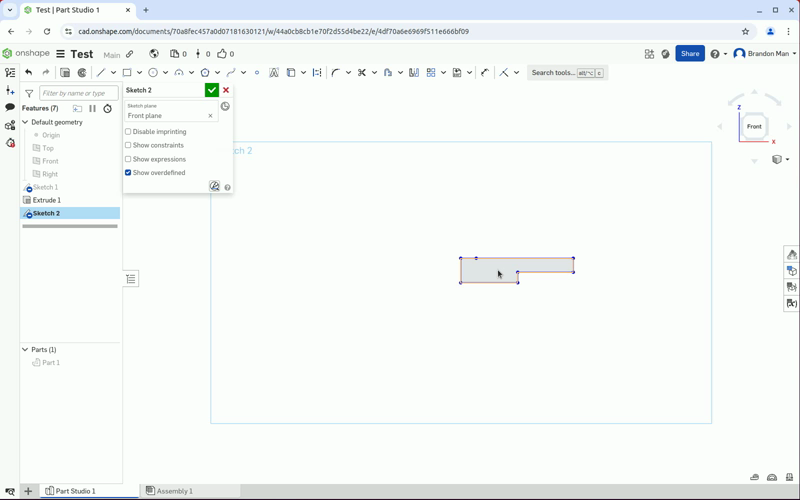
click(498, 269)
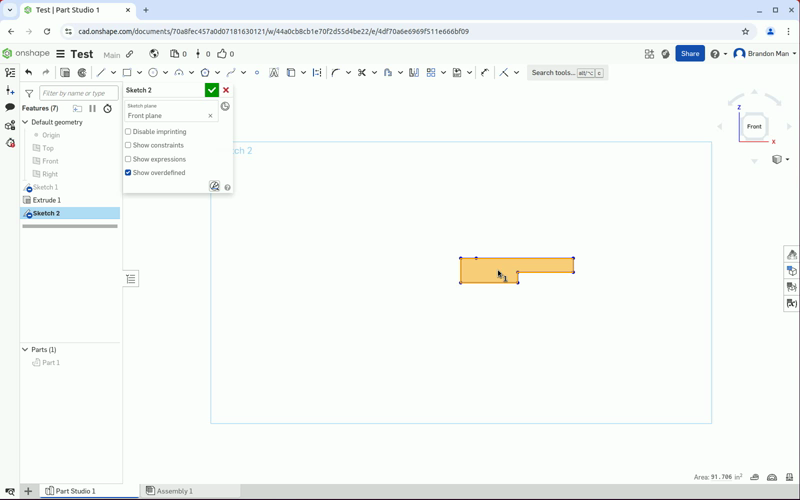
mouse_move(73, 352)
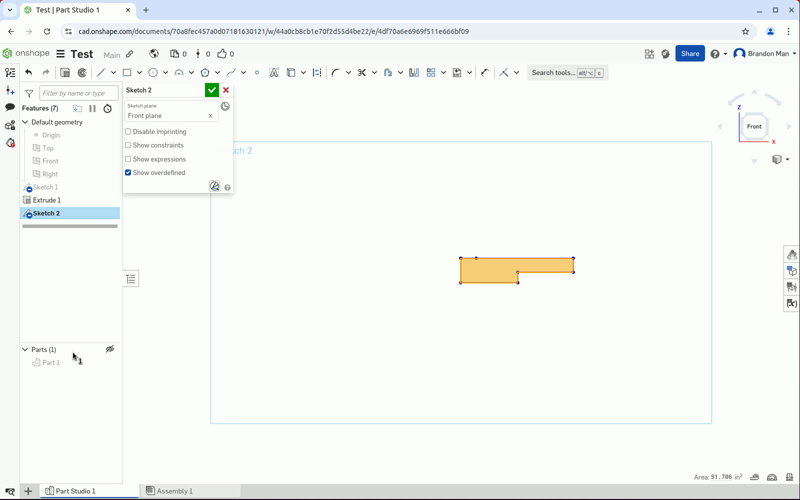
key(shift+y)
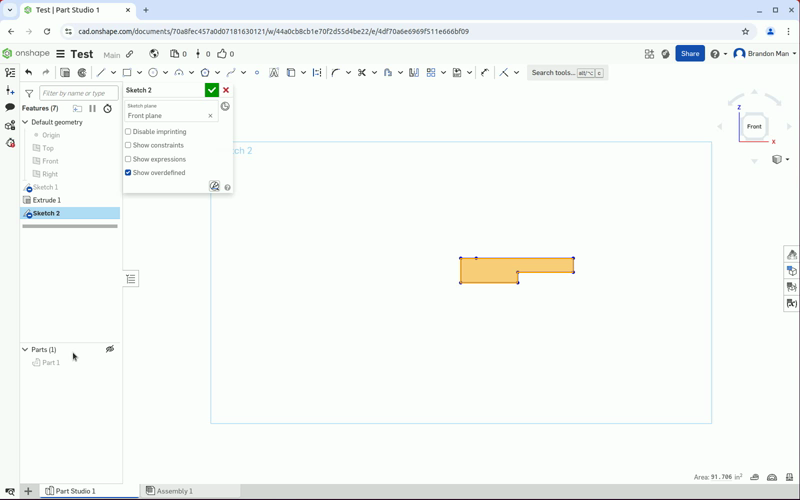
key(shift+e)
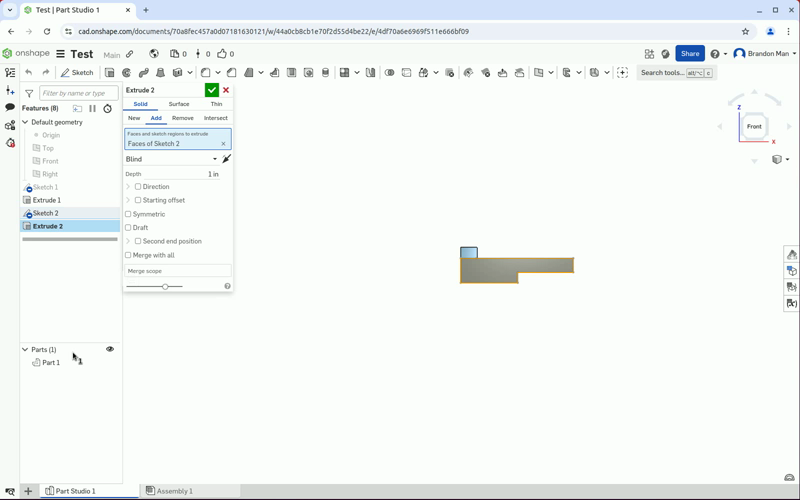
mouse_move(143, 106)
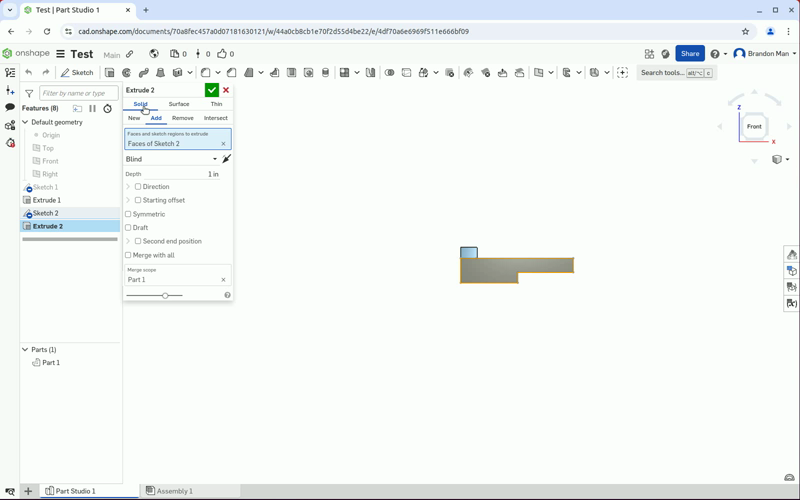
click(143, 106)
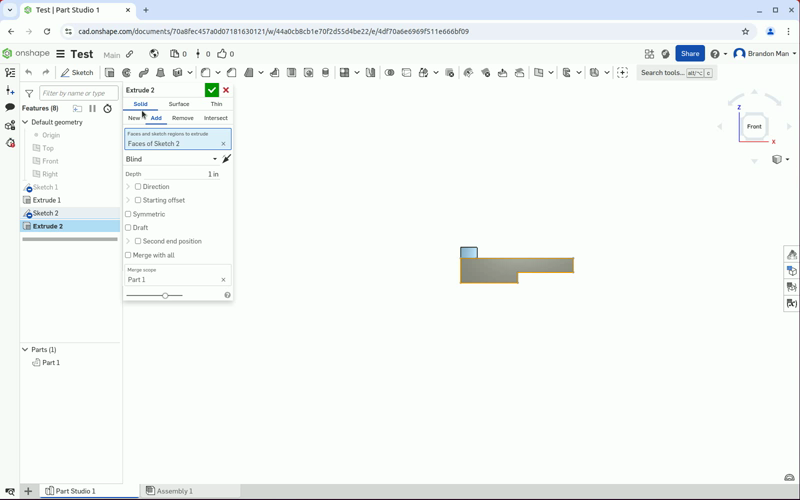
mouse_move(137, 120)
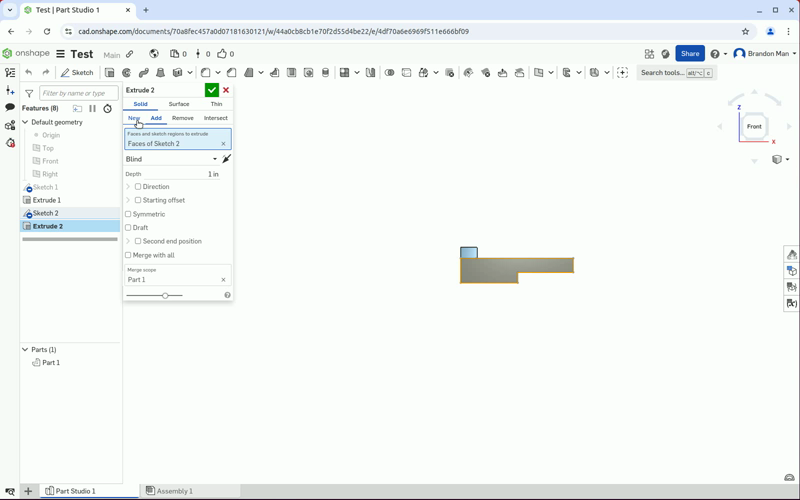
click(137, 120)
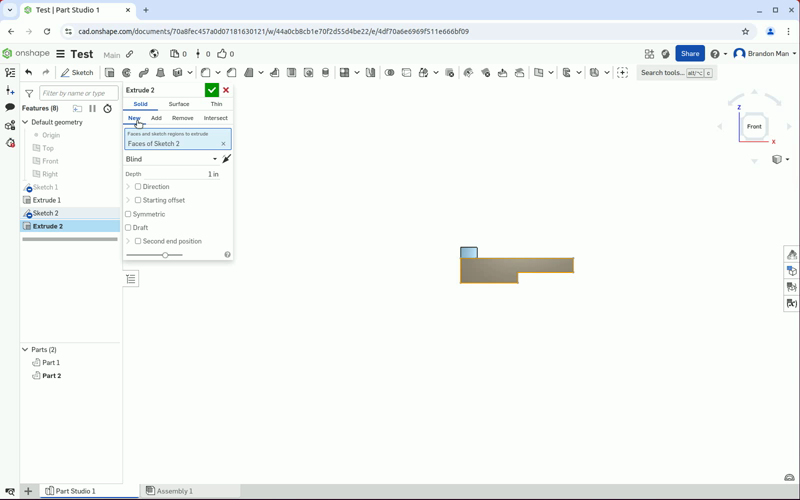
key(tab, 4)
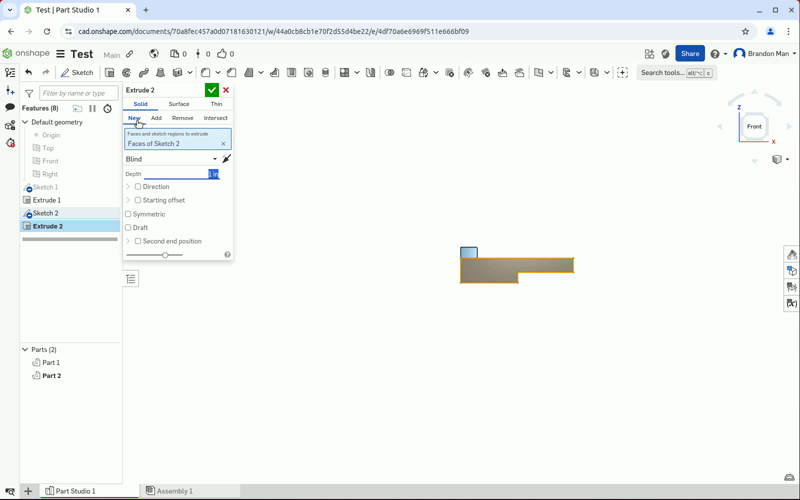
text(12.998)
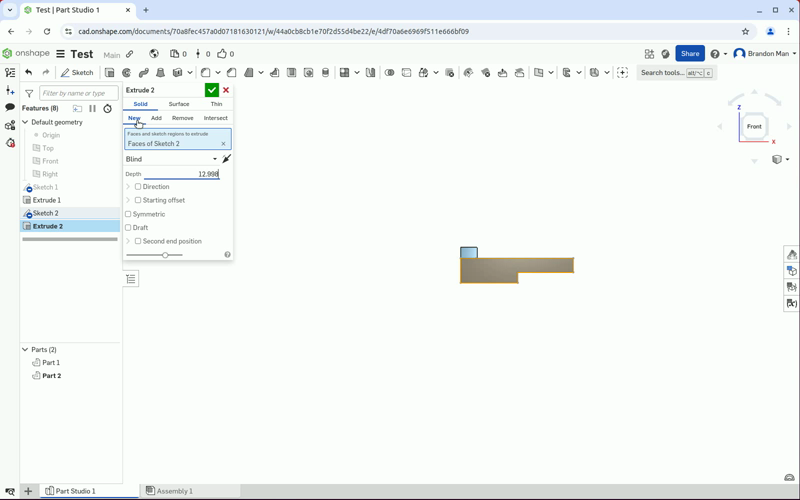
key(enter)
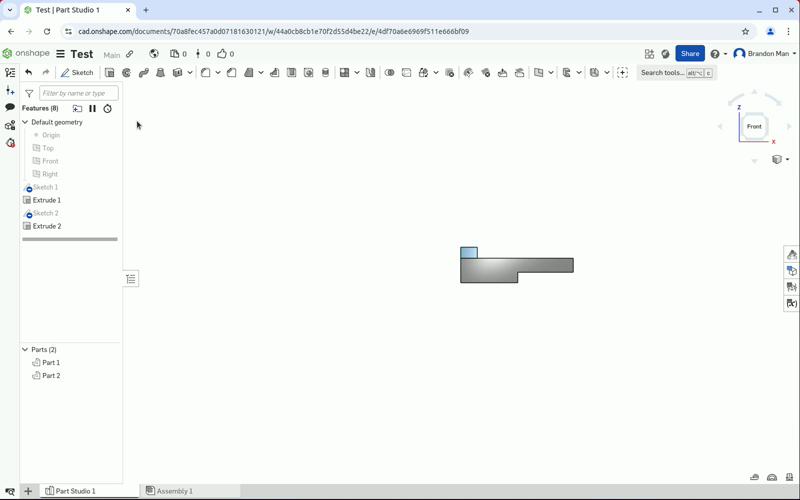
key(shift+h)
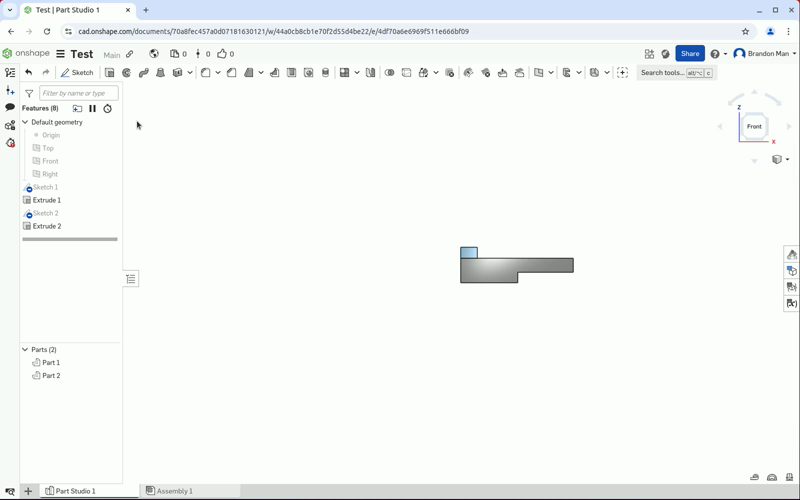
key(shift+h)
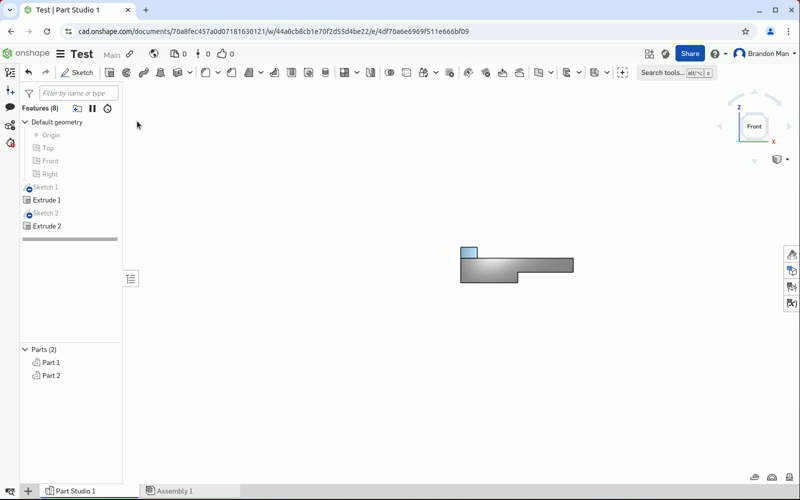
mouse_move(73, 189)
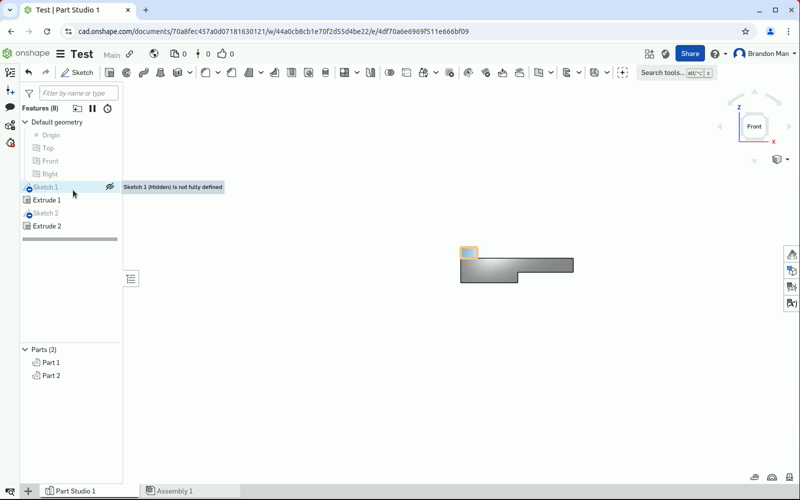
click(73, 189)
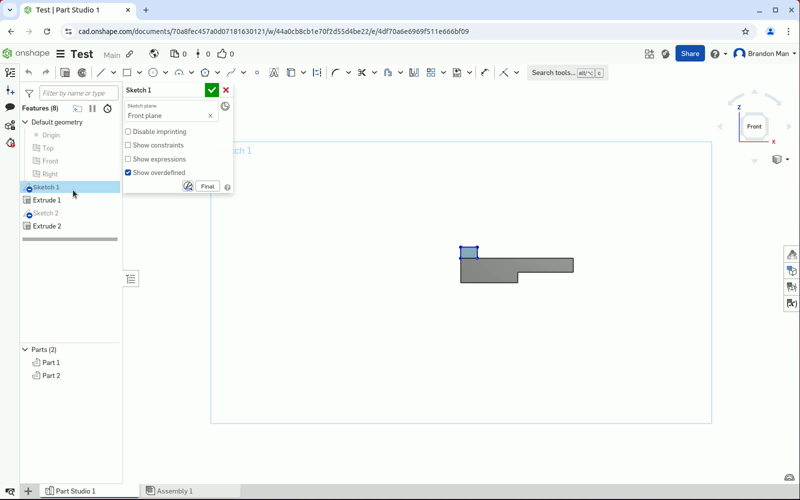
mouse_move(229, 92)
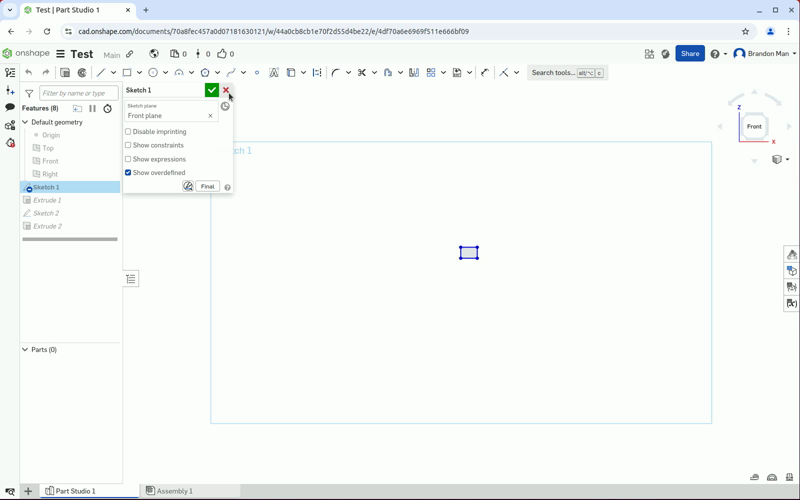
click(229, 92)
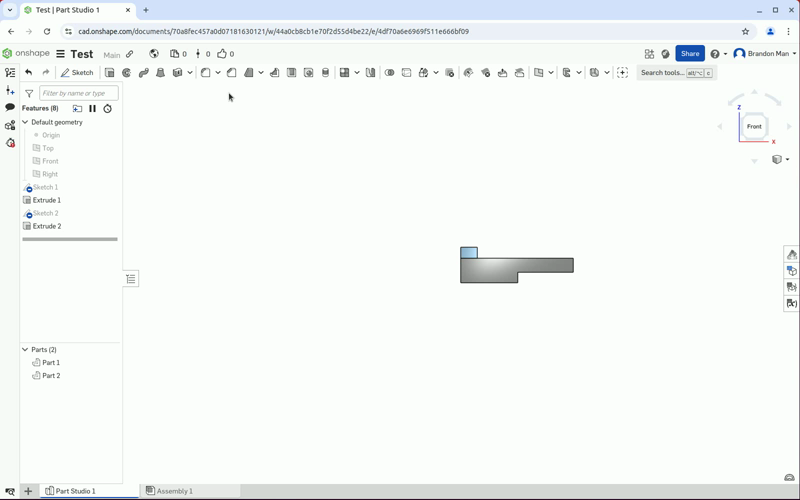
mouse_move(73, 352)
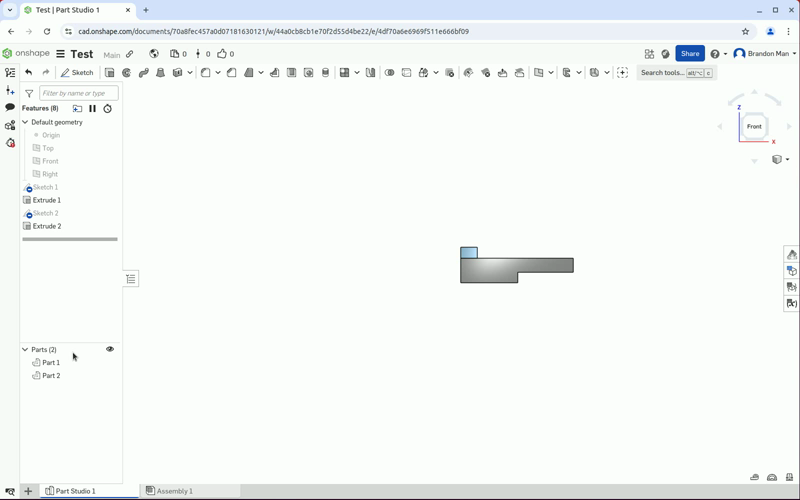
key(y)
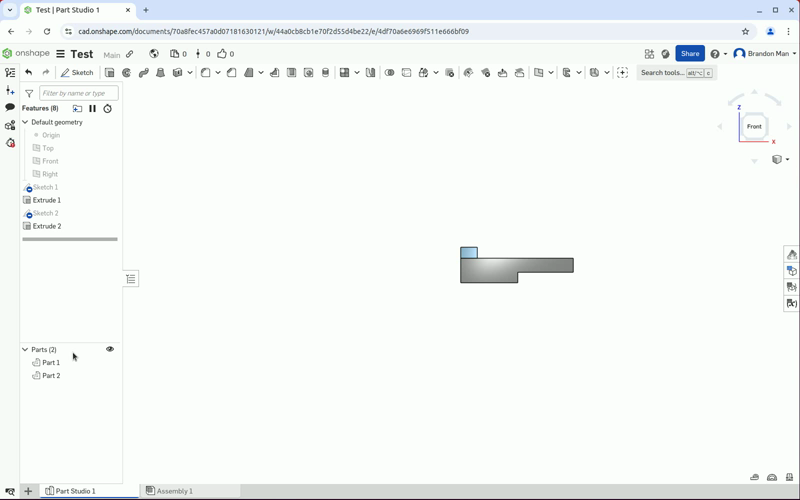
key(shift+p)
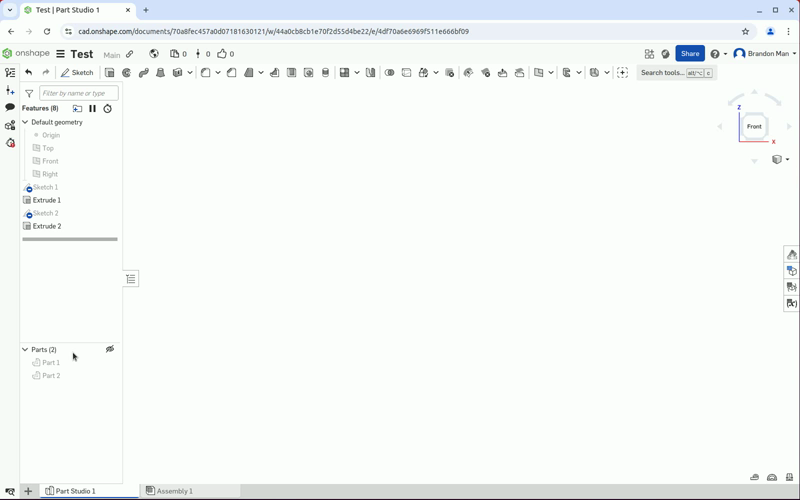
key(space)
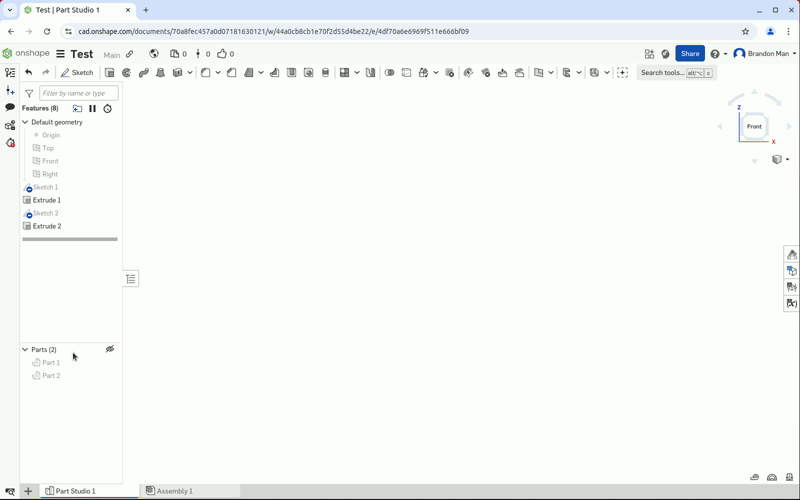
key_down(shift)
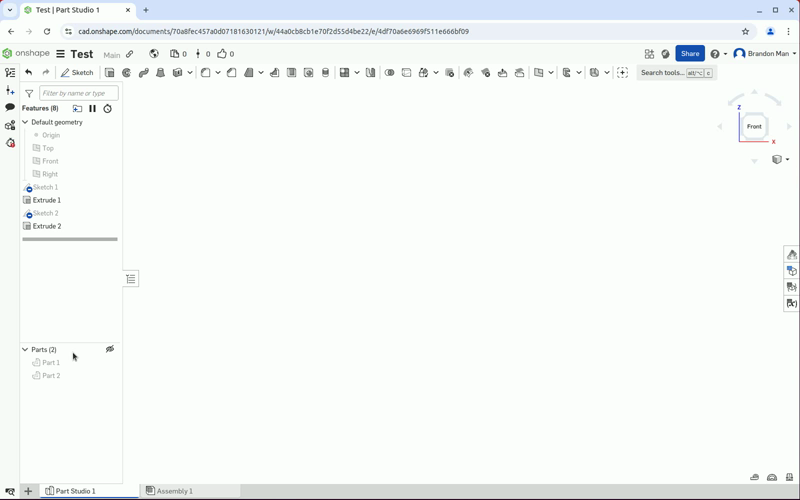
key(down)
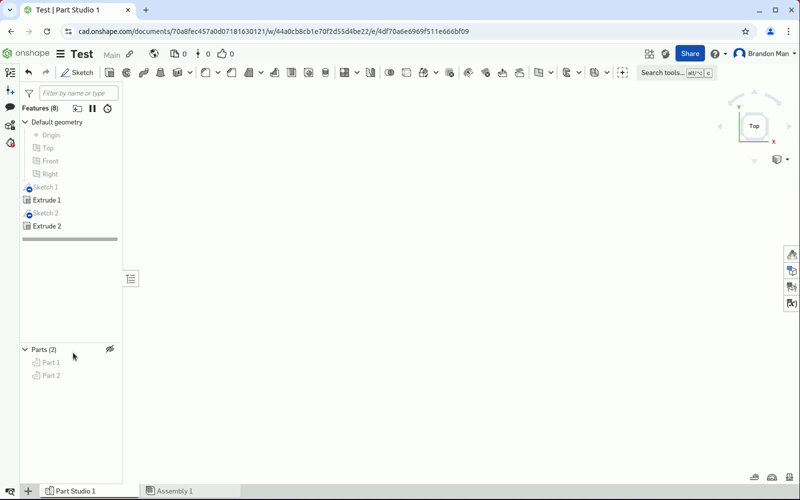
key_up(shift)
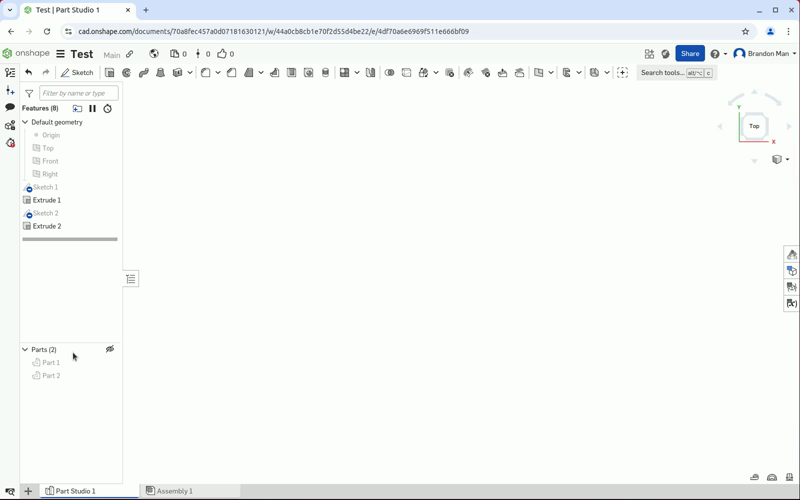
mouse_move(73, 352)
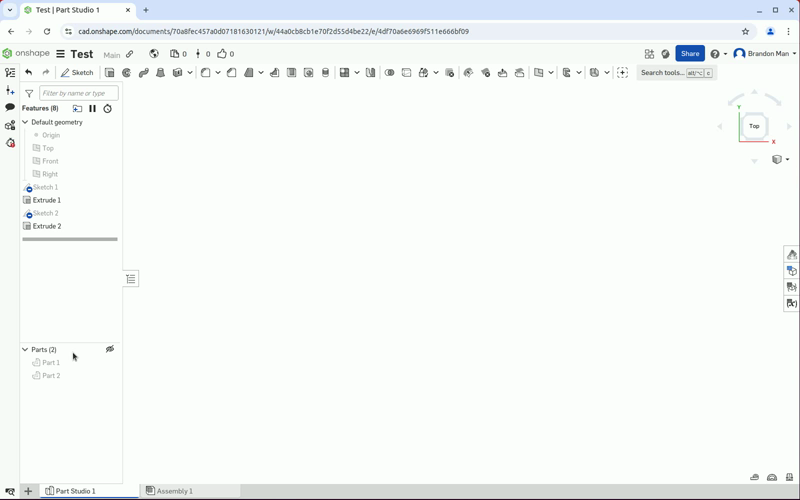
key(shift+y)
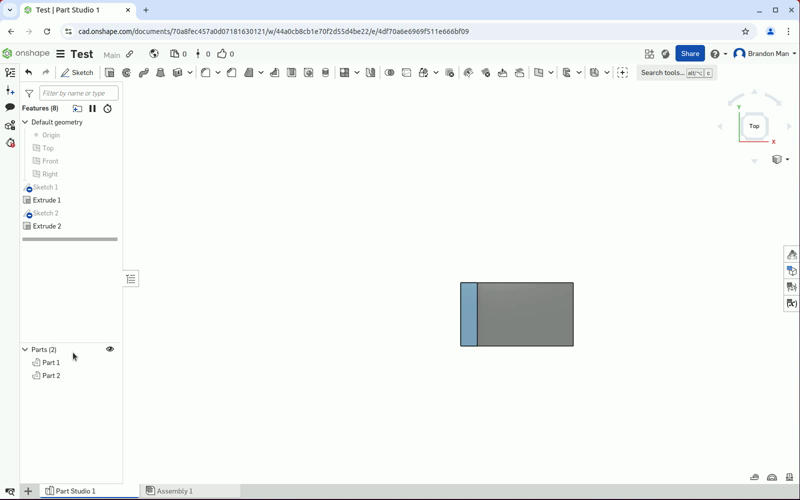
mouse_move(541, 75)
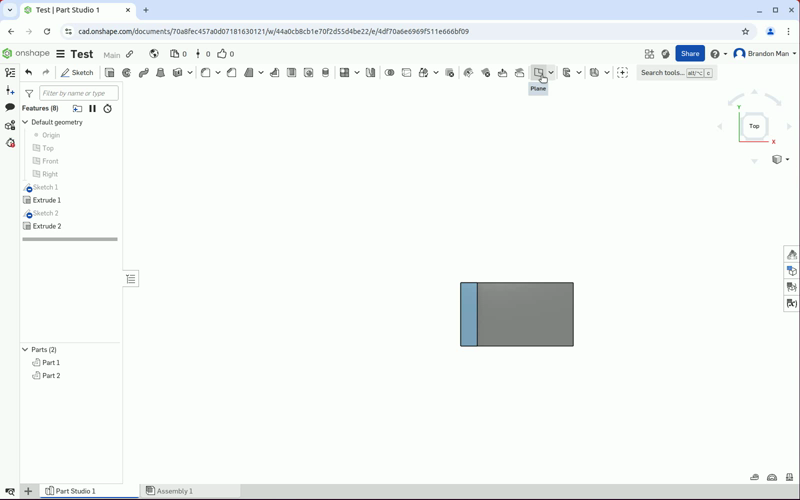
click(541, 75)
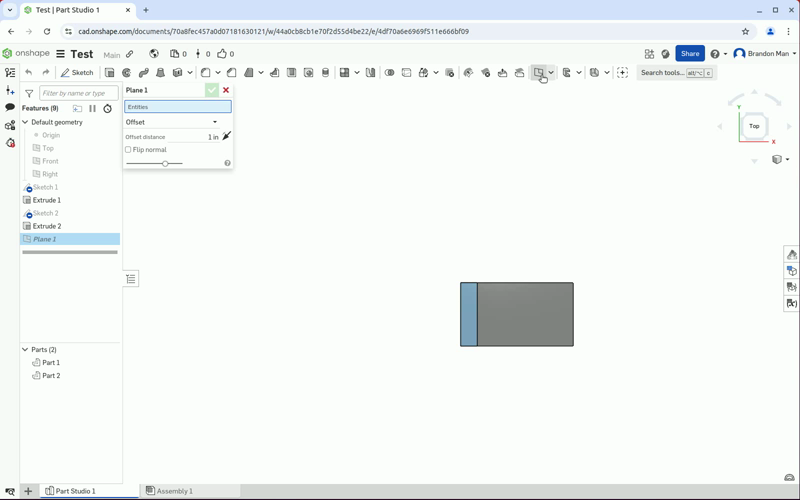
mouse_move(73, 150)
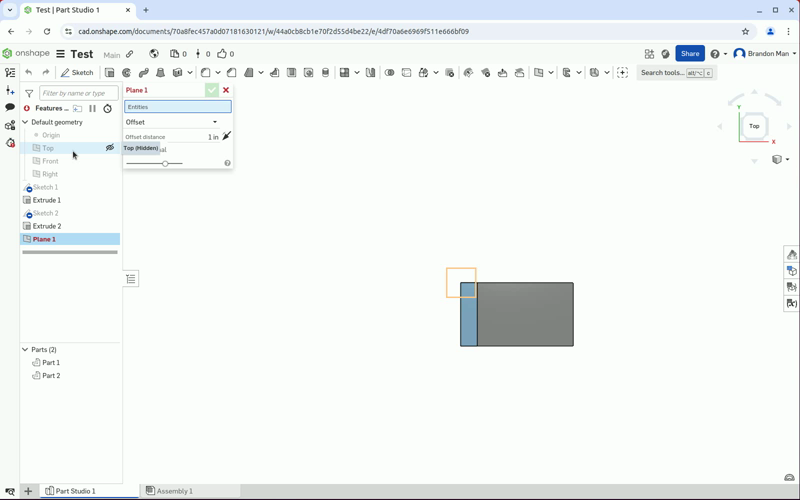
click(73, 150)
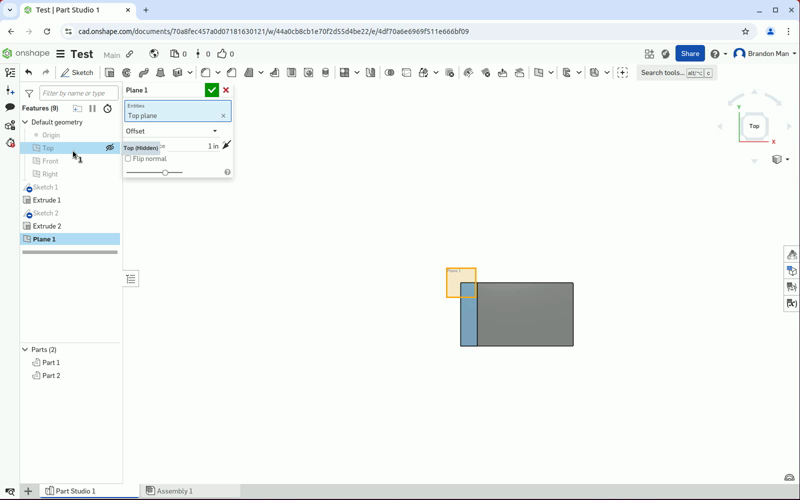
key(tab, 2)
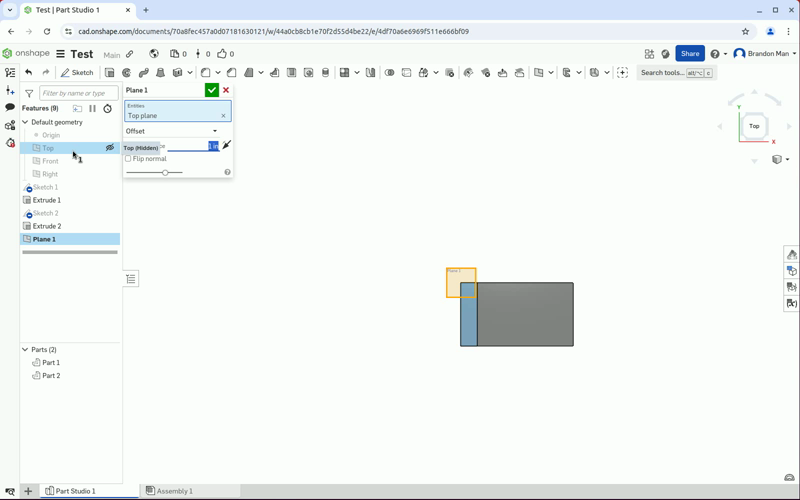
text(5.053)
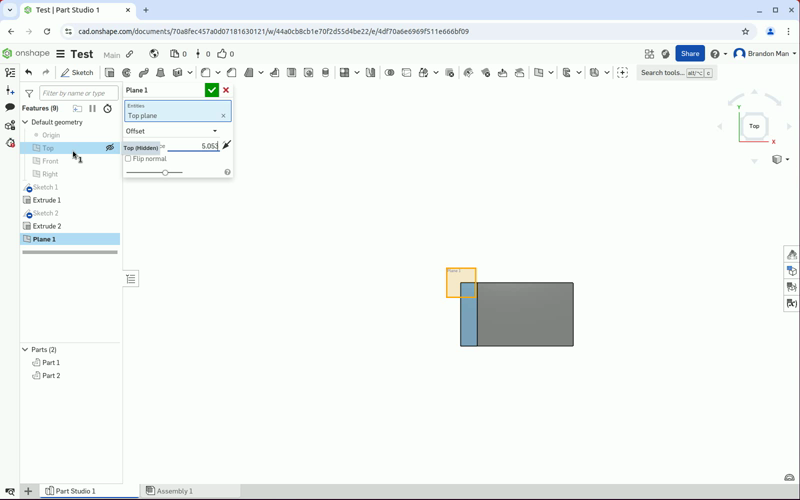
key(enter, 2)
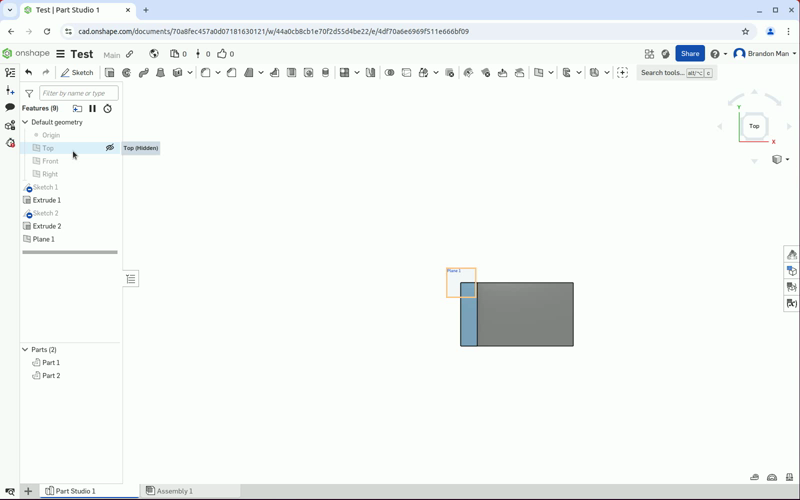
key(shift+s)
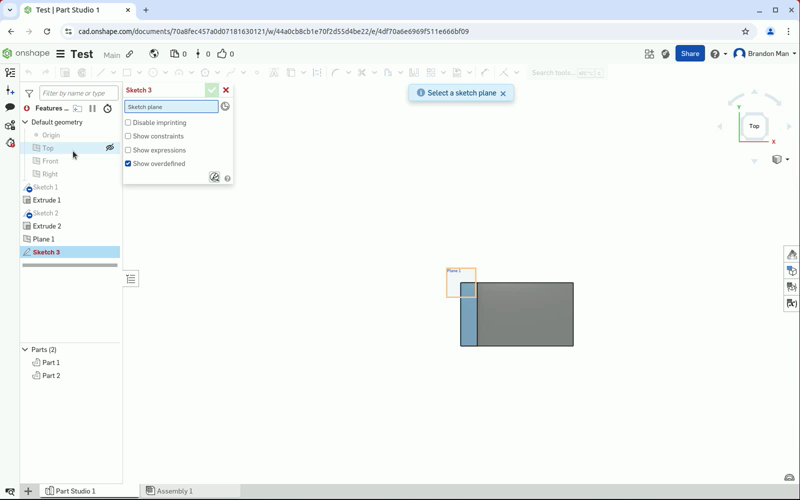
mouse_move(73, 241)
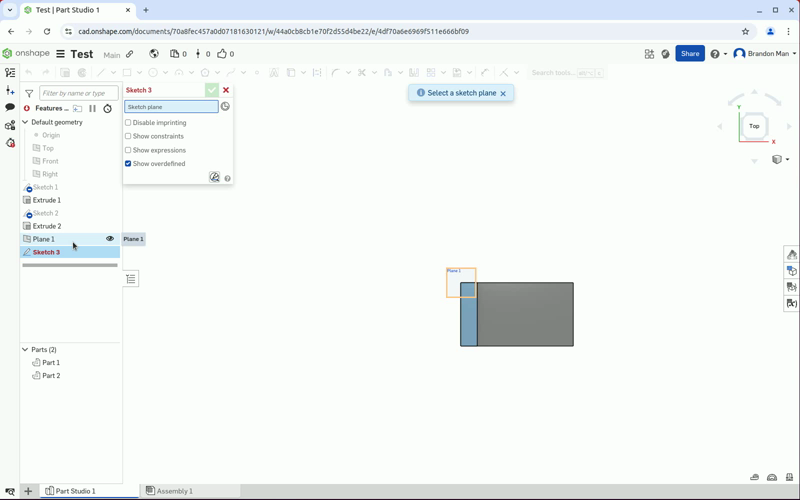
click(73, 241)
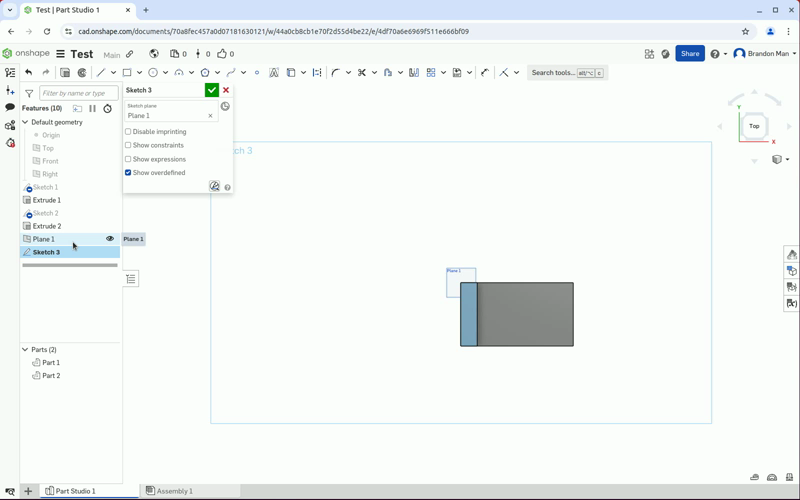
mouse_move(73, 352)
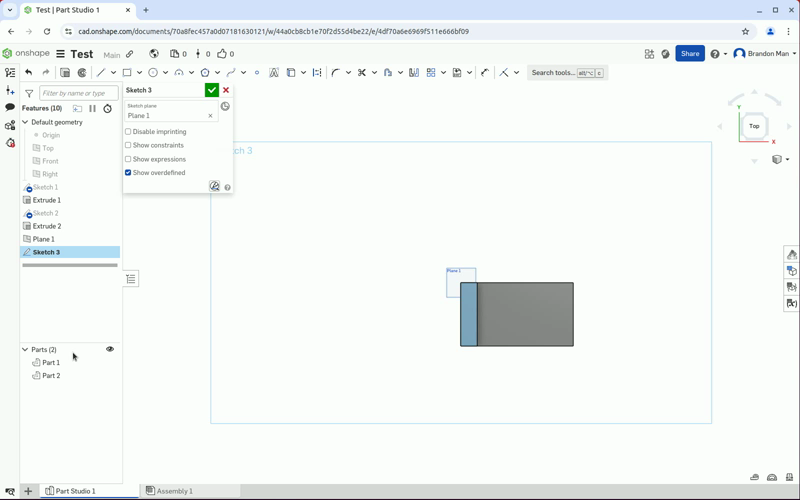
key(y)
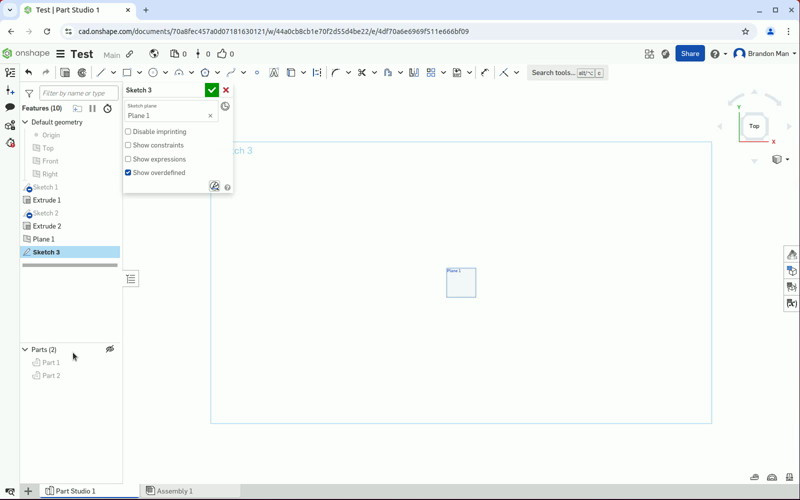
key(l)
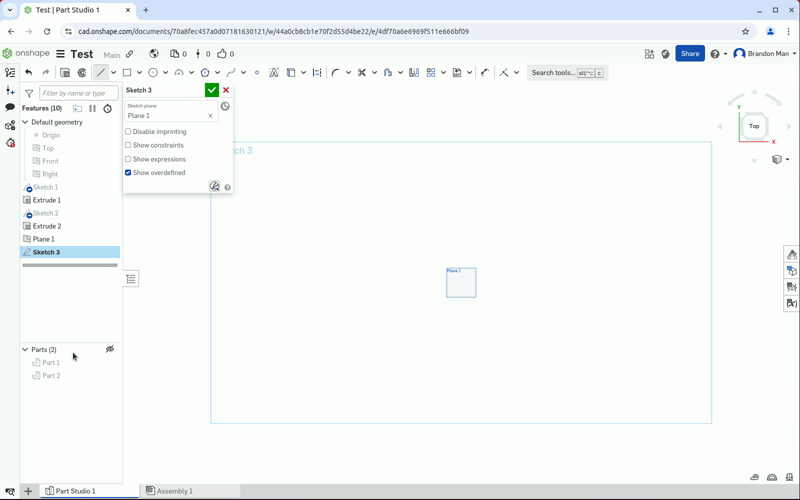
key_down(shift)
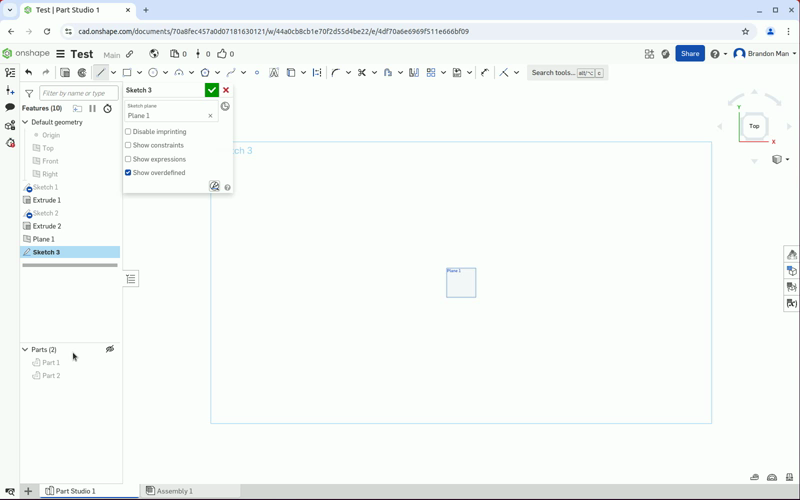
mouse_move(558, 298)
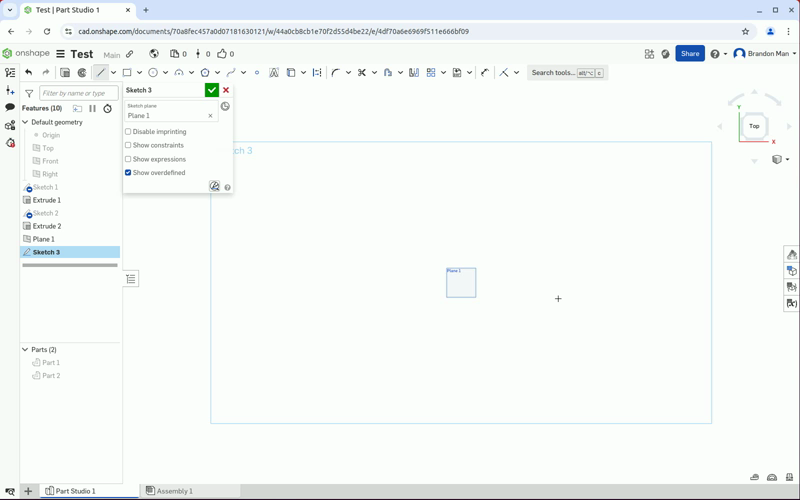
click(558, 298)
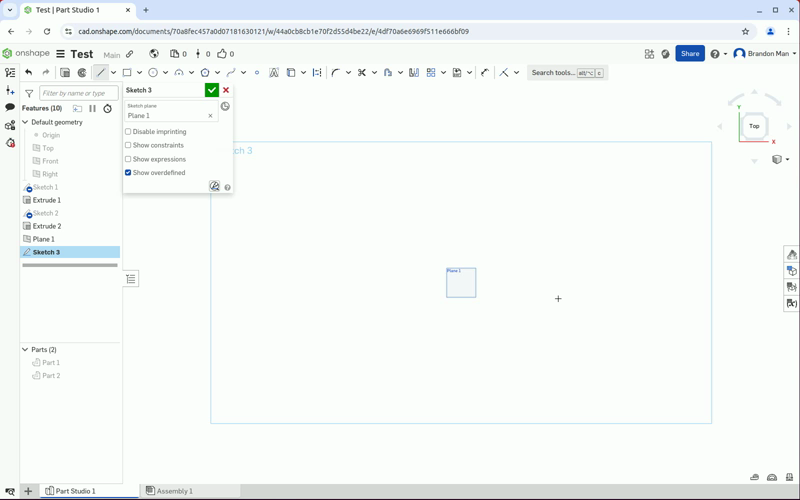
key_up(shift)
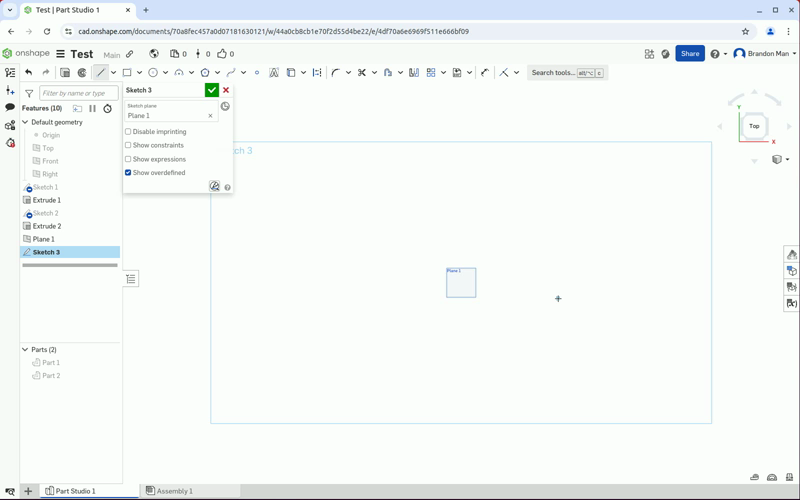
key_down(shift)
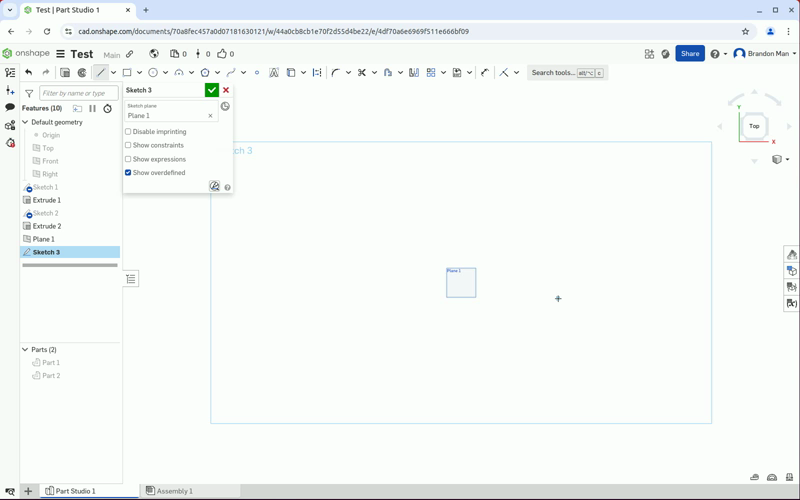
mouse_move(588, 298)
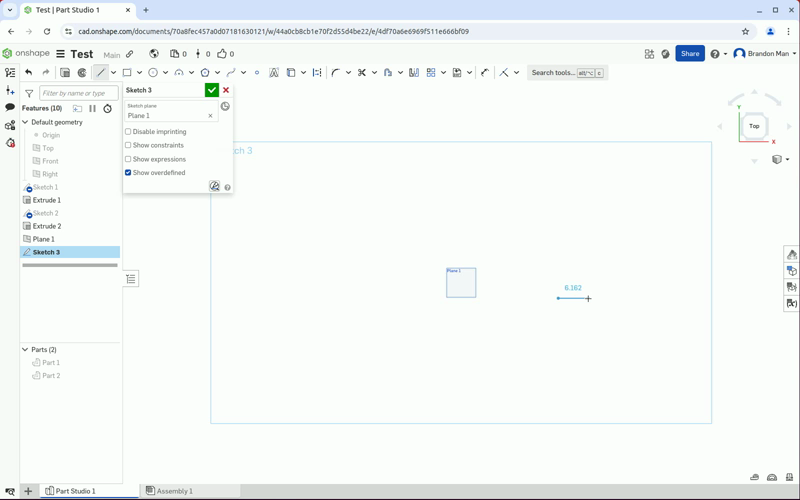
mouse_move(574, 298)
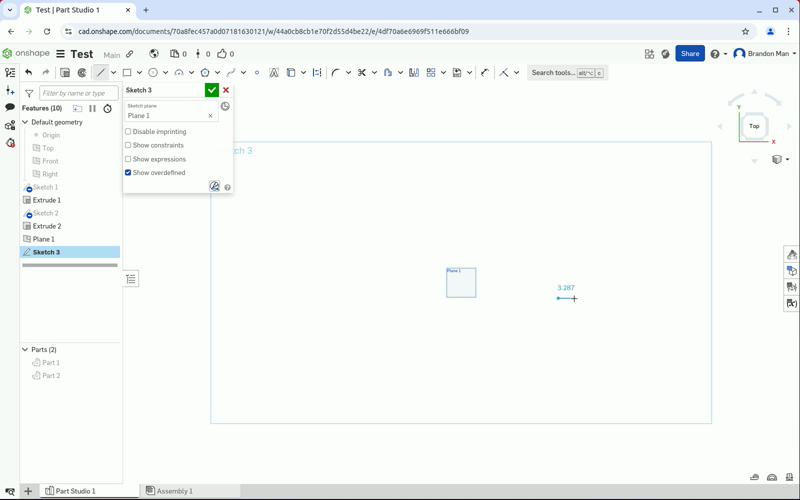
click(574, 298)
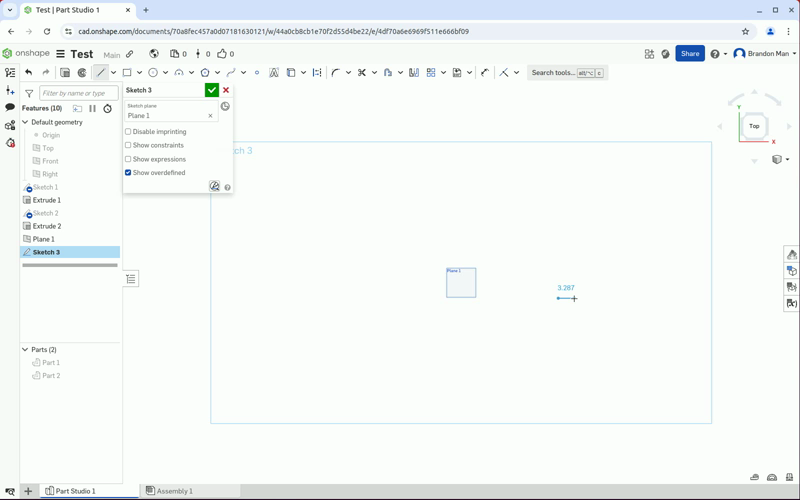
key_up(shift)
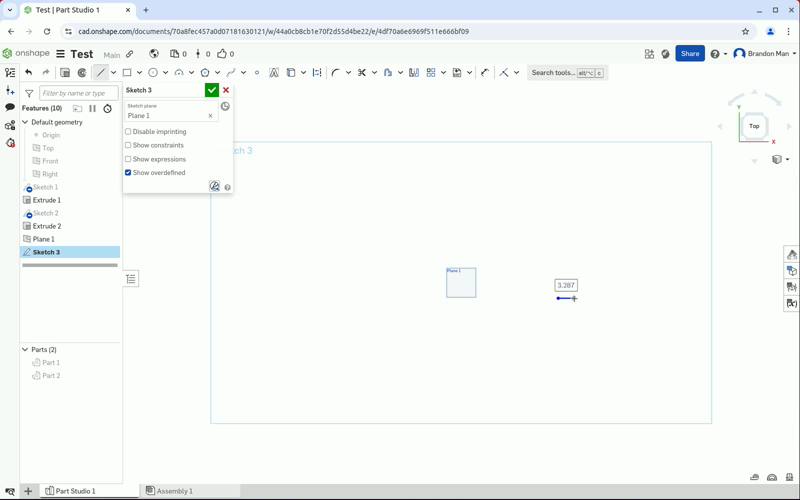
key_down(shift)
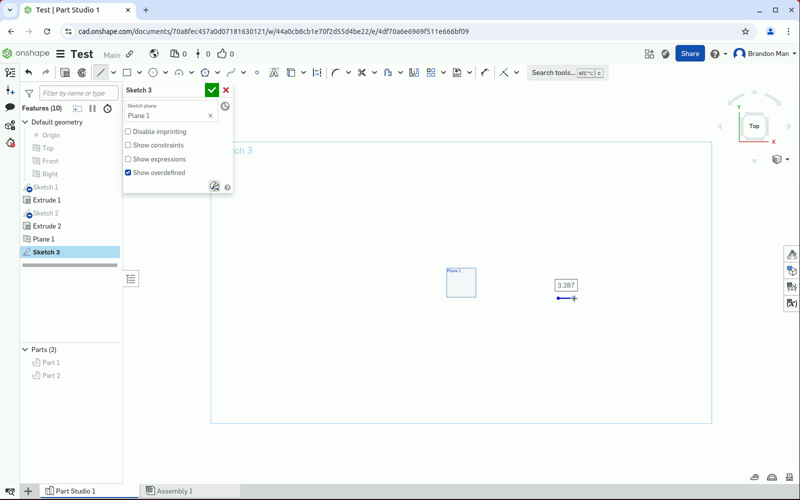
mouse_move(589, 298)
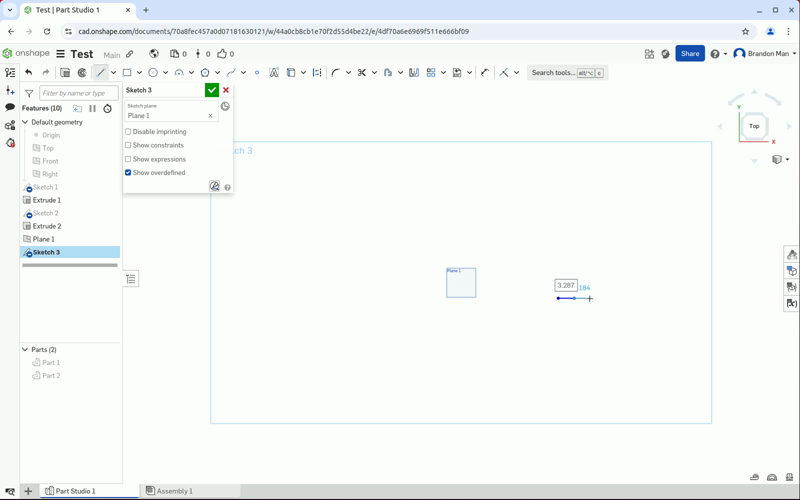
mouse_move(574, 282)
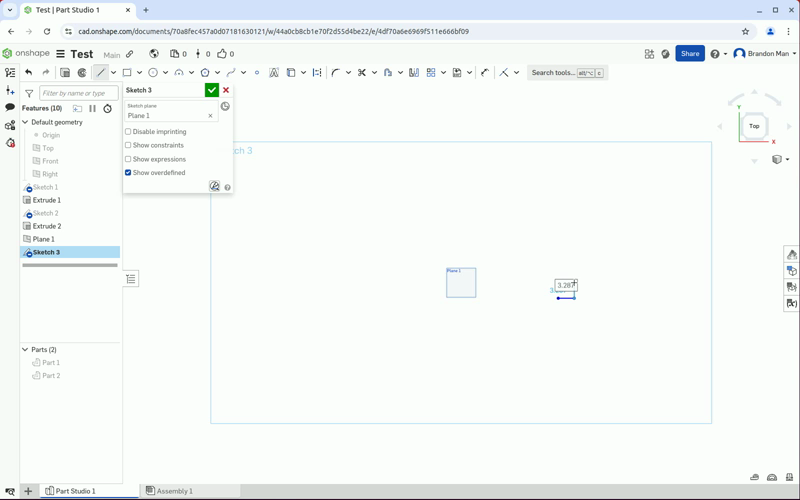
click(574, 282)
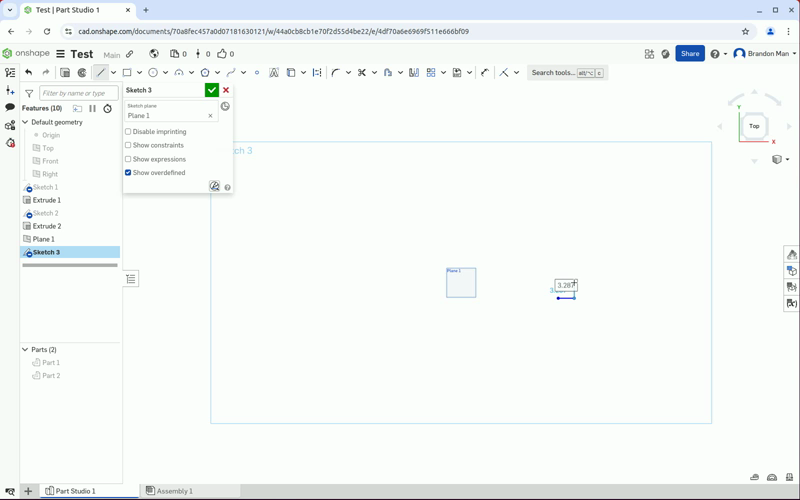
key_up(shift)
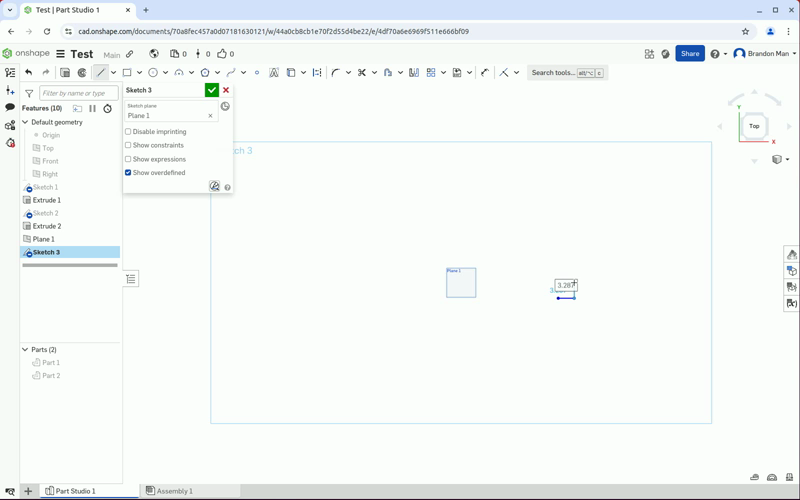
key_down(shift)
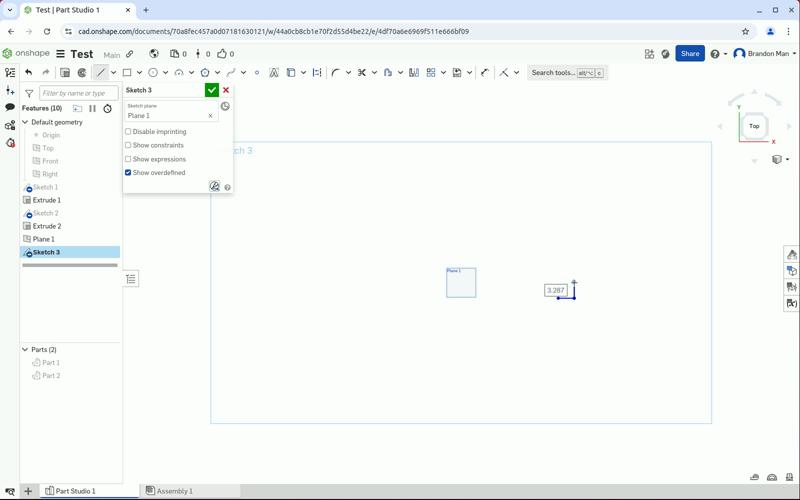
mouse_move(589, 282)
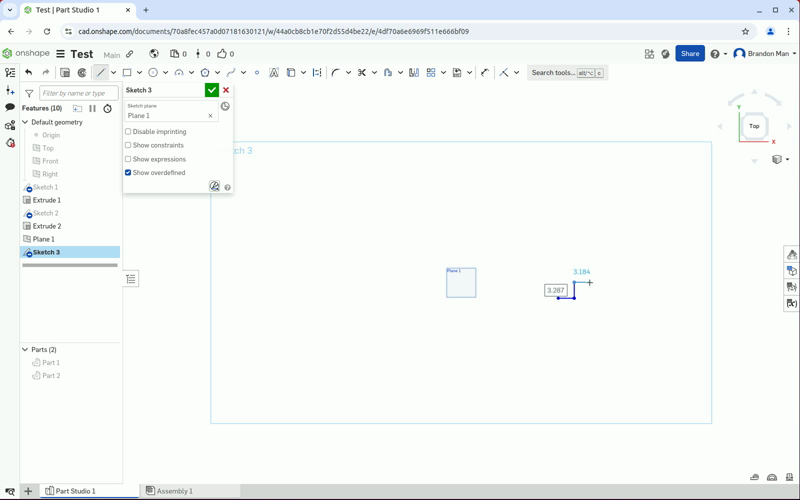
mouse_move(558, 282)
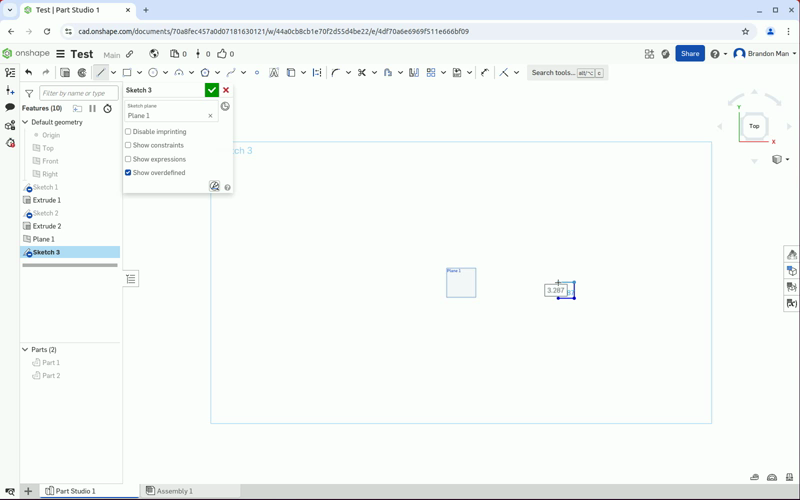
click(558, 282)
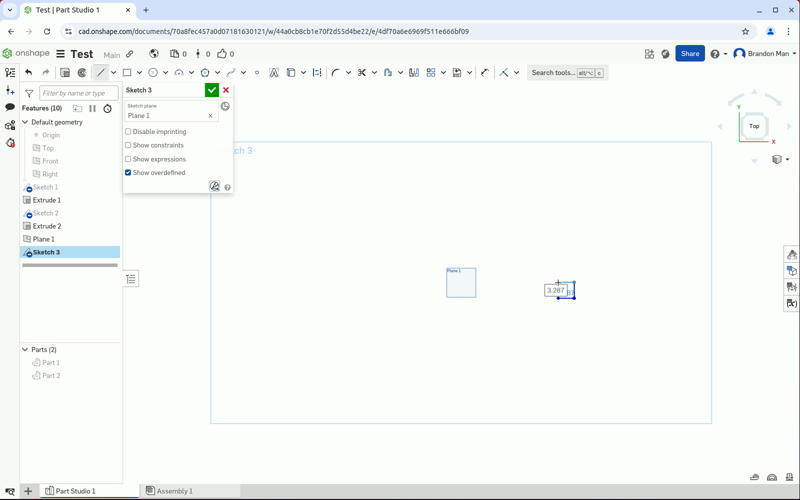
key_up(shift)
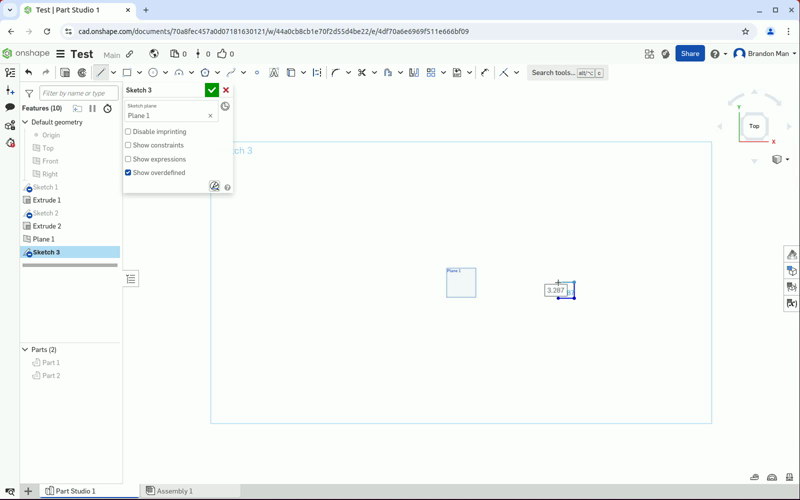
mouse_move(588, 282)
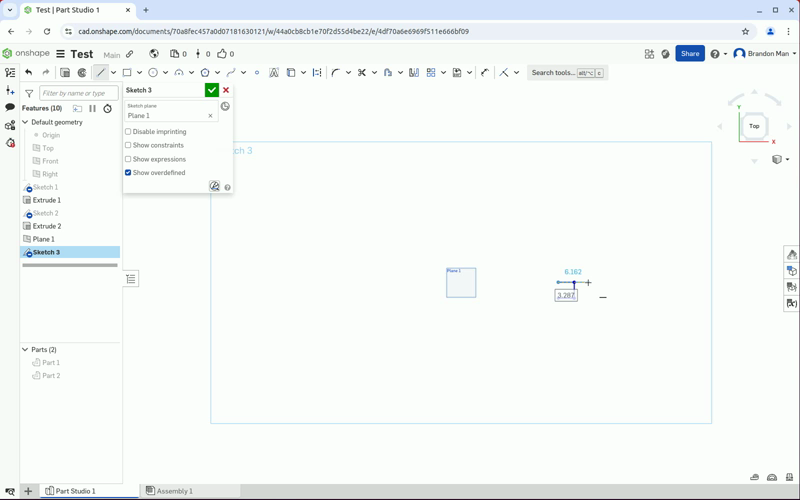
key_down(shift)
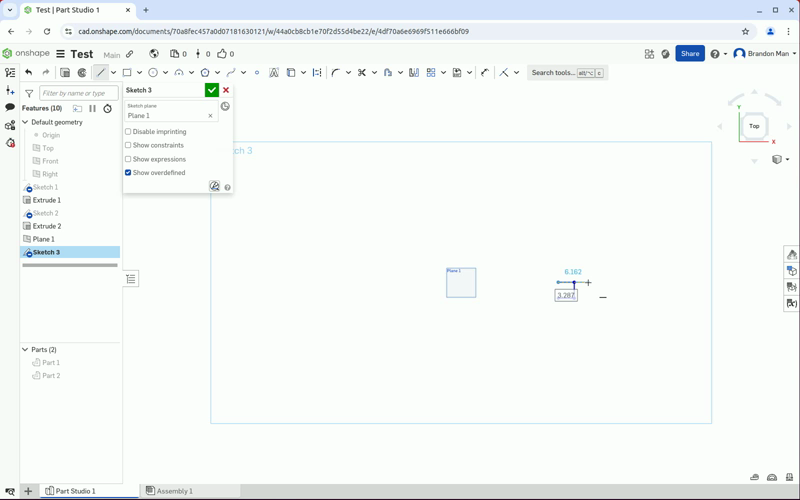
mouse_move(558, 298)
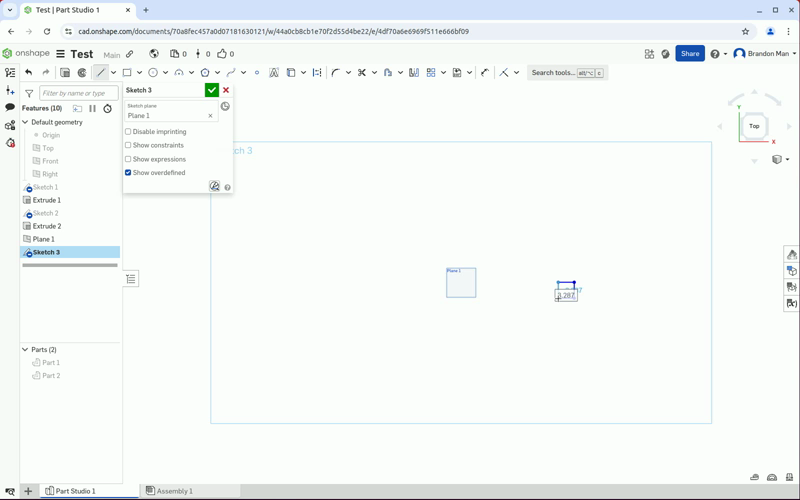
key_up(shift)
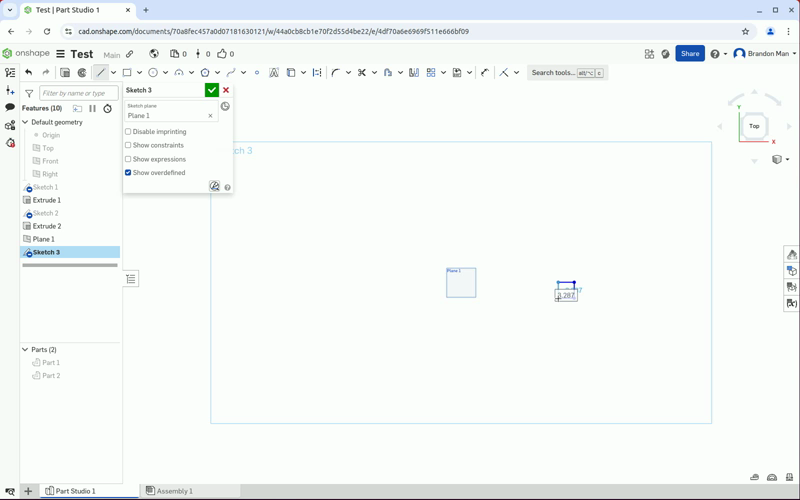
click(558, 298)
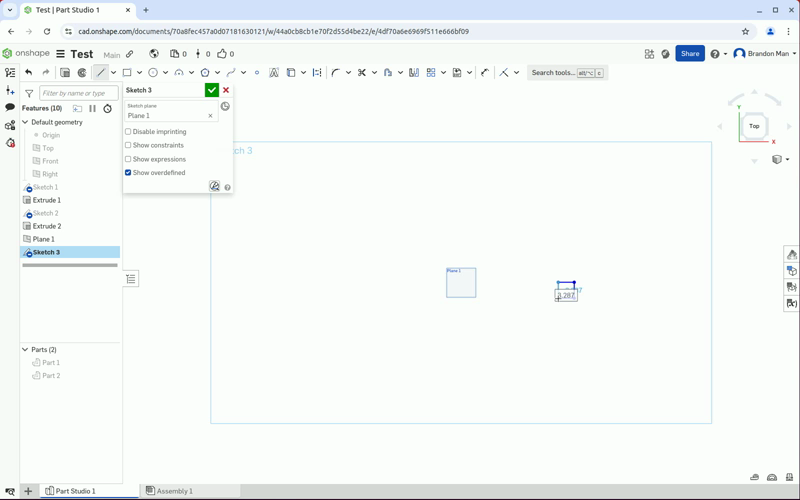
key(esc)
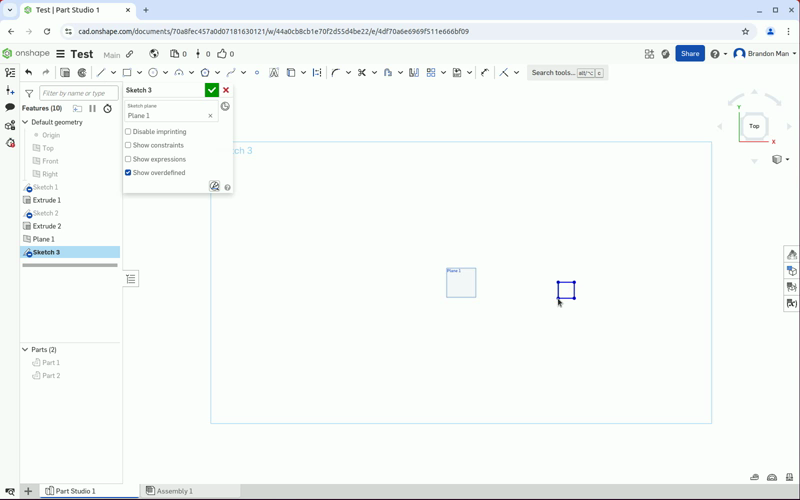
mouse_move(562, 288)
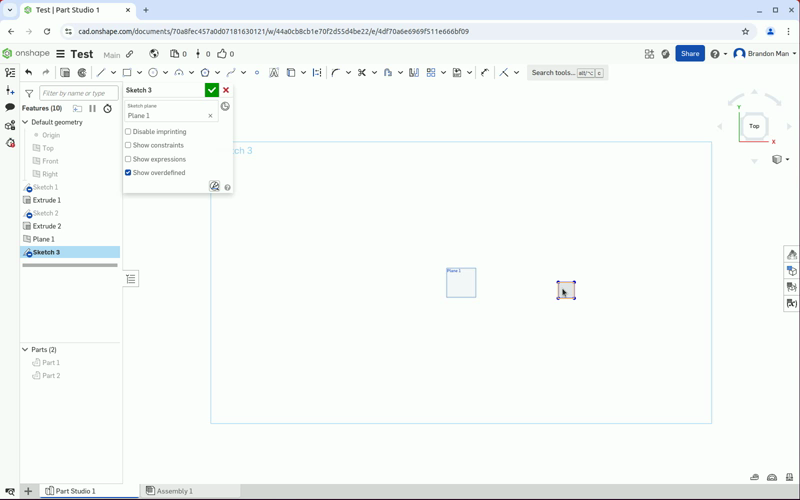
scroll(6)
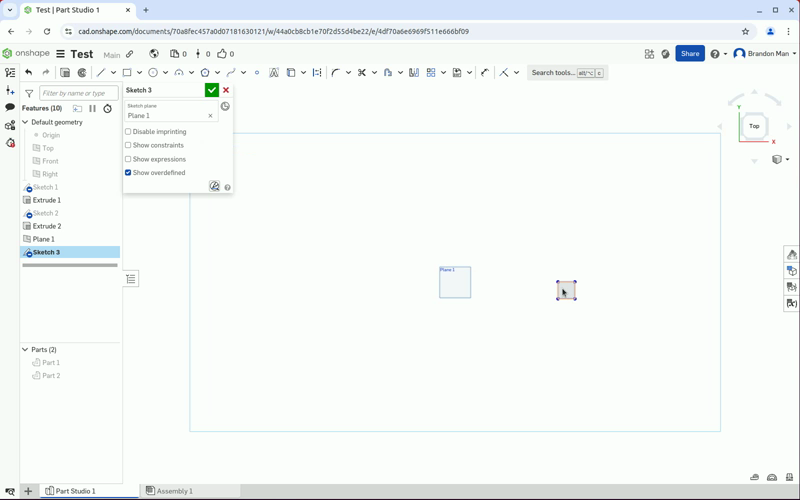
scroll(6)
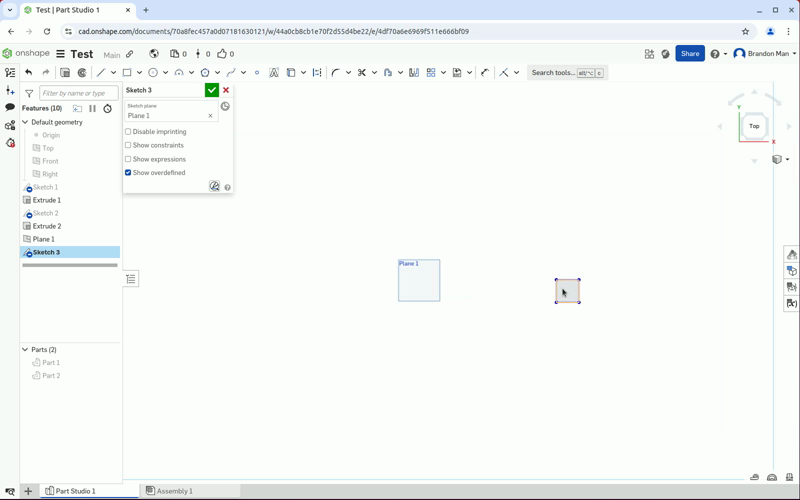
scroll(6)
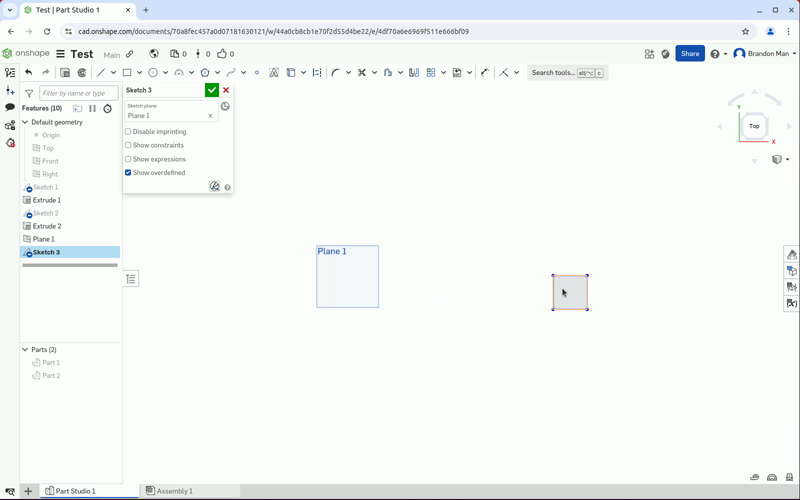
scroll(6)
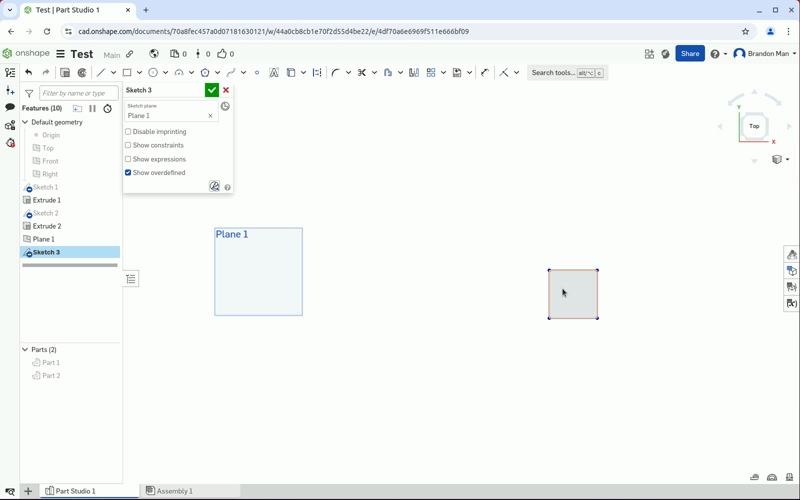
scroll(6)
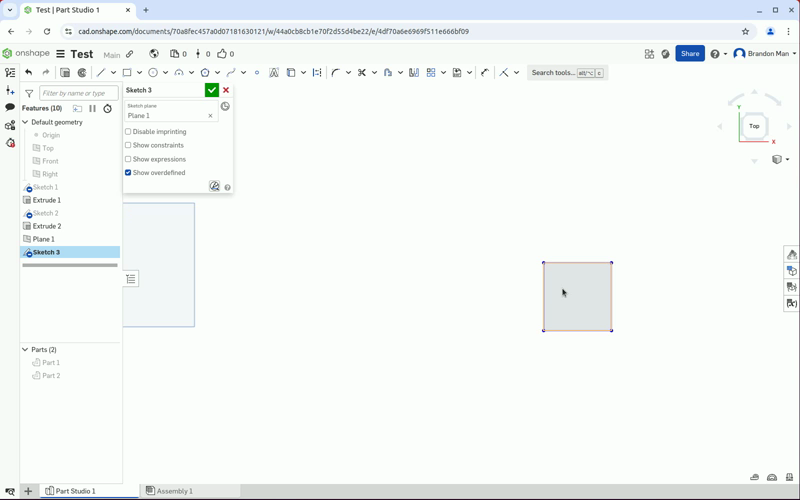
scroll(6)
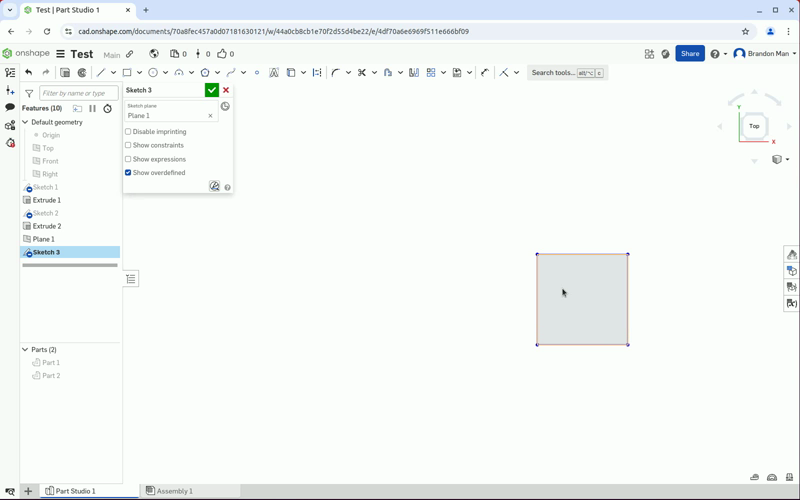
scroll(6)
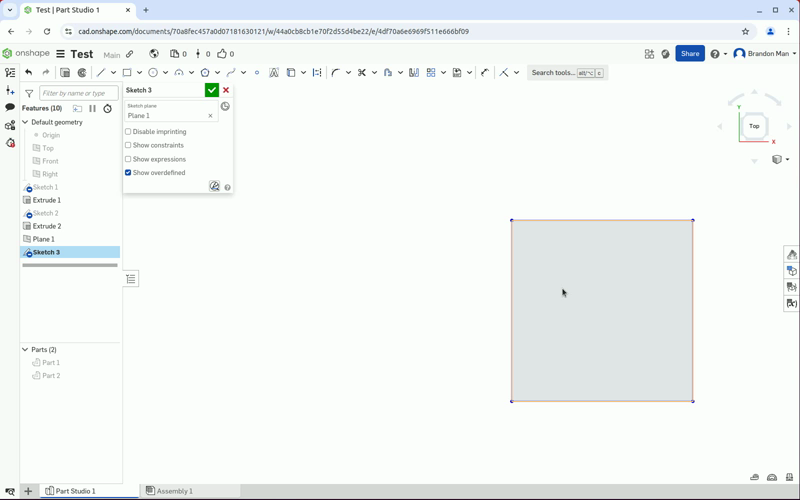
click(562, 288)
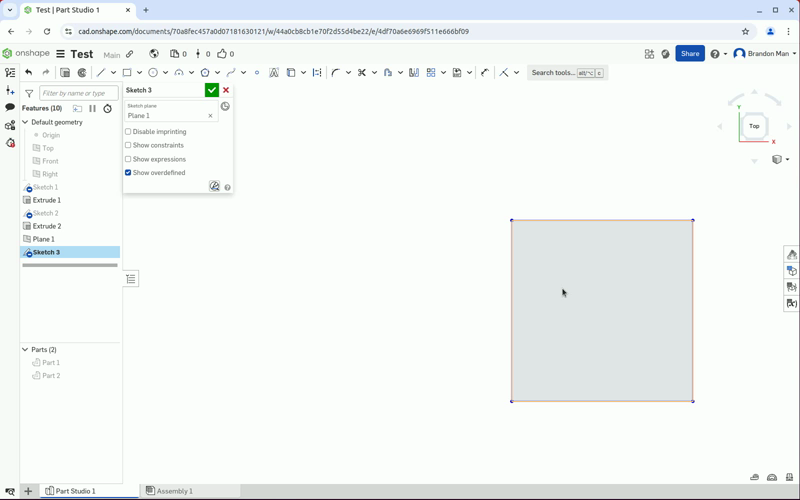
scroll(-6)
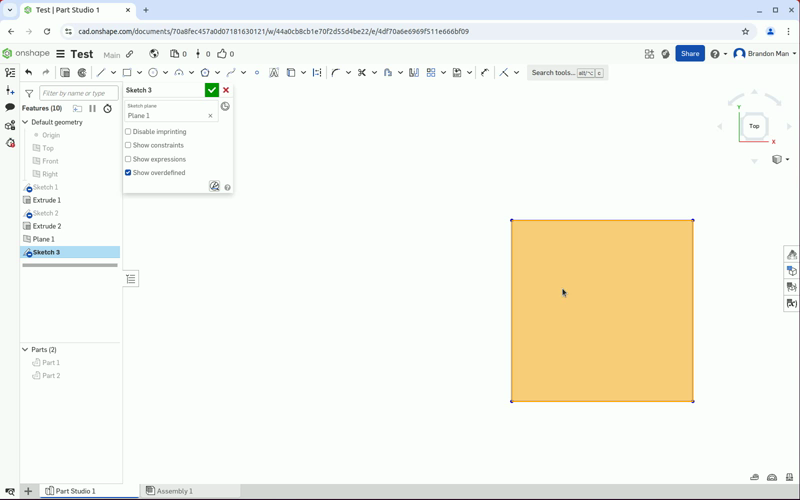
scroll(-6)
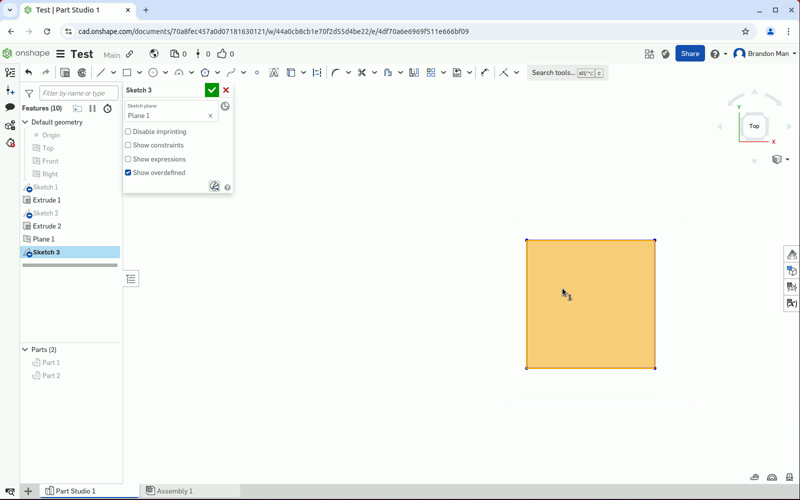
scroll(-6)
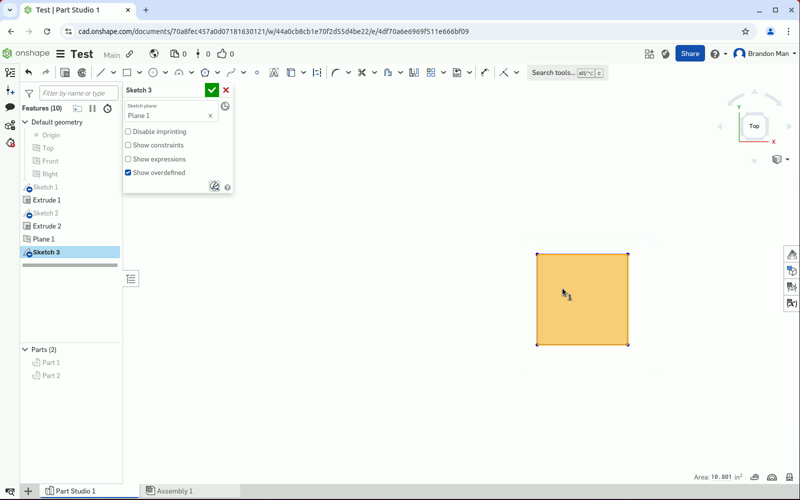
scroll(-6)
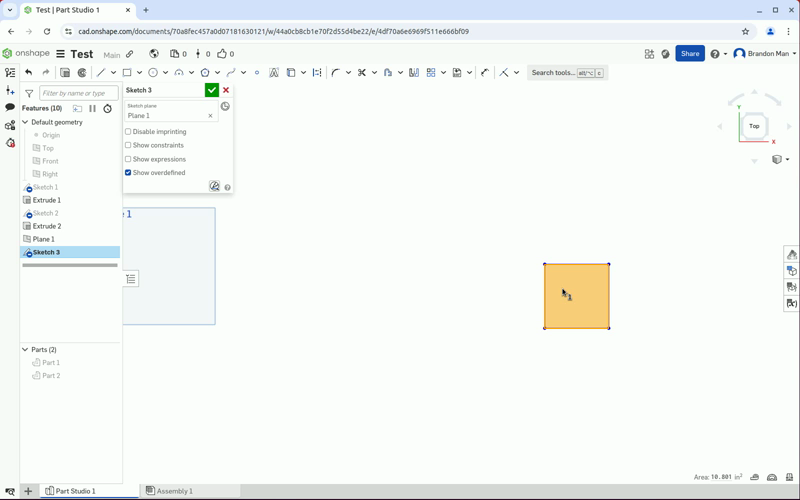
scroll(-6)
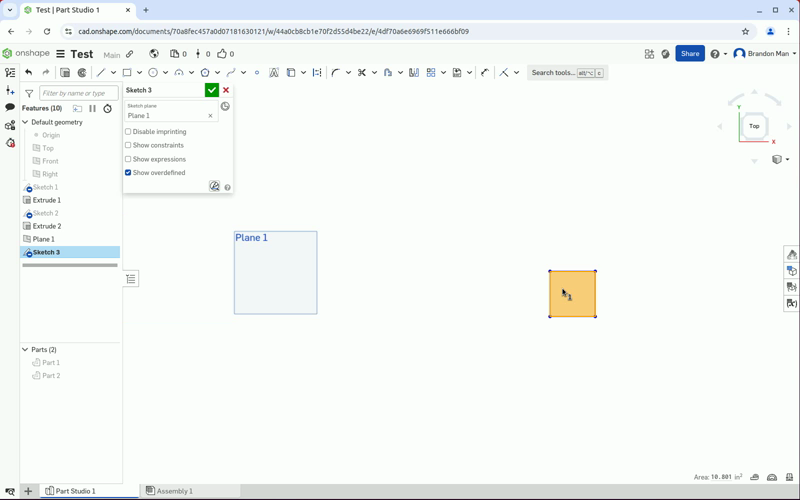
scroll(-6)
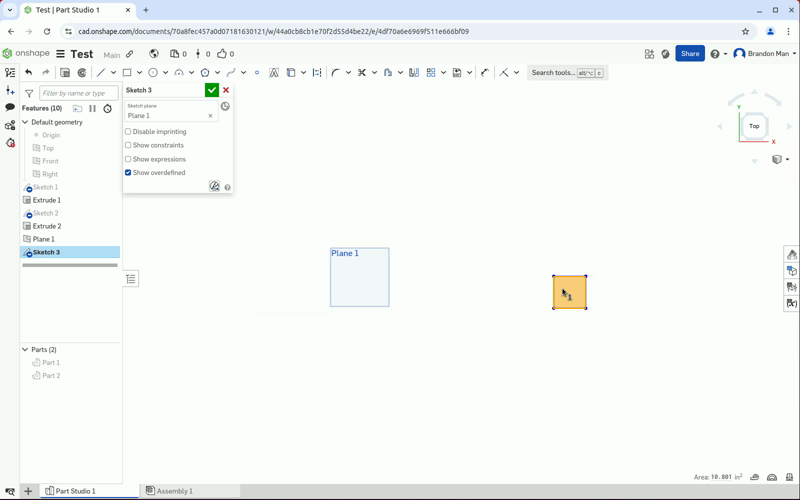
scroll(-6)
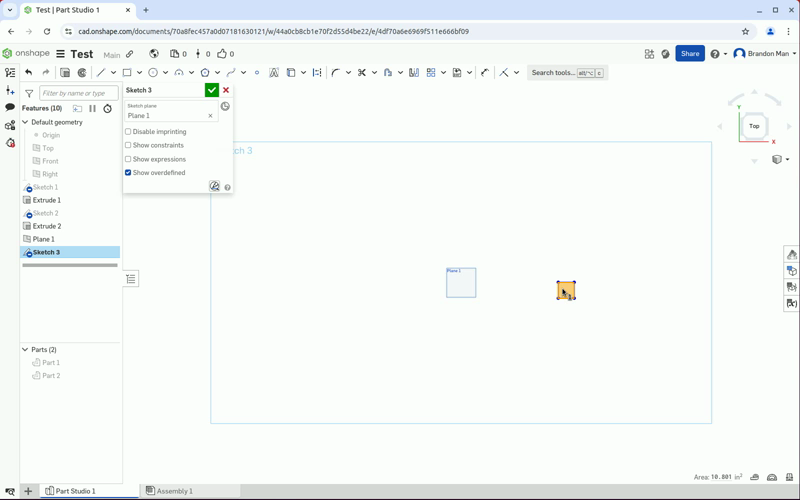
mouse_move(73, 352)
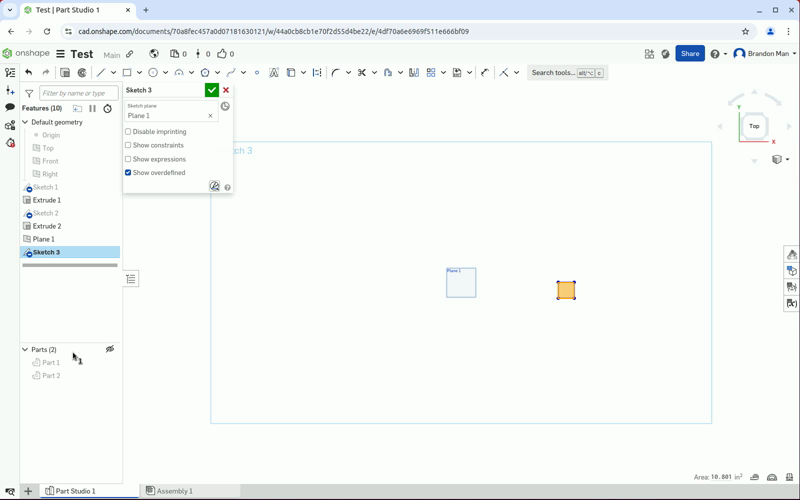
key(shift+y)
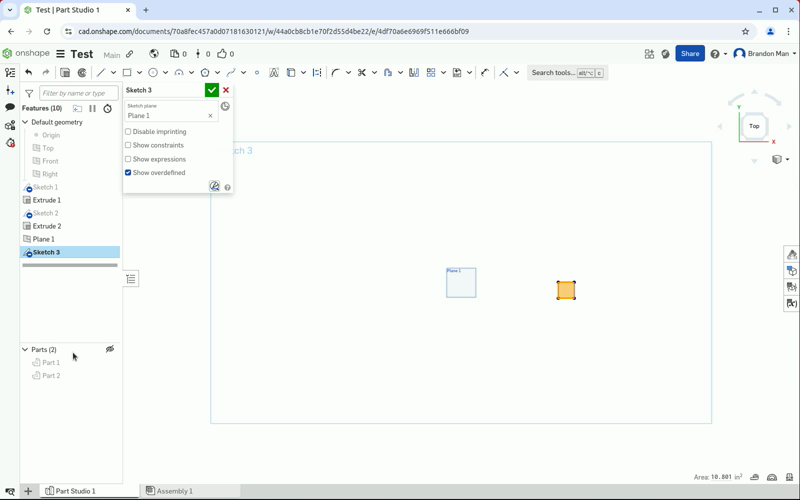
key(shift+e)
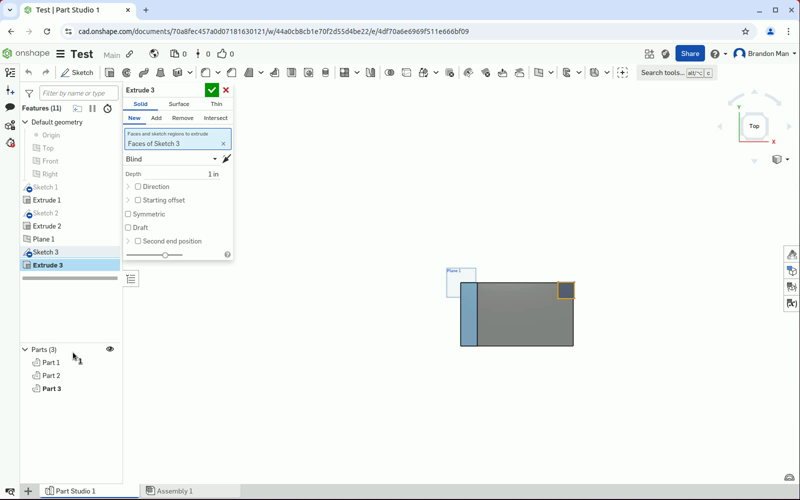
mouse_move(143, 106)
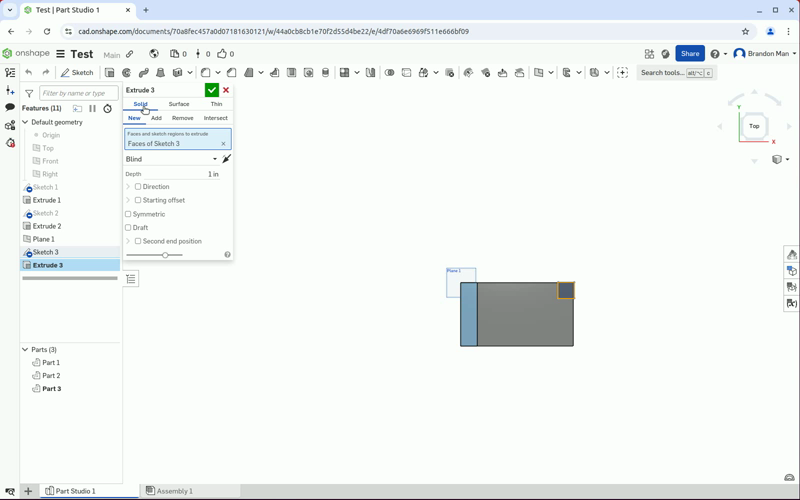
click(143, 106)
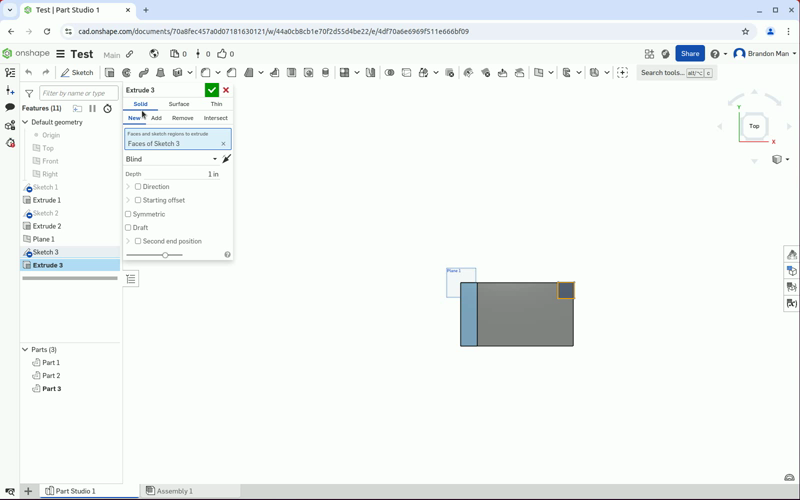
mouse_move(137, 120)
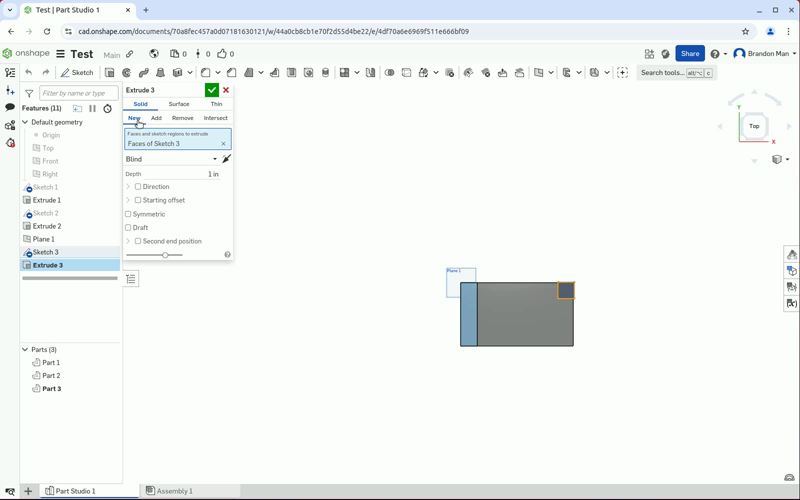
click(137, 120)
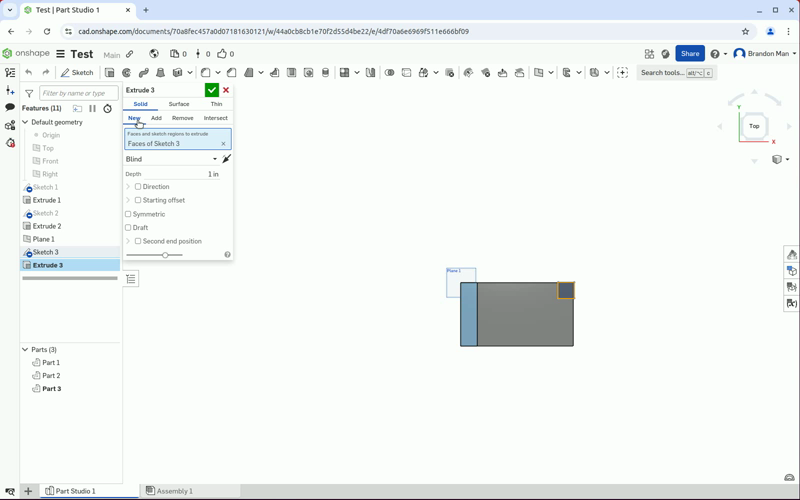
key(tab, 4)
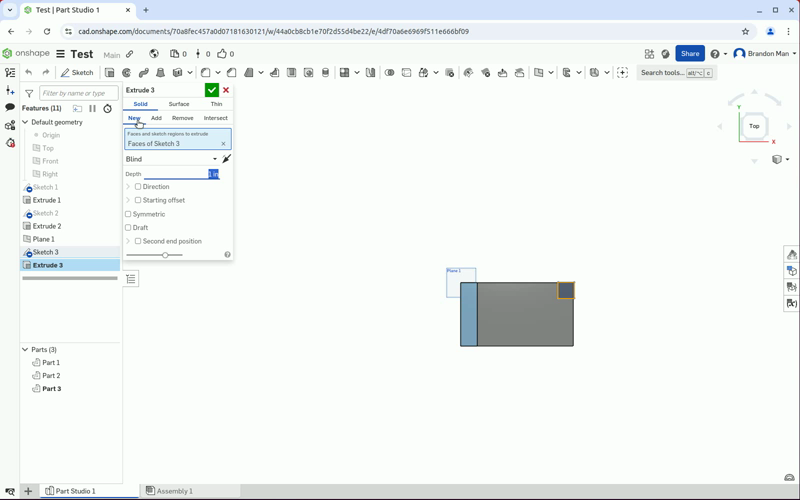
text(3.851)
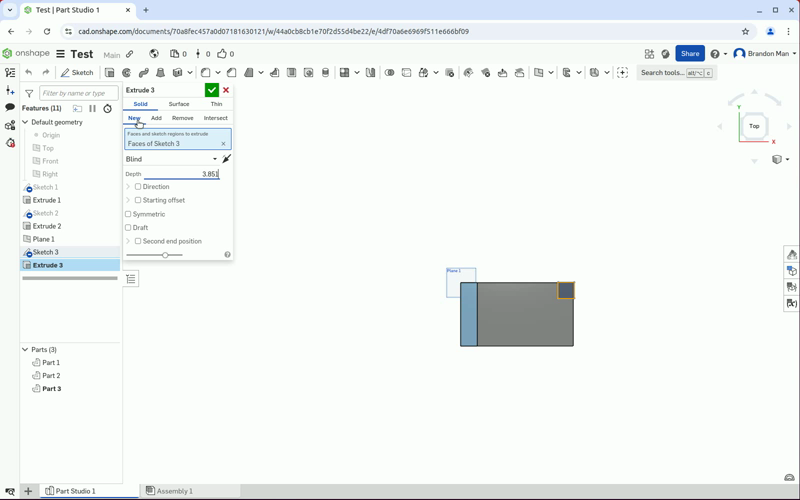
key(enter)
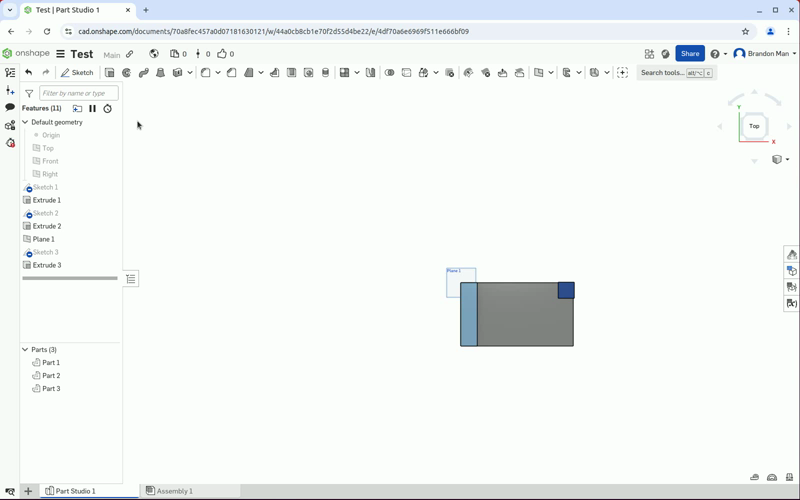
key(shift+h)
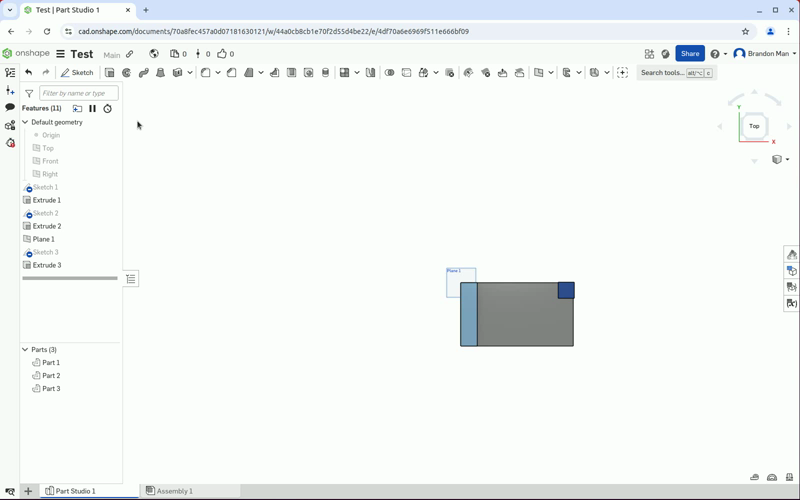
key(shift+h)
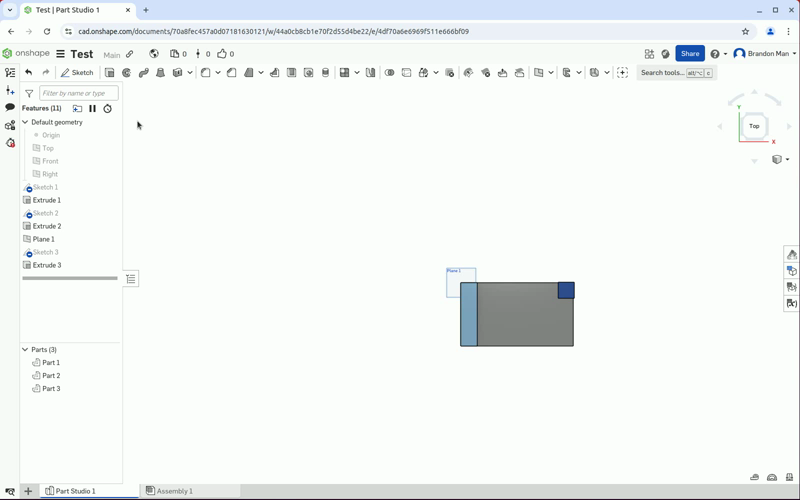
mouse_move(73, 189)
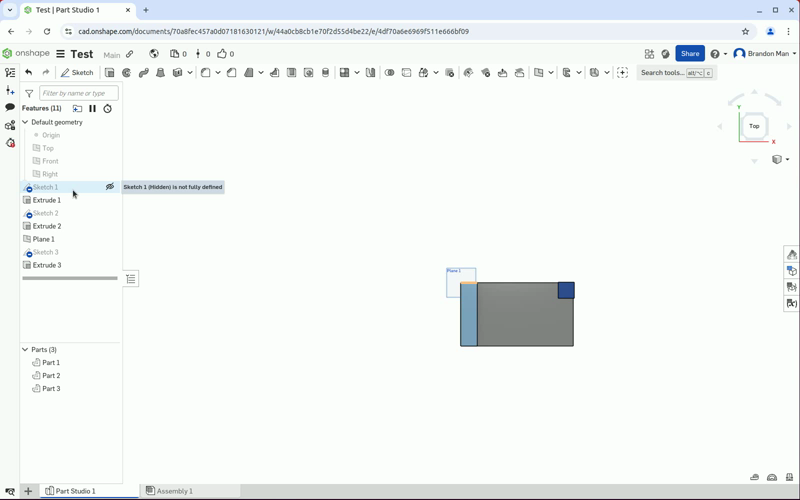
click(73, 189)
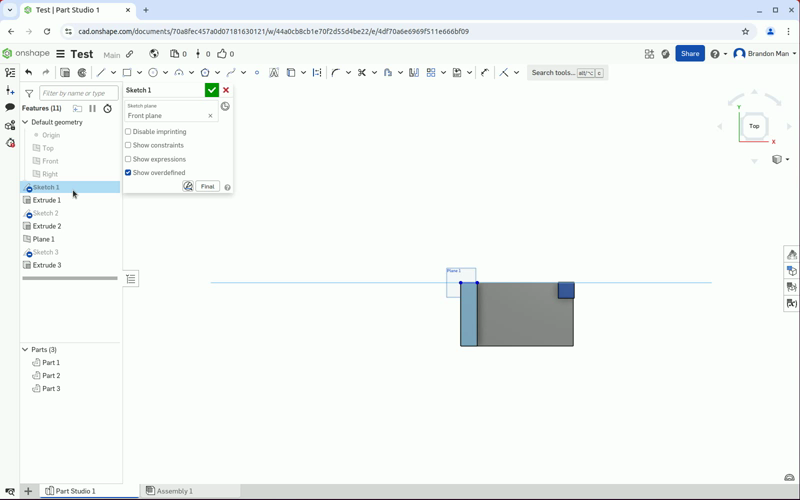
mouse_move(229, 92)
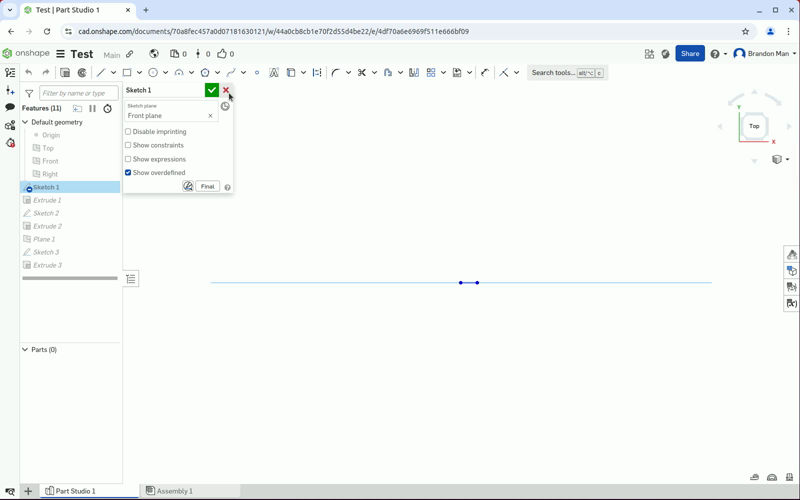
click(229, 92)
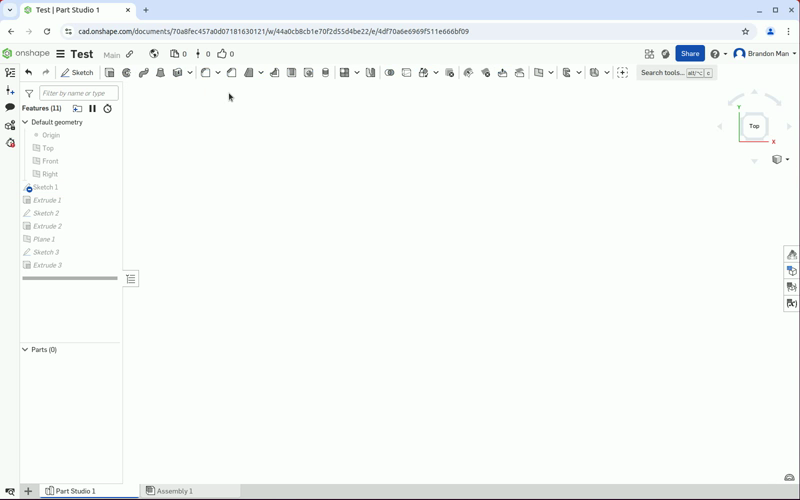
key(shift+s)
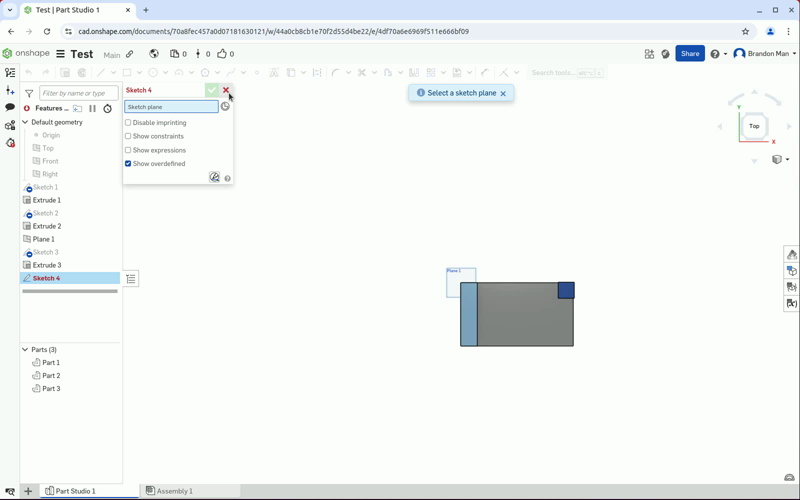
mouse_move(73, 241)
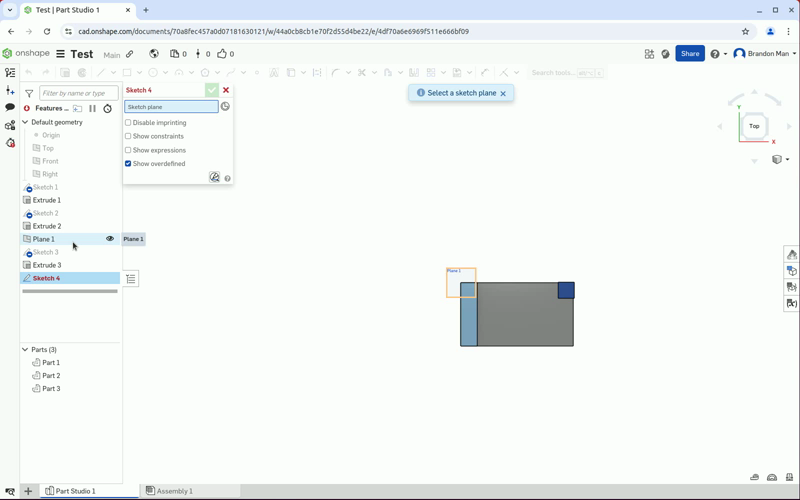
click(73, 241)
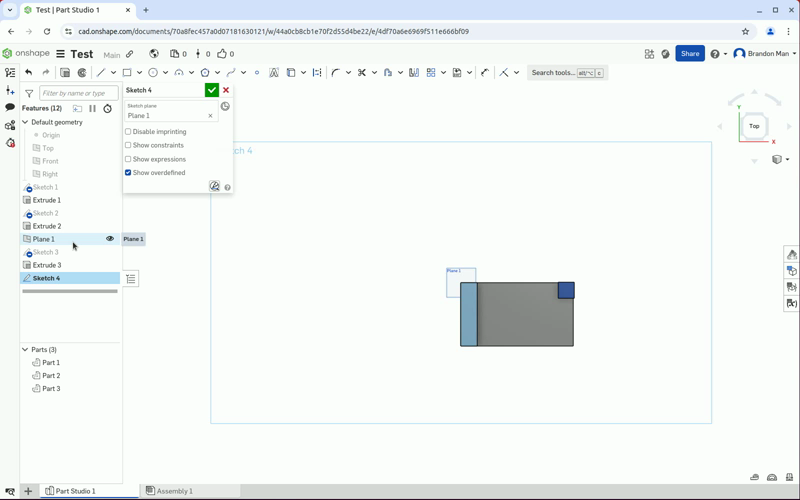
mouse_move(73, 352)
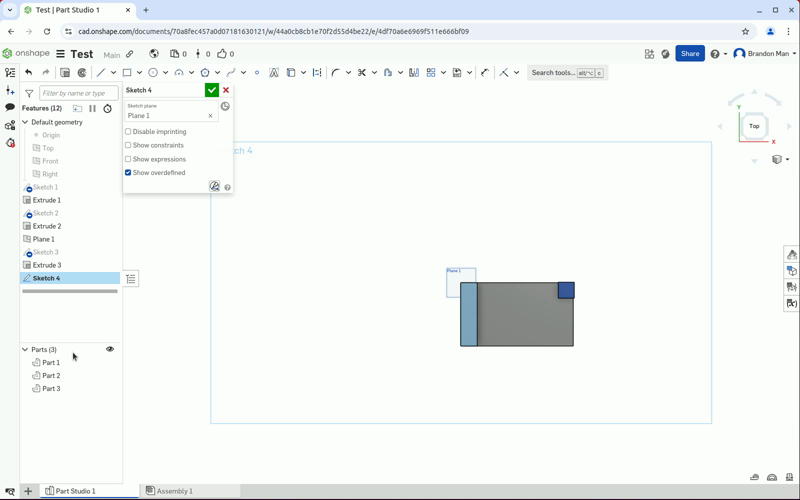
key(y)
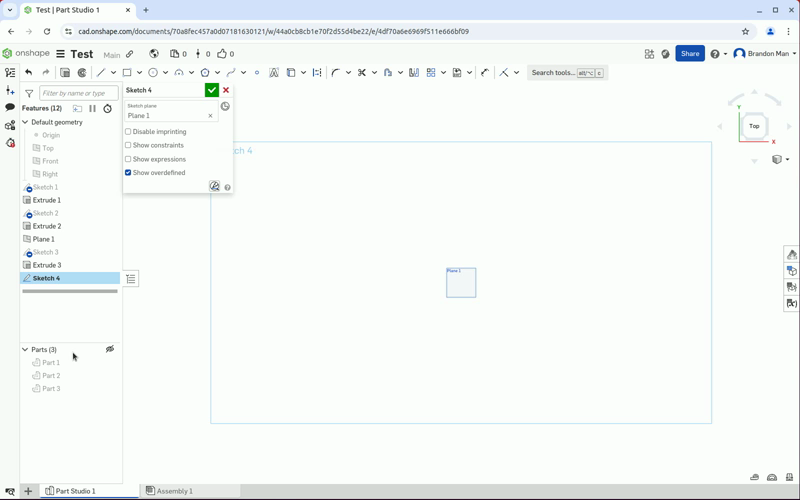
key(l)
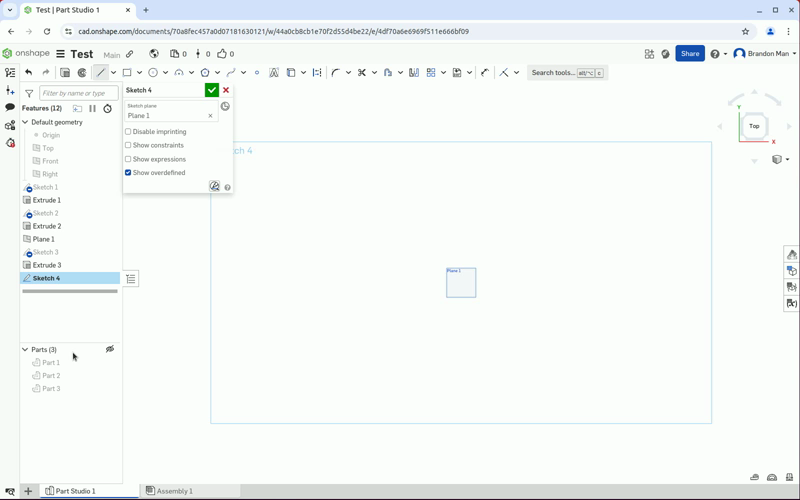
key_down(shift)
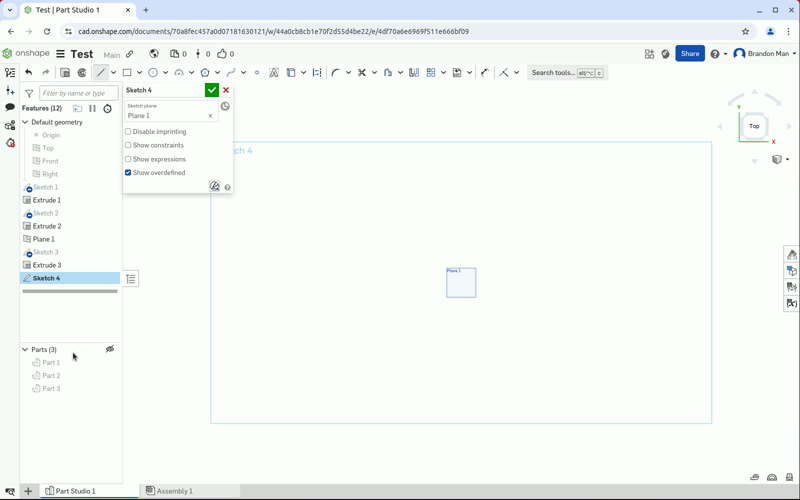
mouse_move(558, 346)
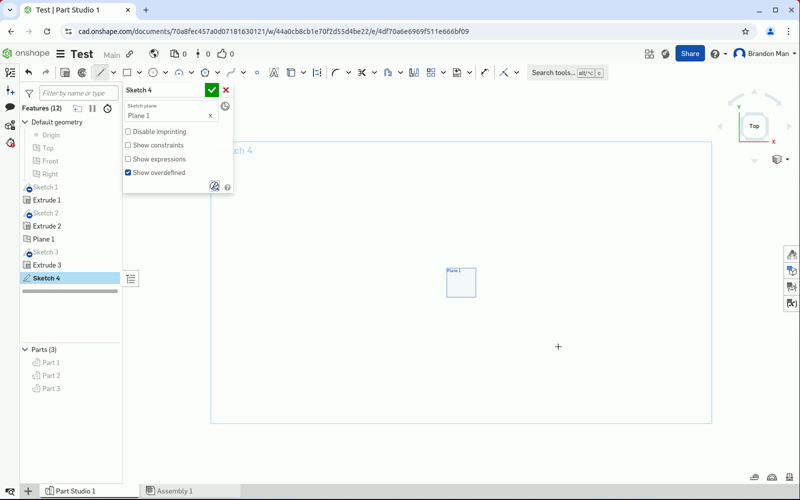
click(558, 346)
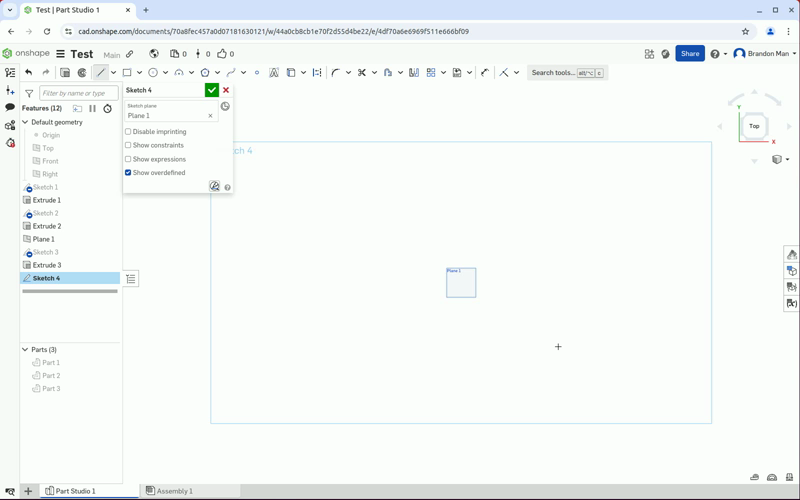
key_up(shift)
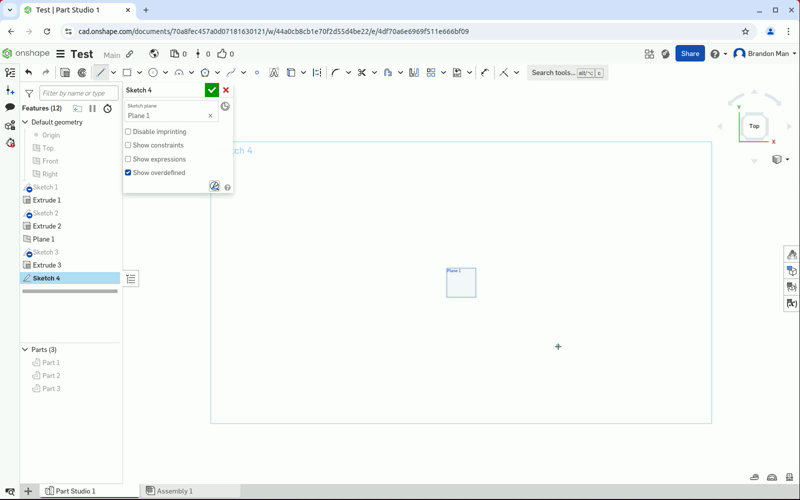
key_down(shift)
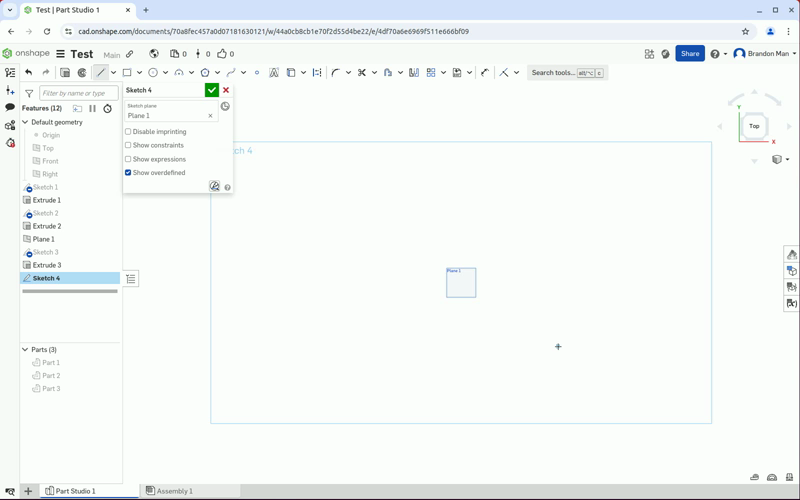
mouse_move(588, 346)
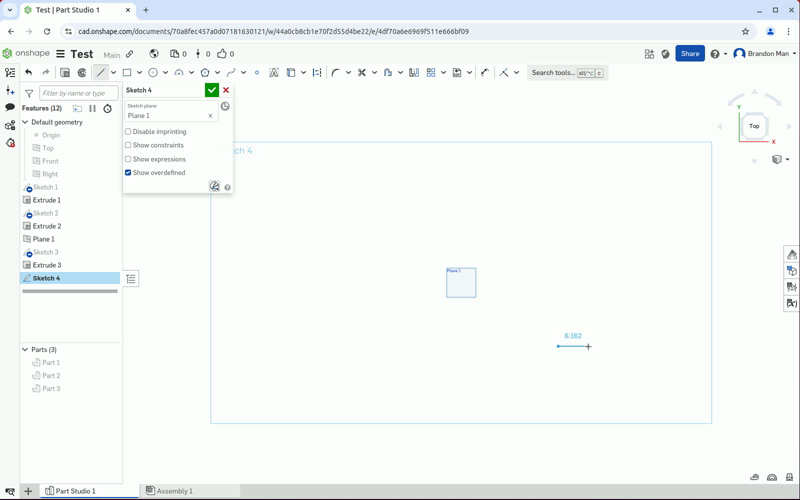
mouse_move(574, 346)
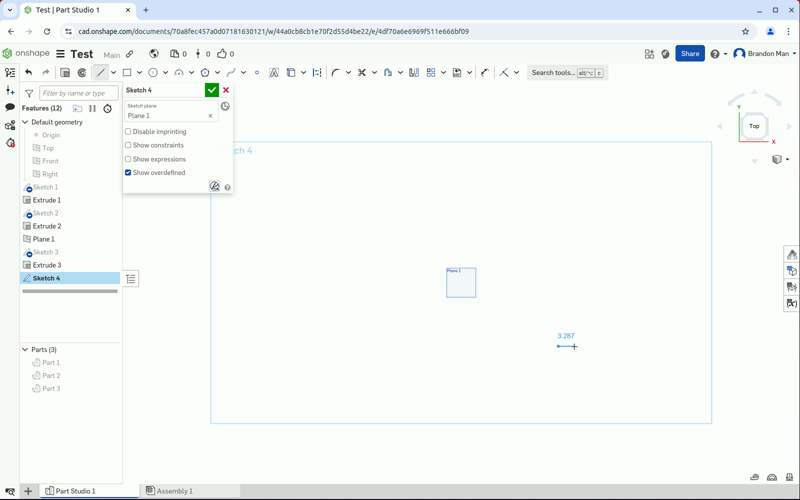
click(574, 346)
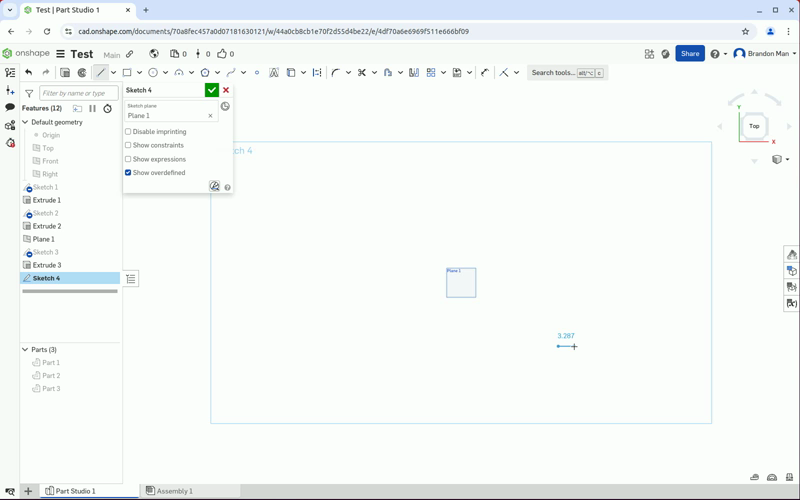
key_up(shift)
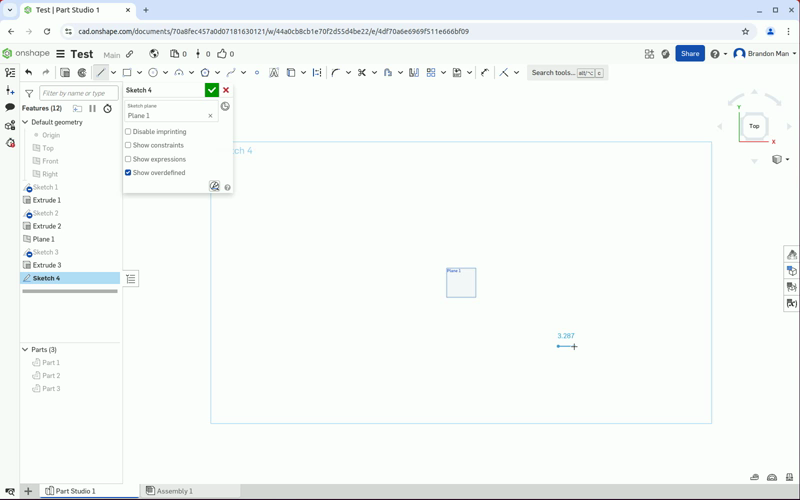
key_down(shift)
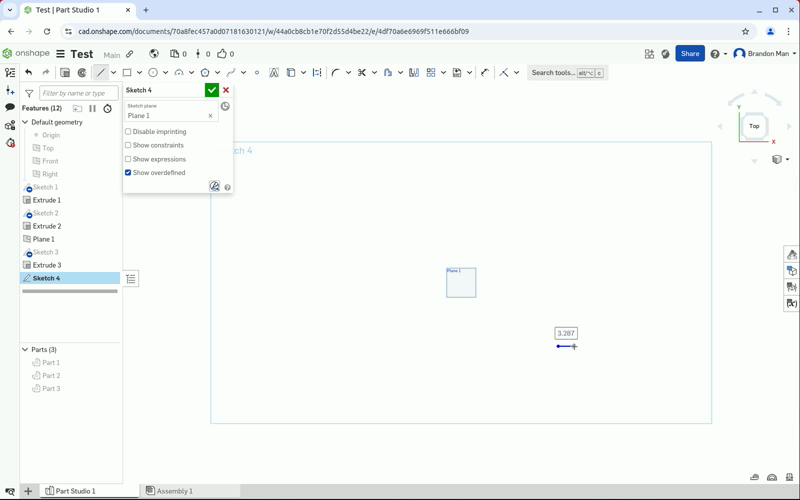
mouse_move(589, 346)
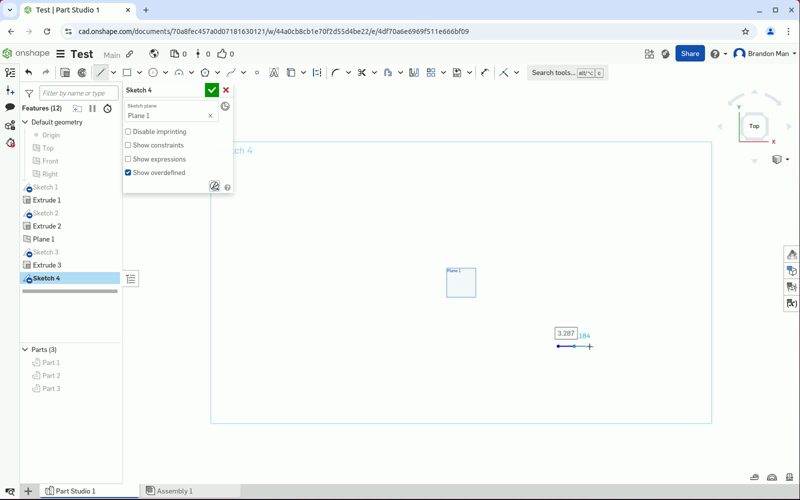
mouse_move(574, 330)
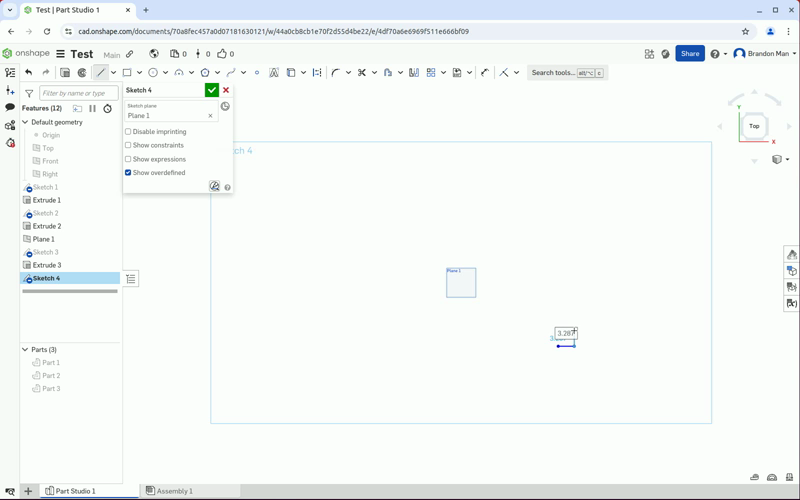
click(574, 330)
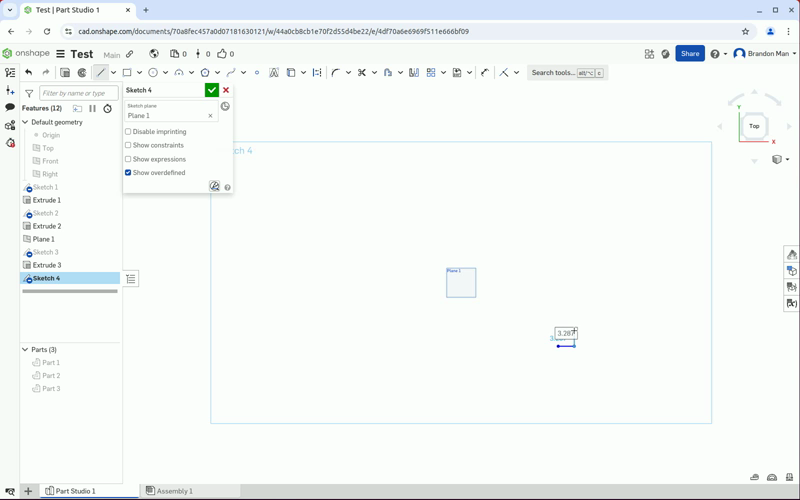
key_up(shift)
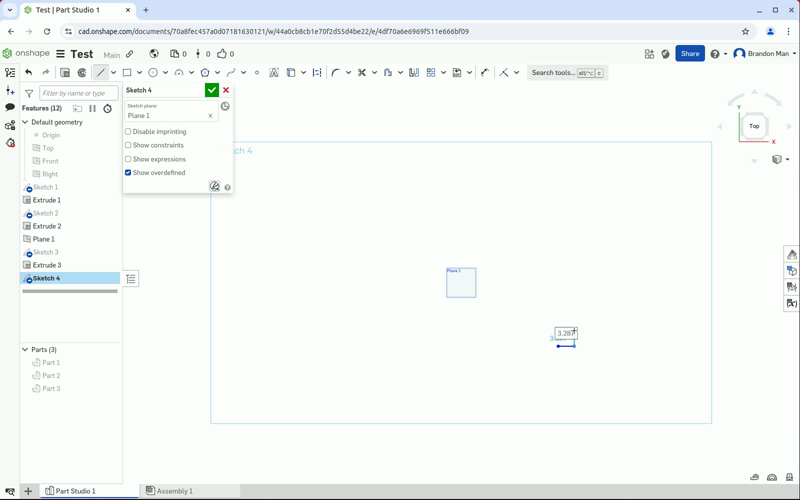
key_down(shift)
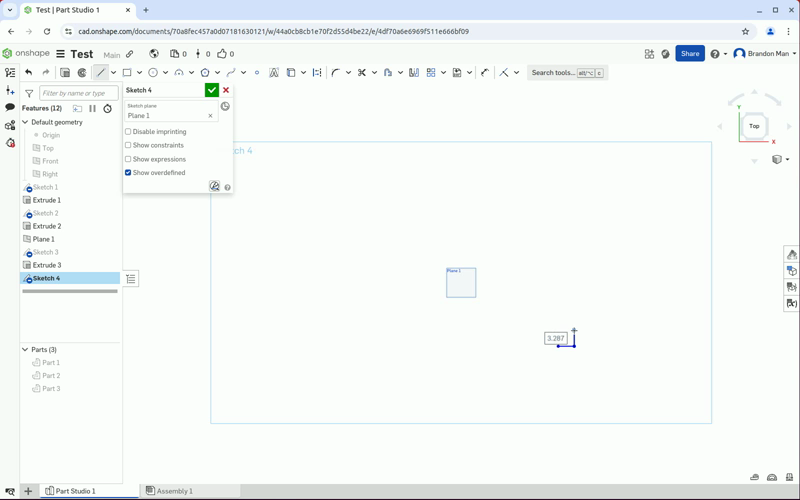
mouse_move(589, 330)
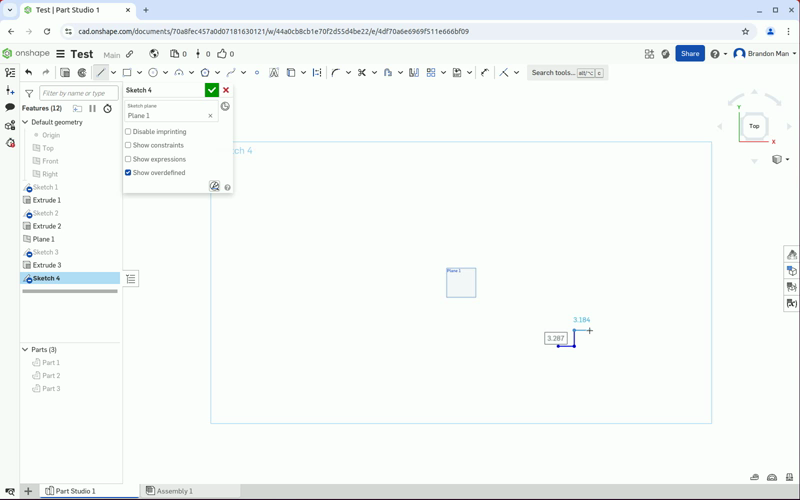
mouse_move(558, 330)
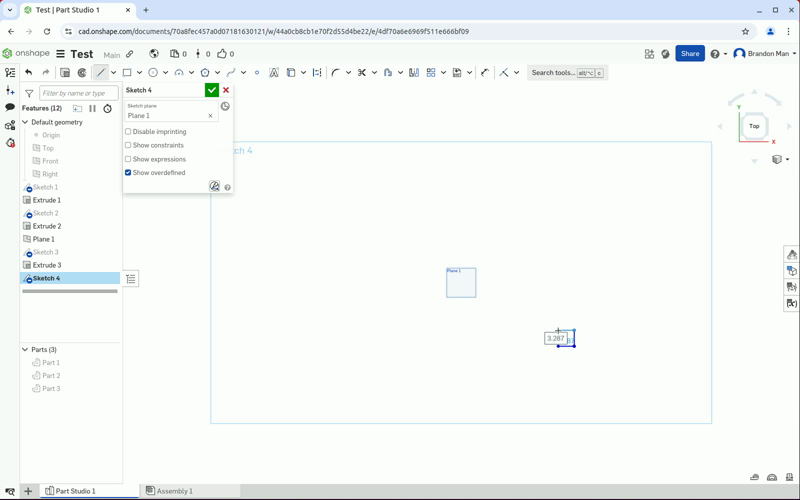
click(558, 330)
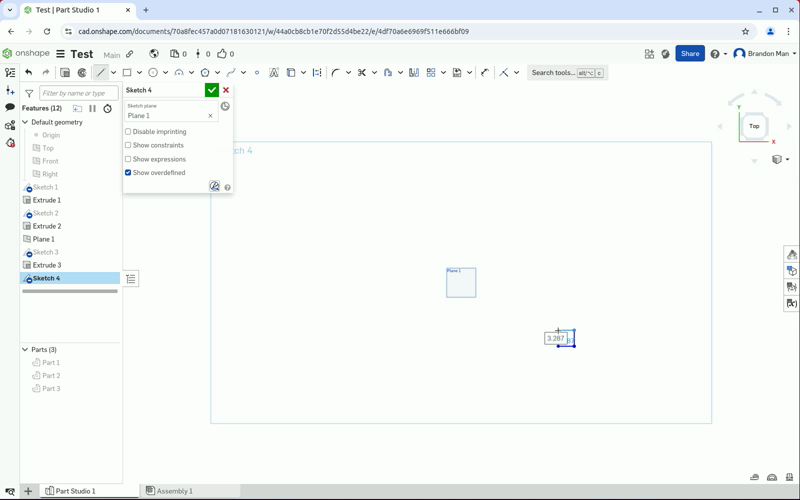
key_up(shift)
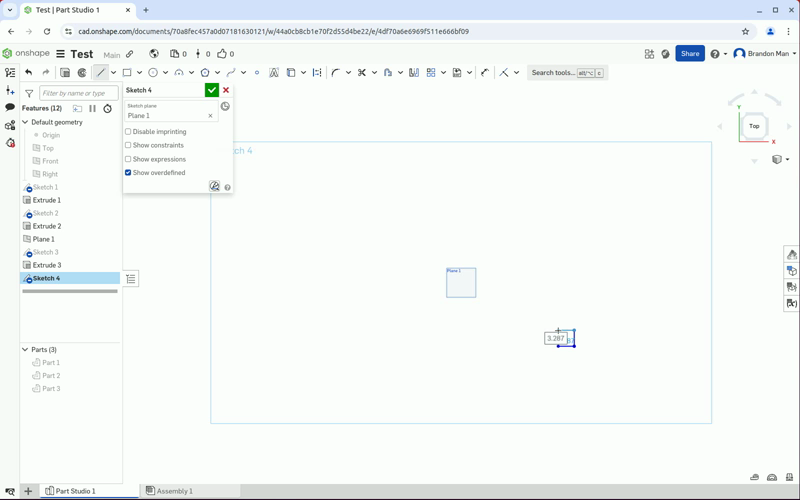
mouse_move(588, 330)
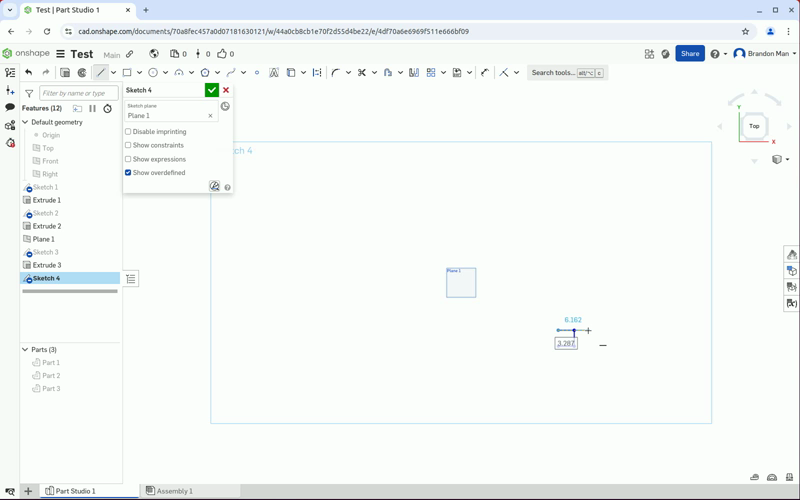
key_down(shift)
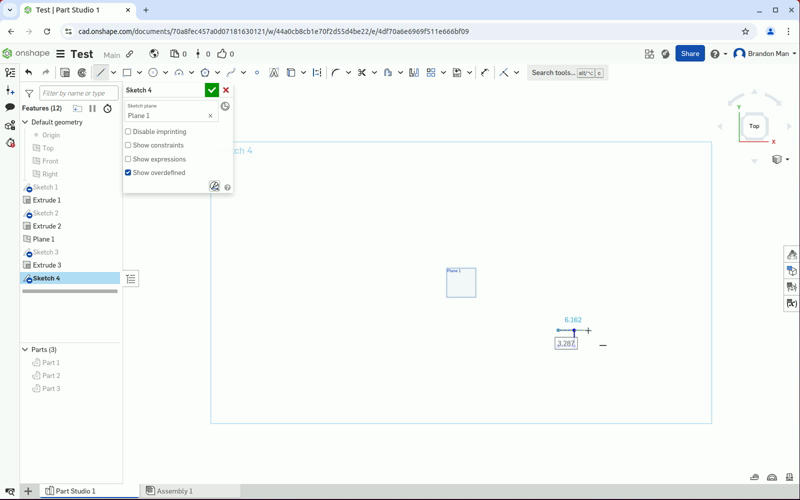
mouse_move(558, 346)
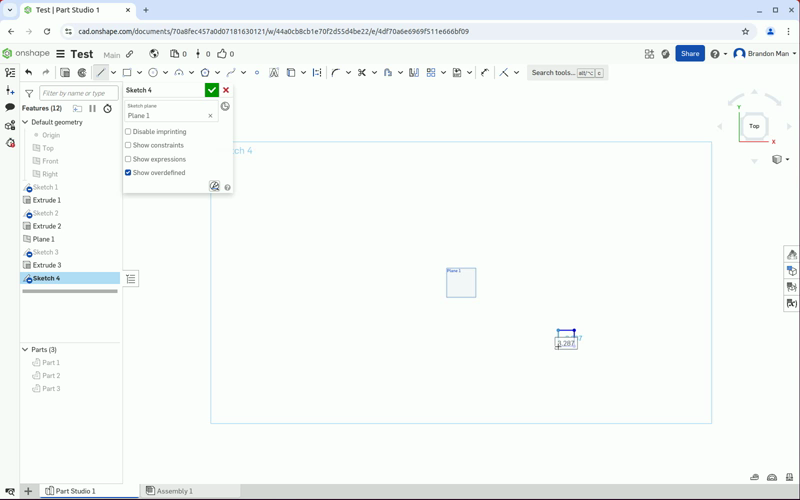
key_up(shift)
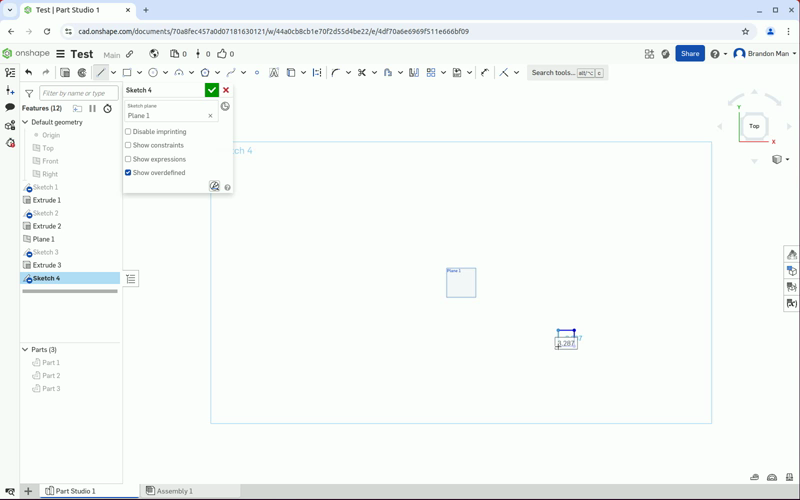
click(558, 346)
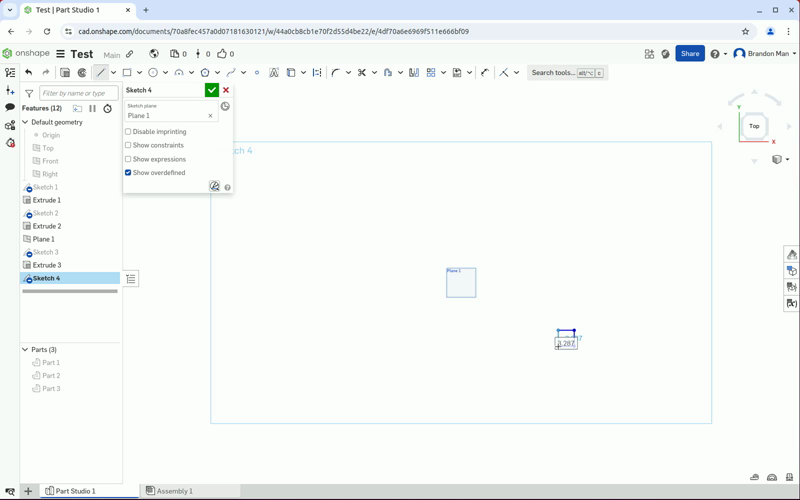
key(esc)
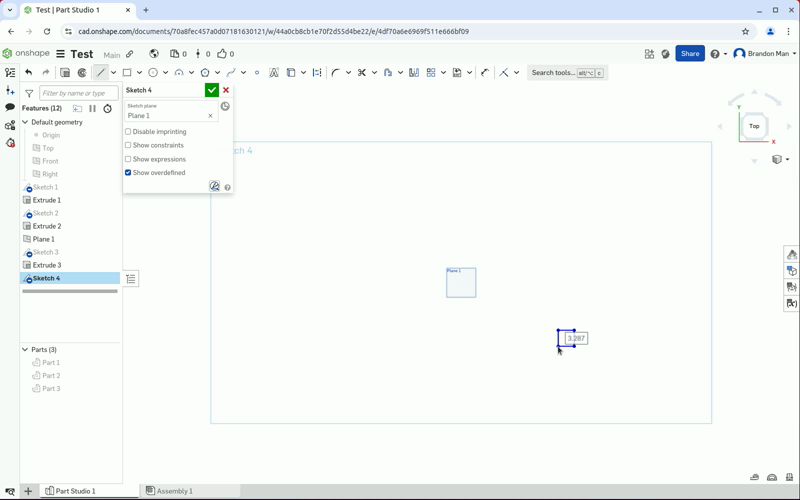
mouse_move(562, 335)
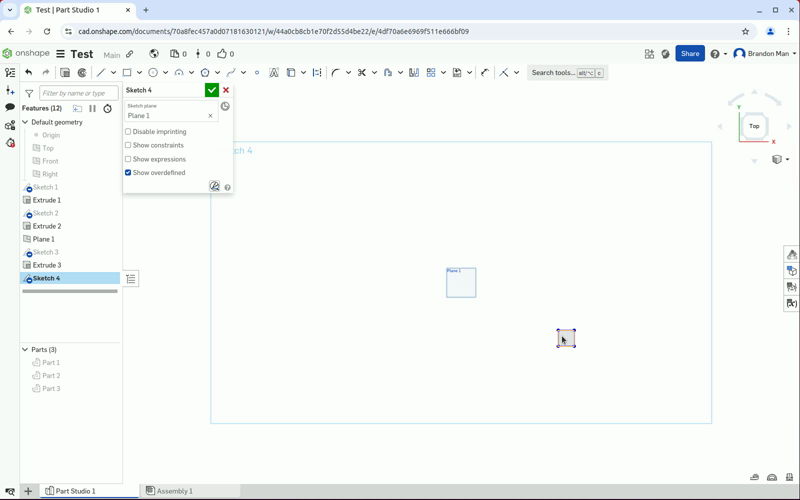
scroll(6)
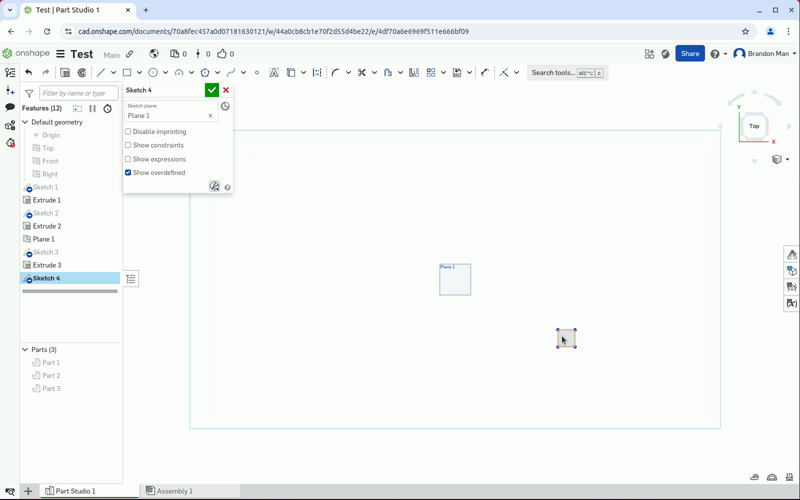
scroll(6)
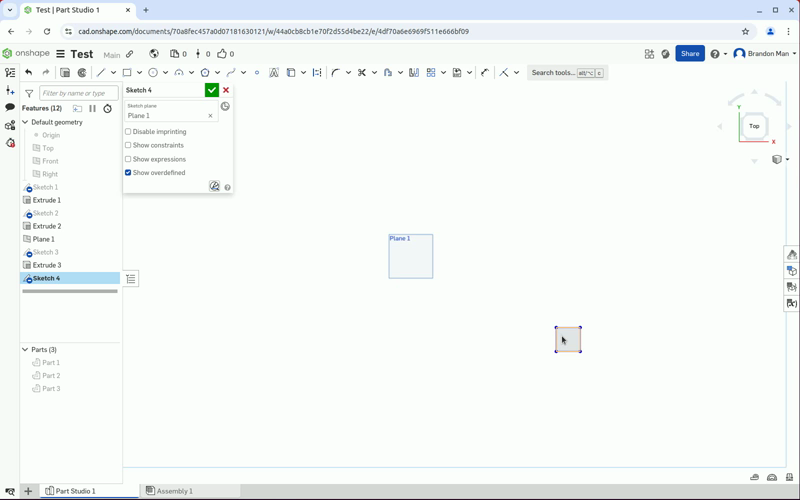
scroll(6)
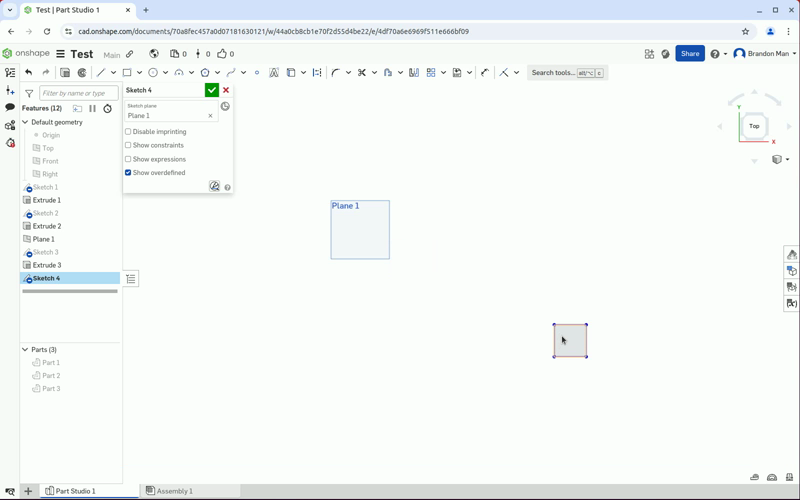
scroll(6)
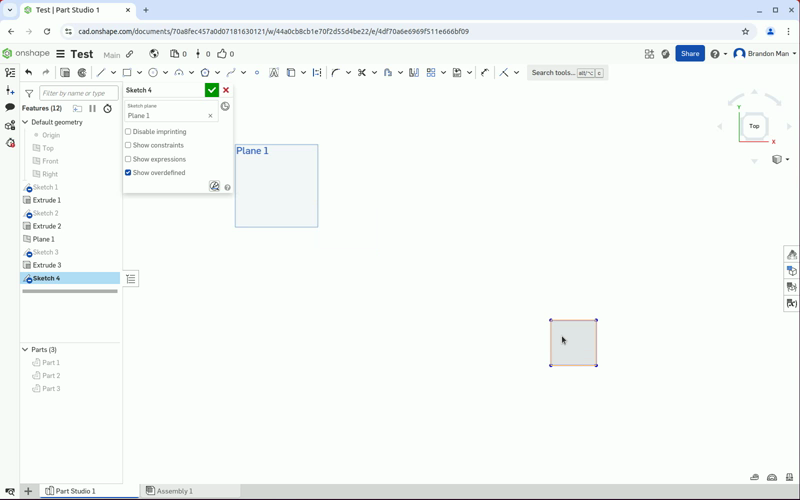
scroll(6)
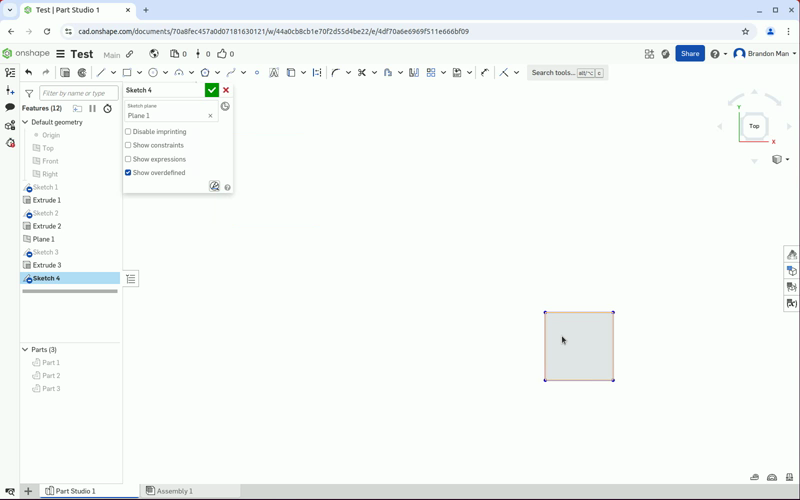
scroll(6)
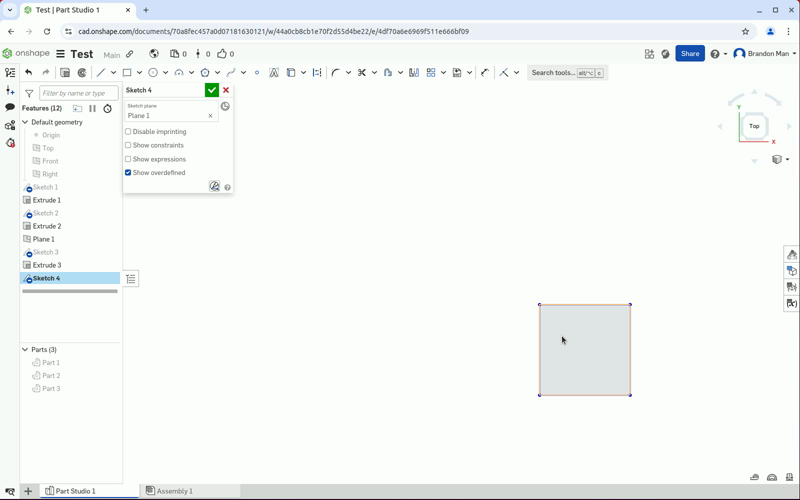
scroll(6)
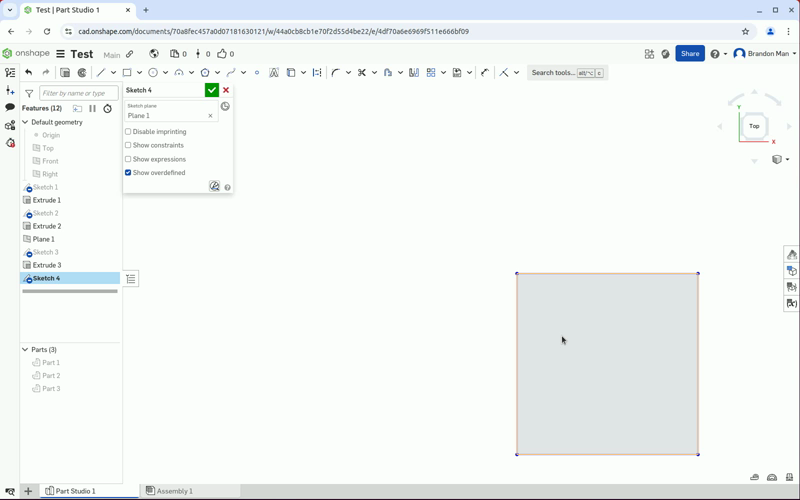
click(562, 335)
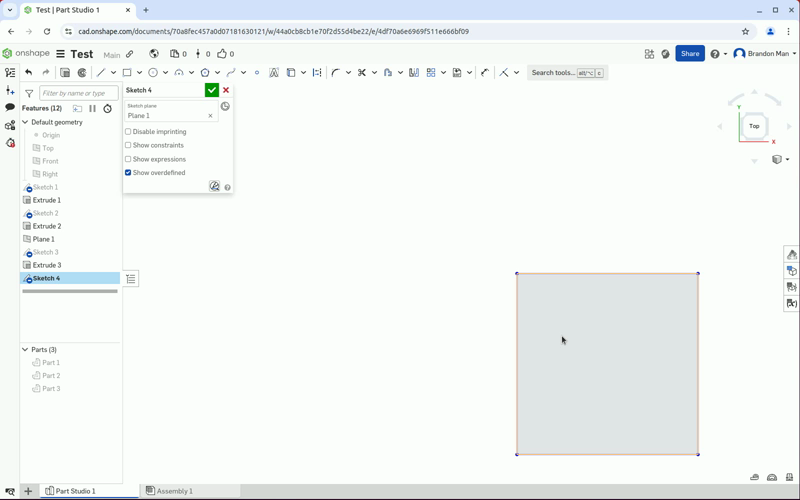
scroll(-6)
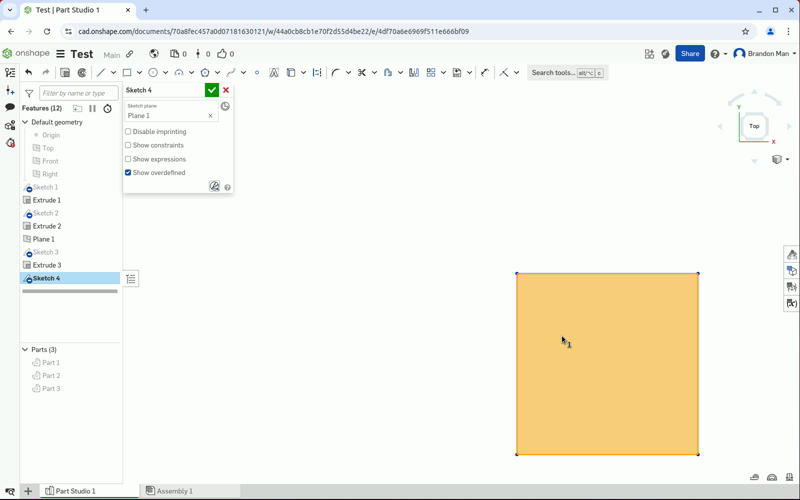
scroll(-6)
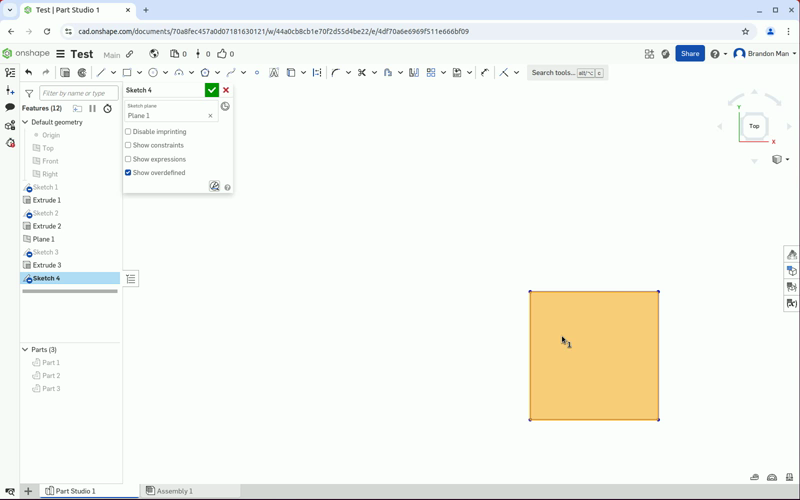
scroll(-6)
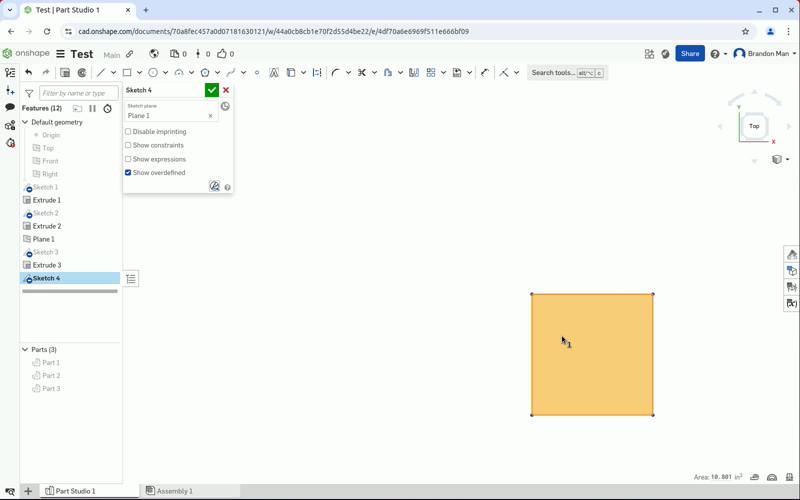
scroll(-6)
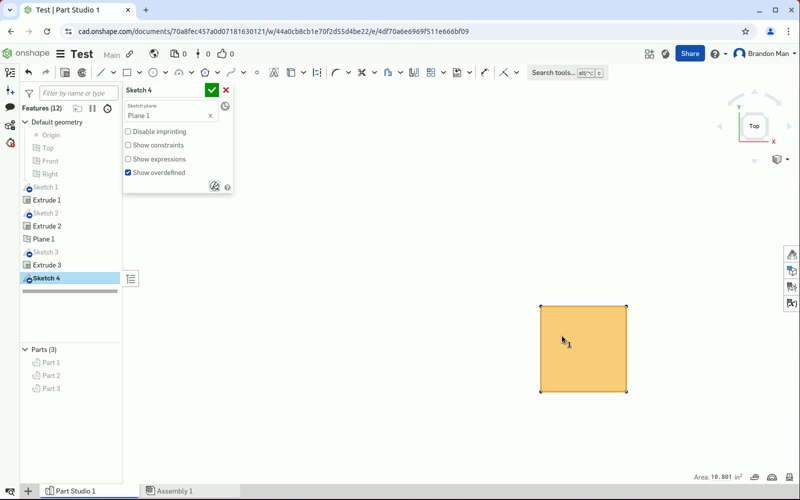
scroll(-6)
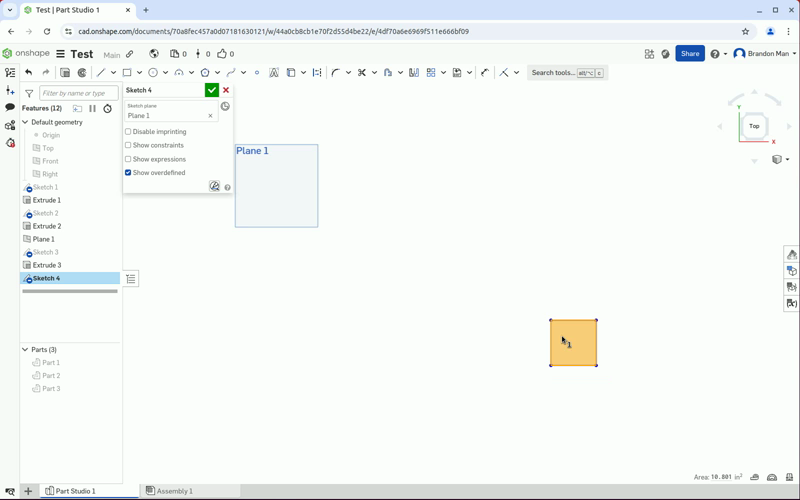
scroll(-6)
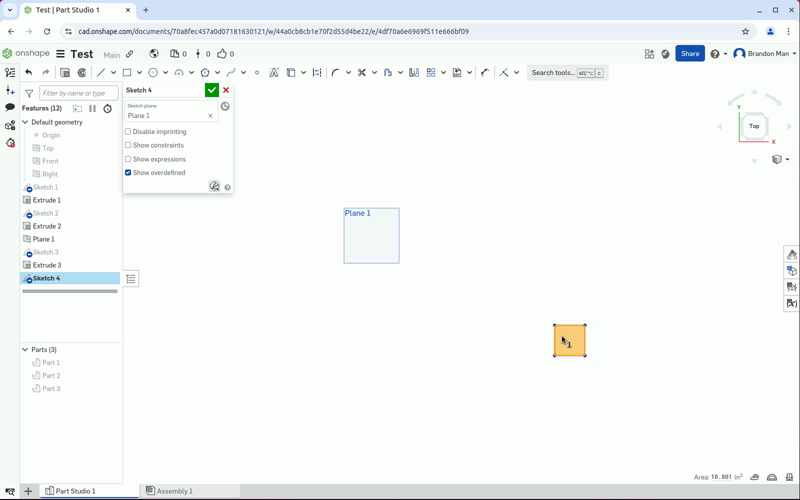
scroll(-6)
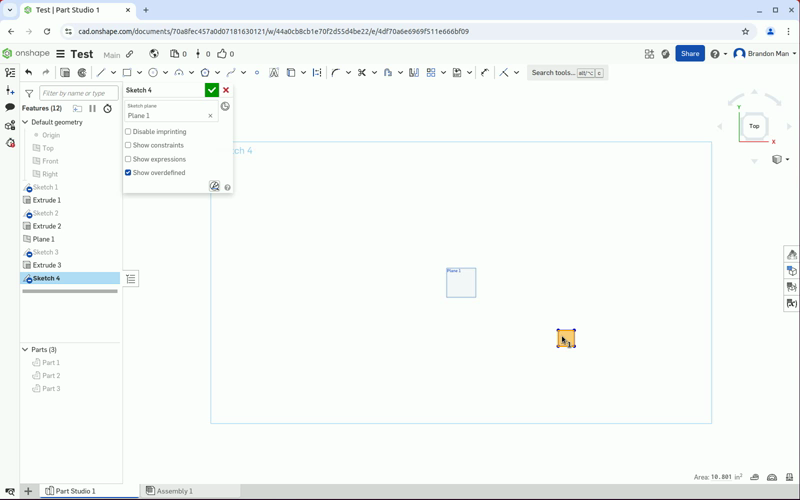
mouse_move(73, 352)
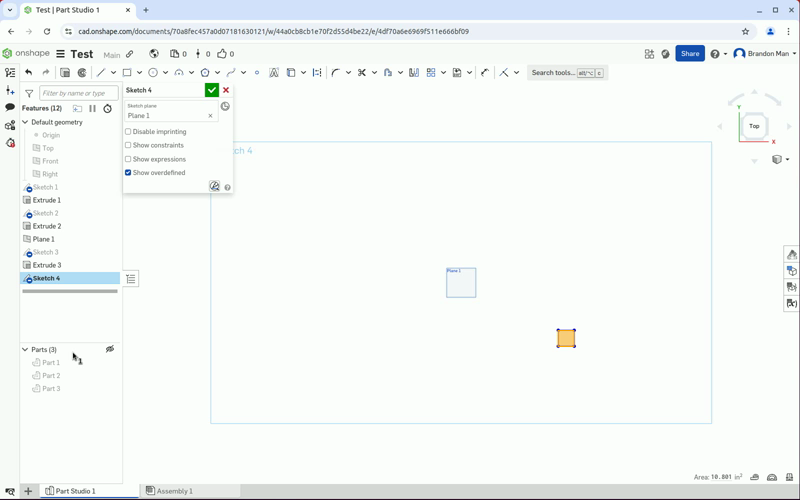
key(shift+y)
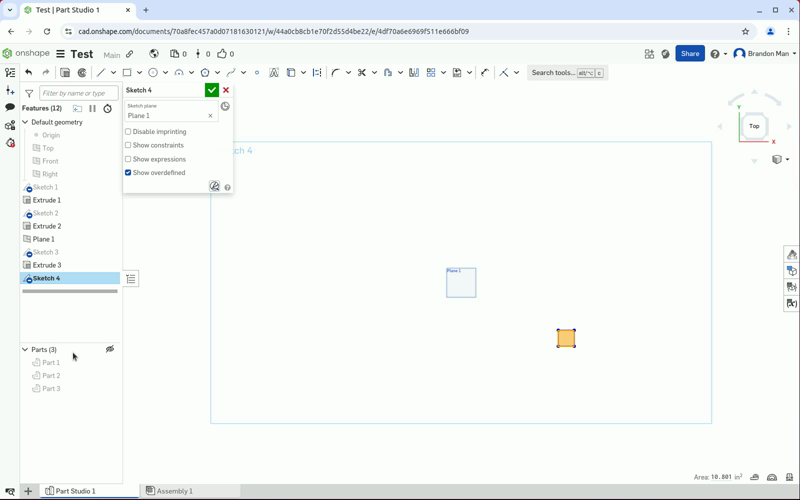
key(shift+e)
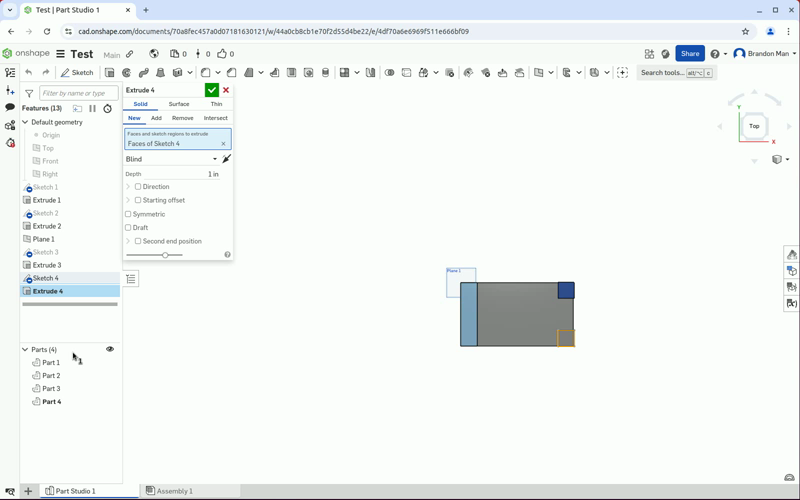
mouse_move(143, 106)
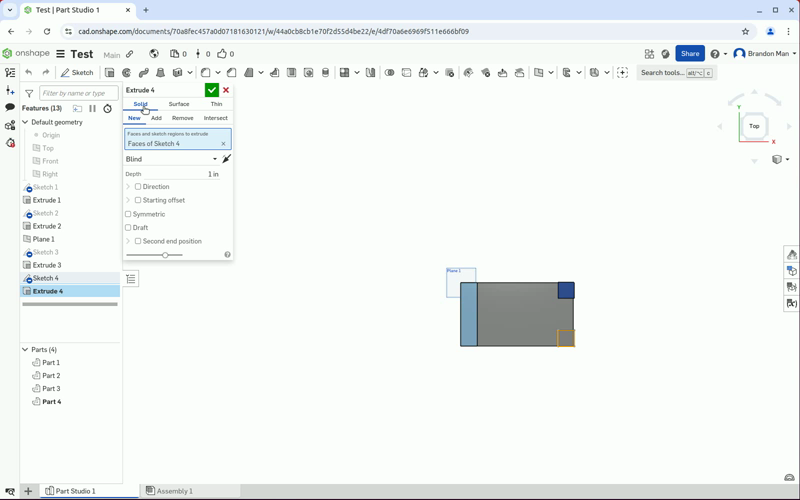
click(143, 106)
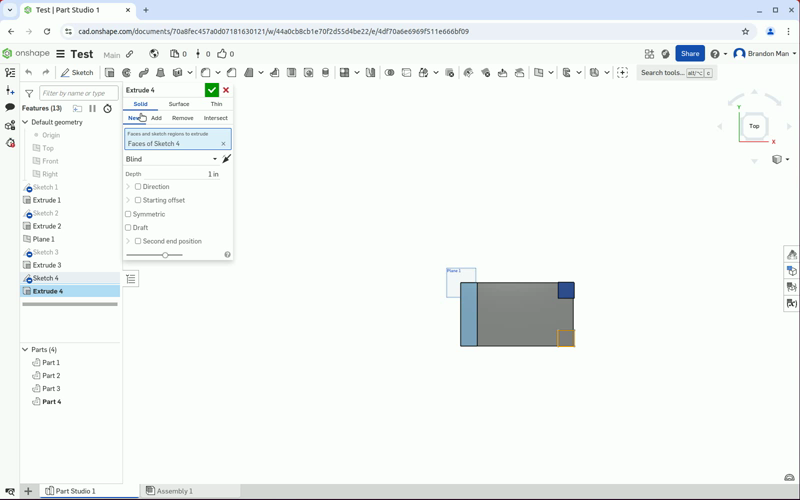
mouse_move(137, 120)
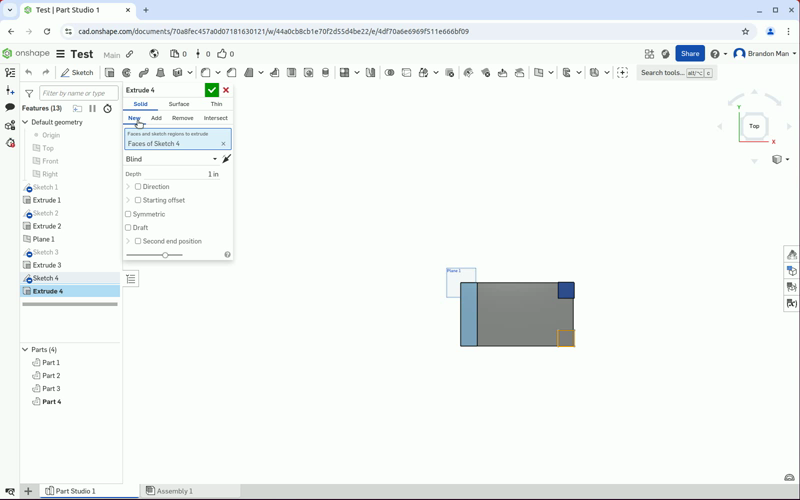
click(137, 120)
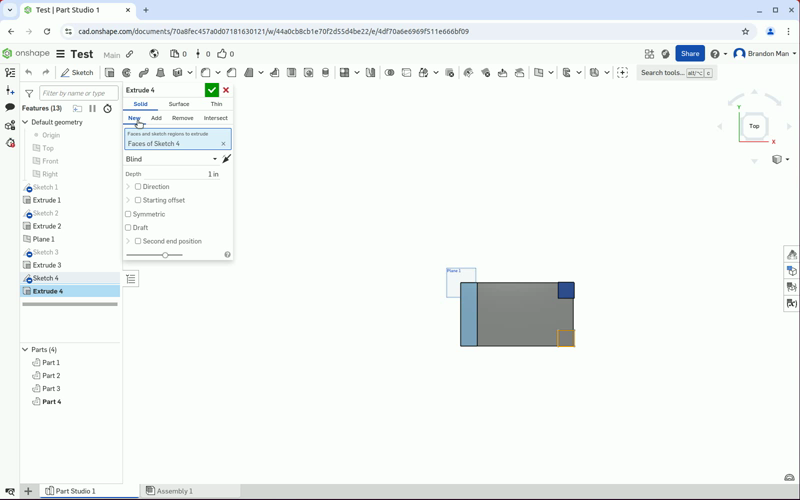
key(tab, 4)
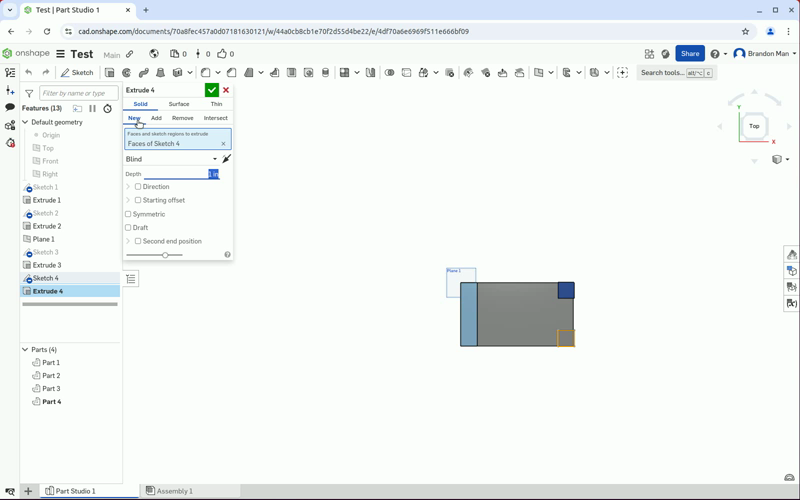
text(3.851)
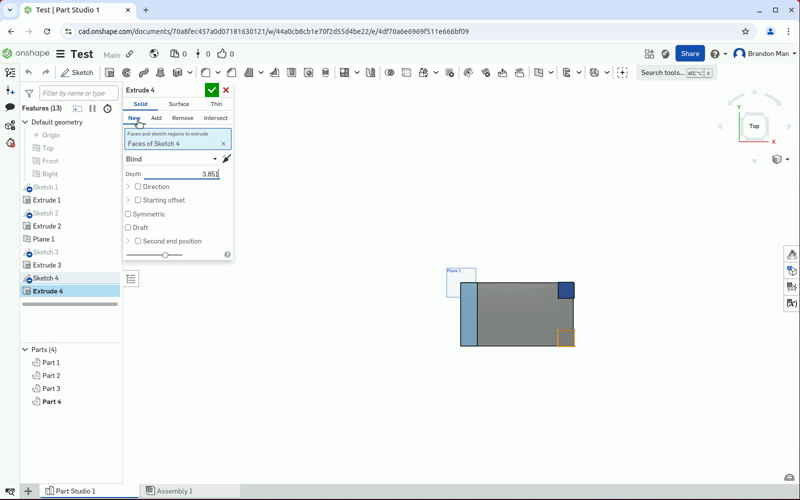
key(enter)
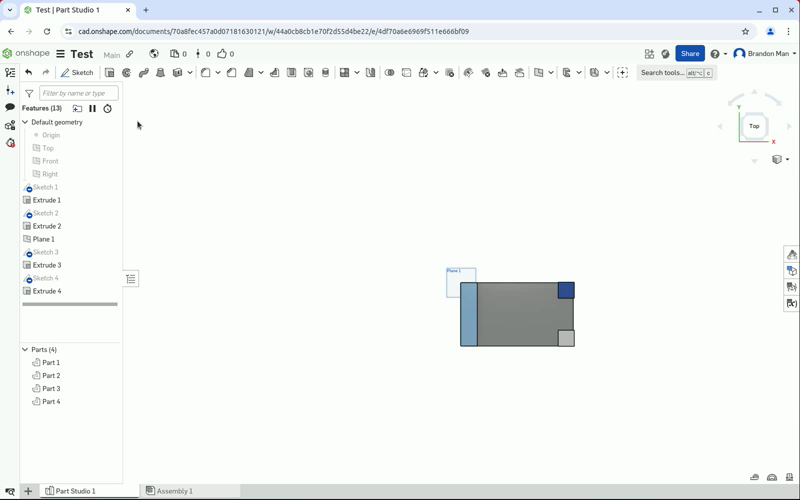
key(shift+h)
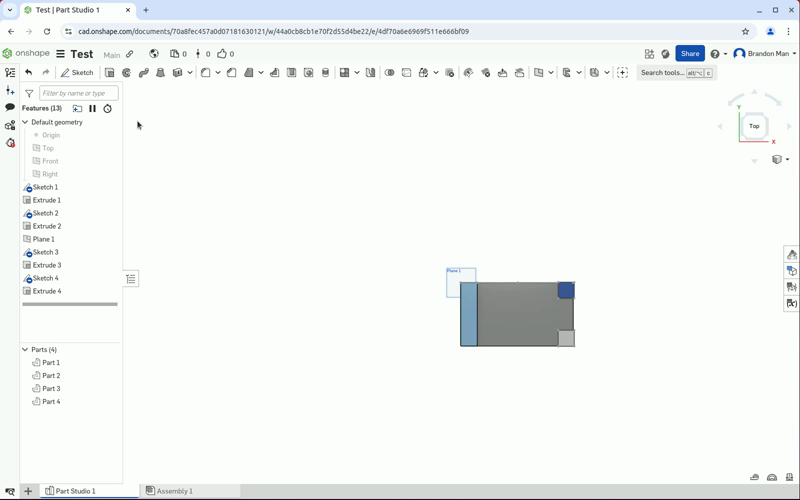
key(shift+h)
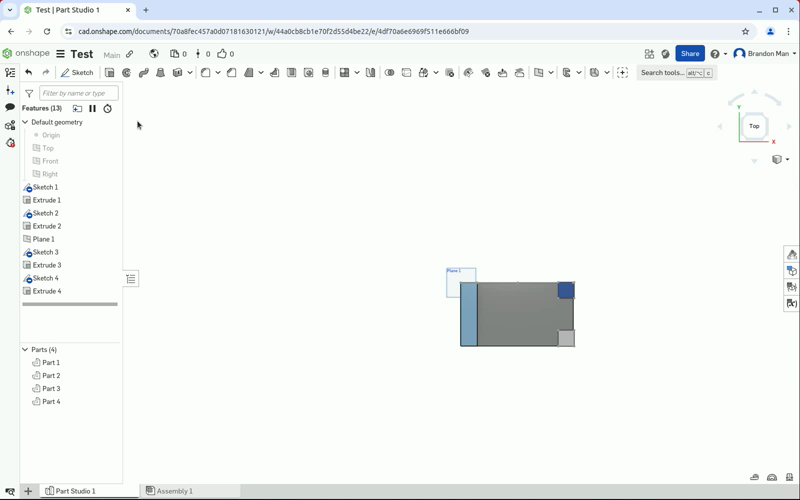
key(shift+7)
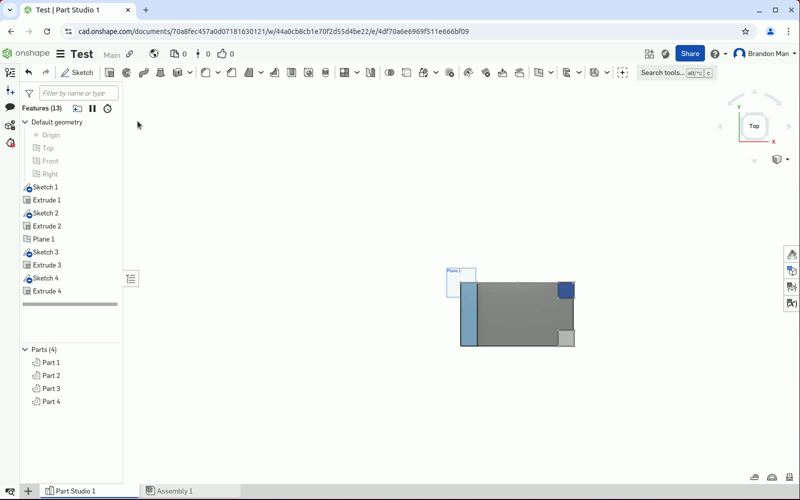
key(up, 3)
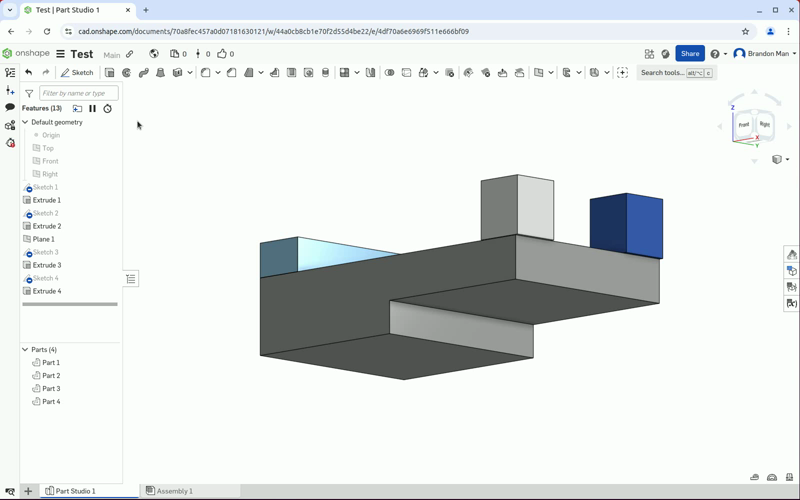
key(left, 3)
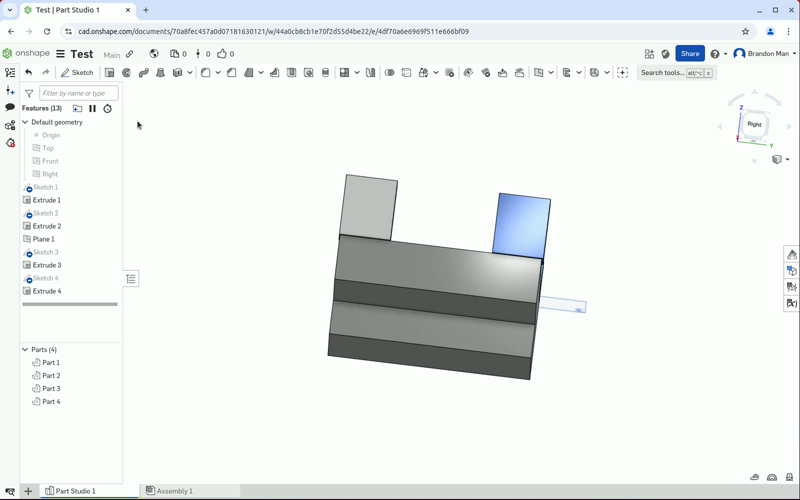
key(right, 3)
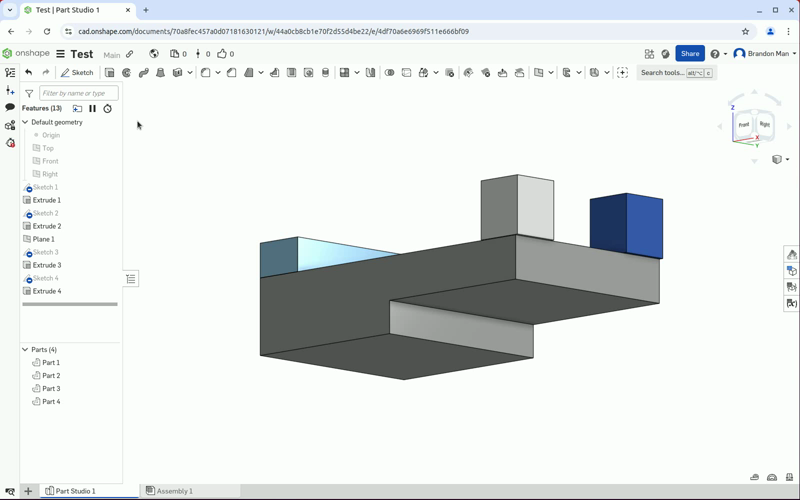
key(down, 3)
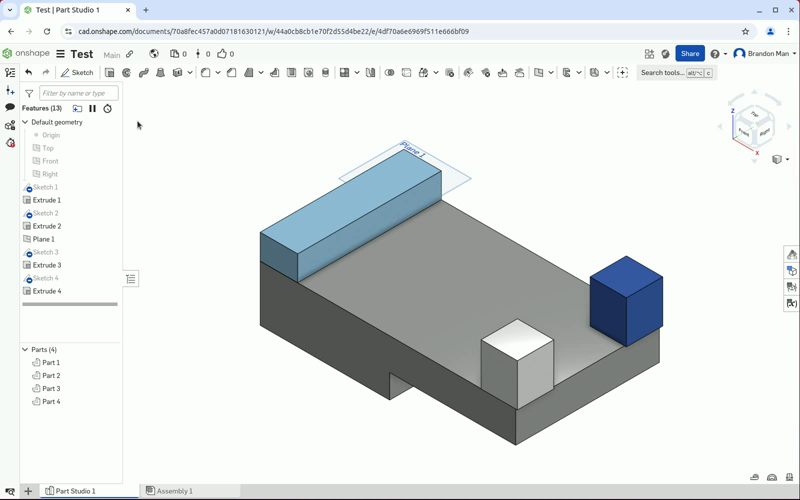
mouse_move(73, 189)
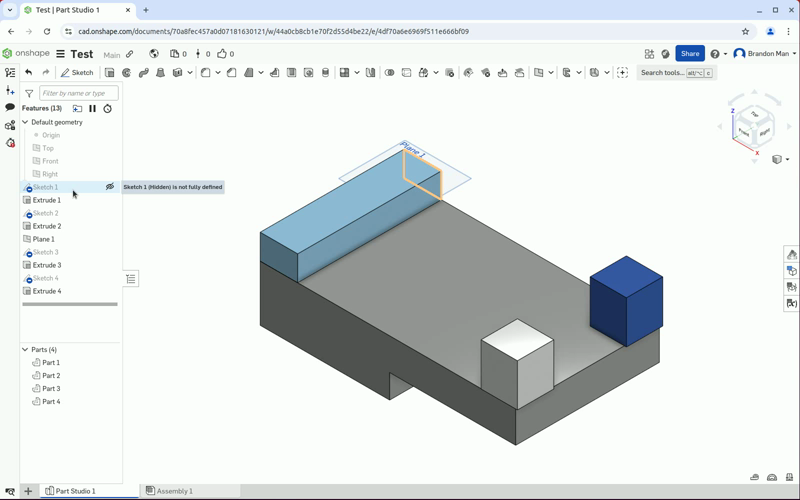
click(73, 189)